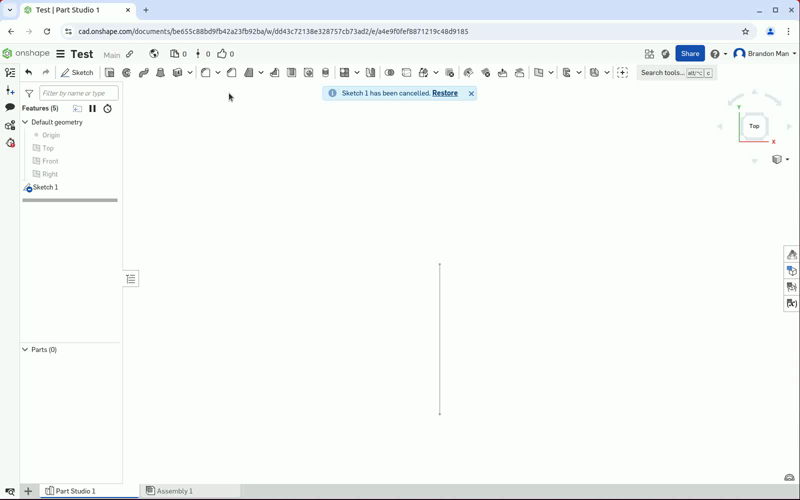
key(shift+h)
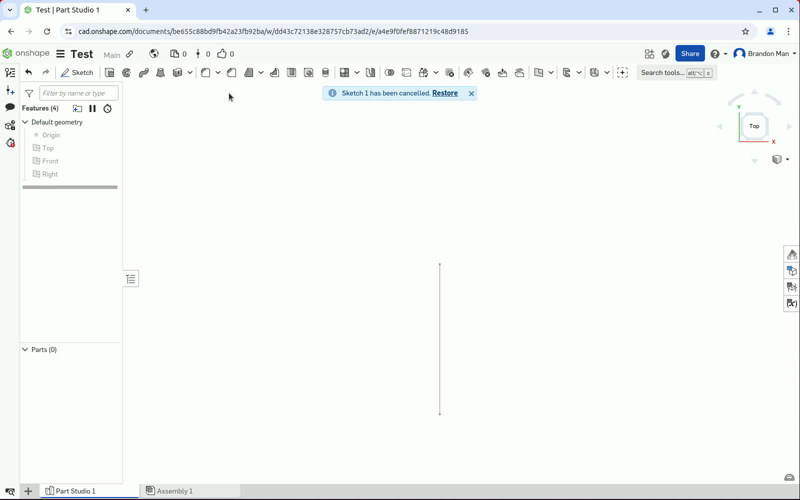
key(shift+s)
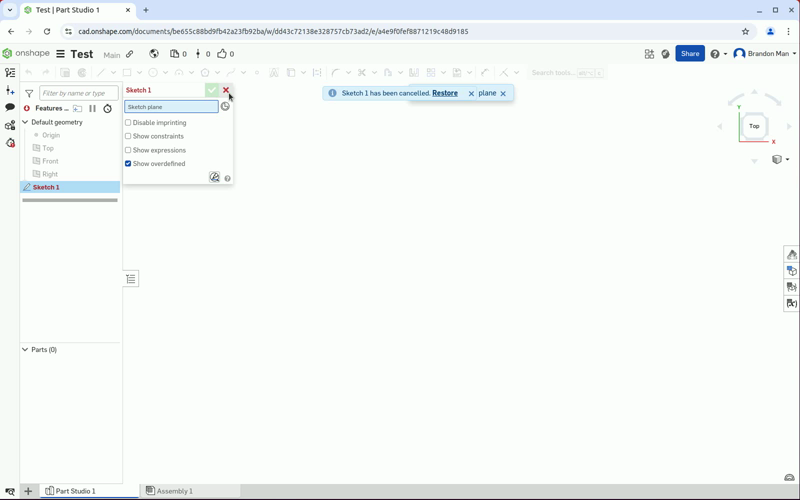
mouse_move(73, 150)
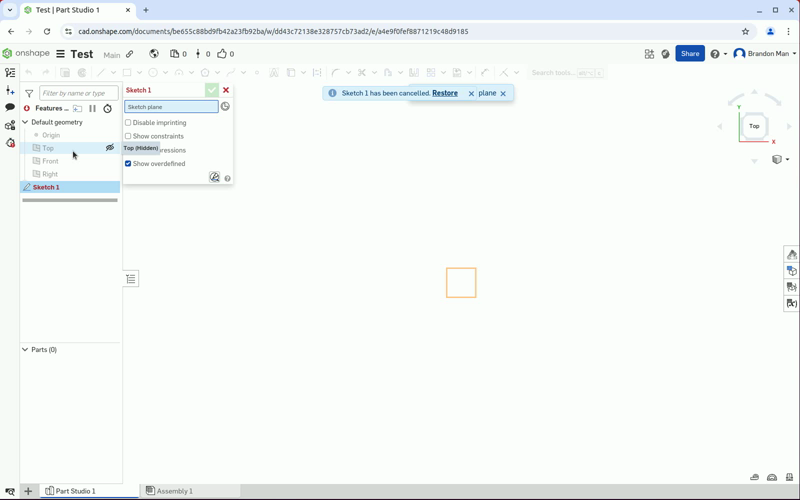
click(73, 150)
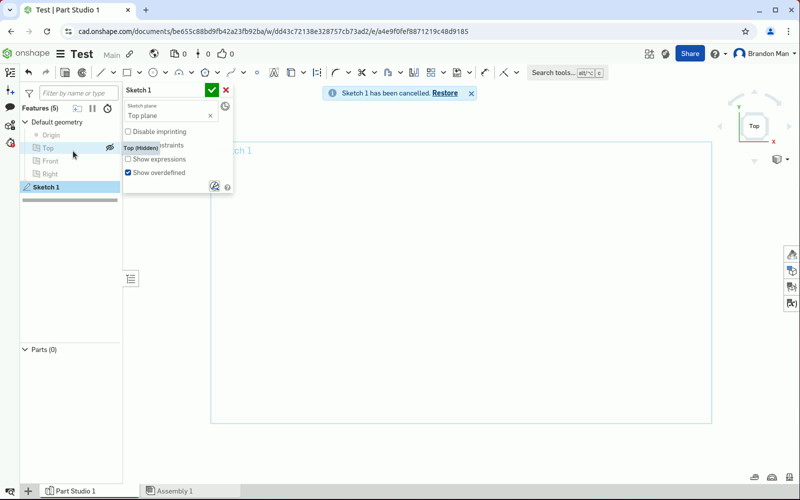
mouse_move(73, 352)
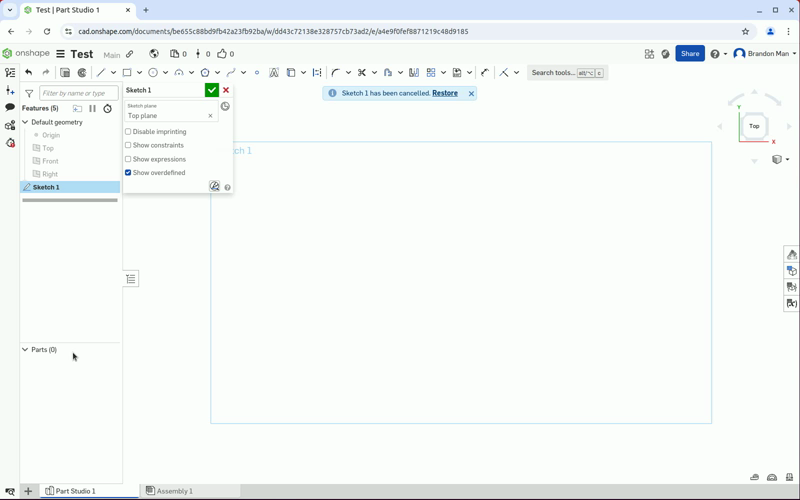
key(y)
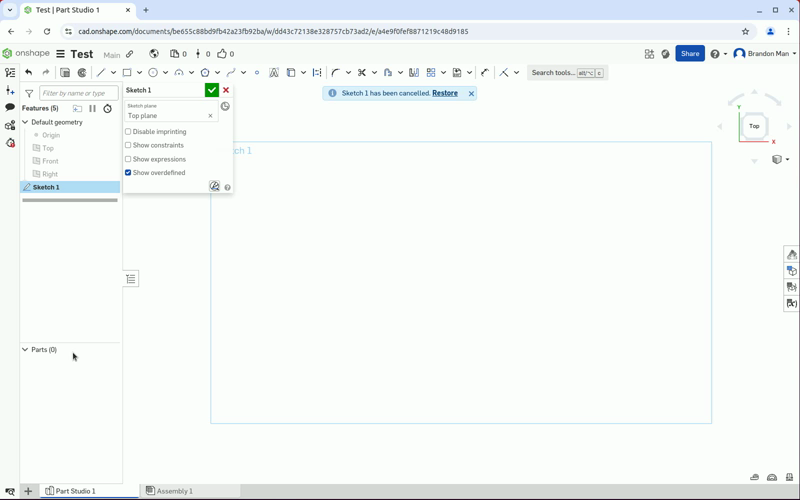
key(c)
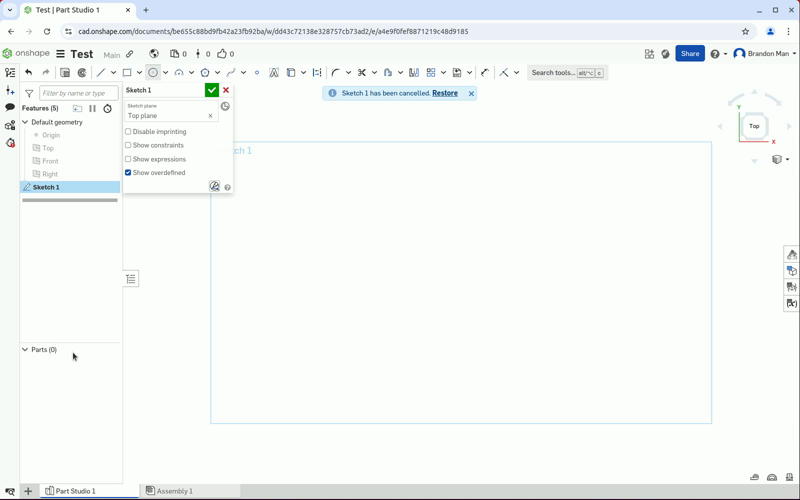
key_down(shift)
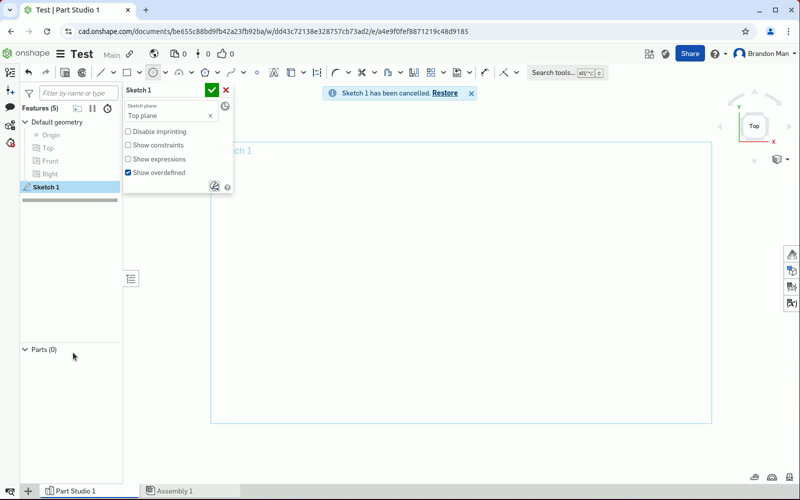
mouse_move(461, 282)
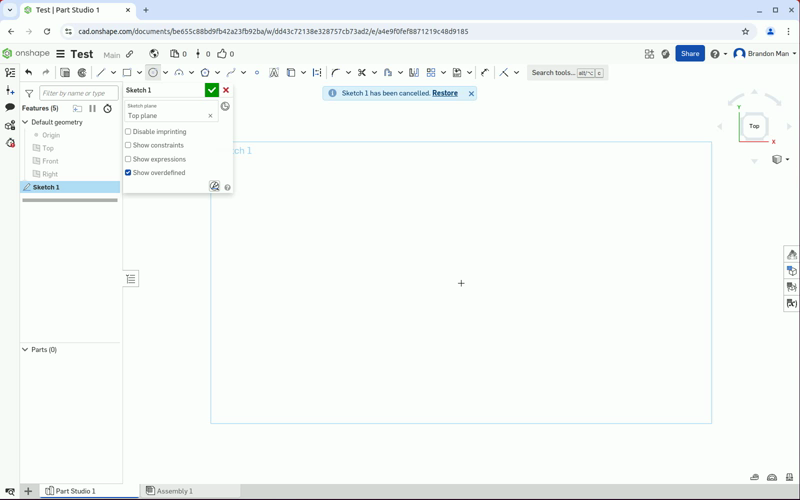
click(461, 282)
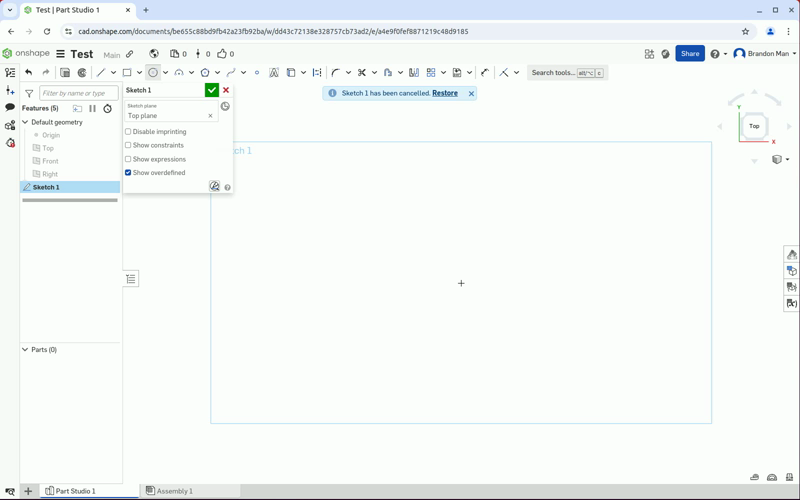
key_up(shift)
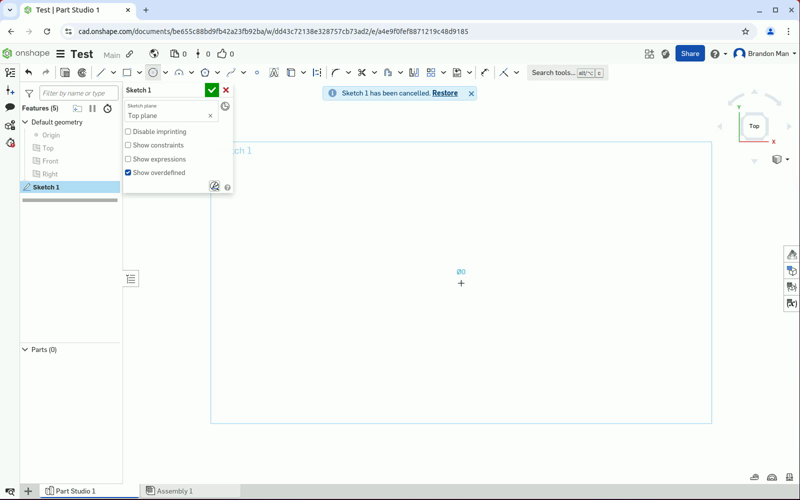
mouse_move(574, 282)
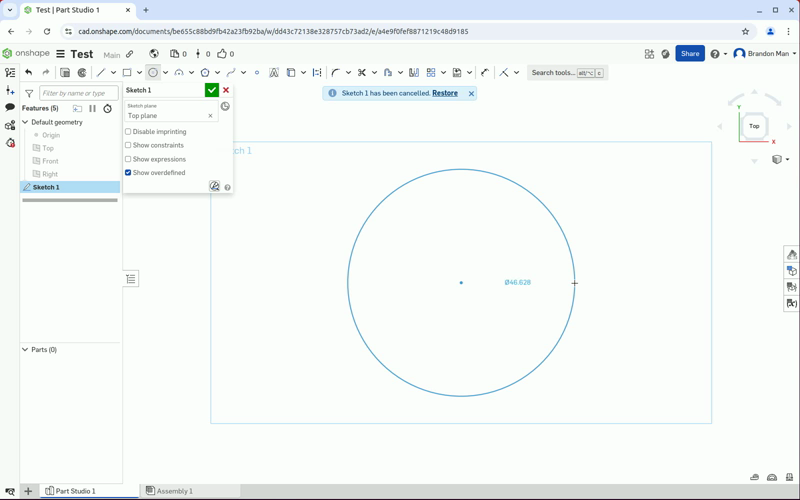
click(574, 282)
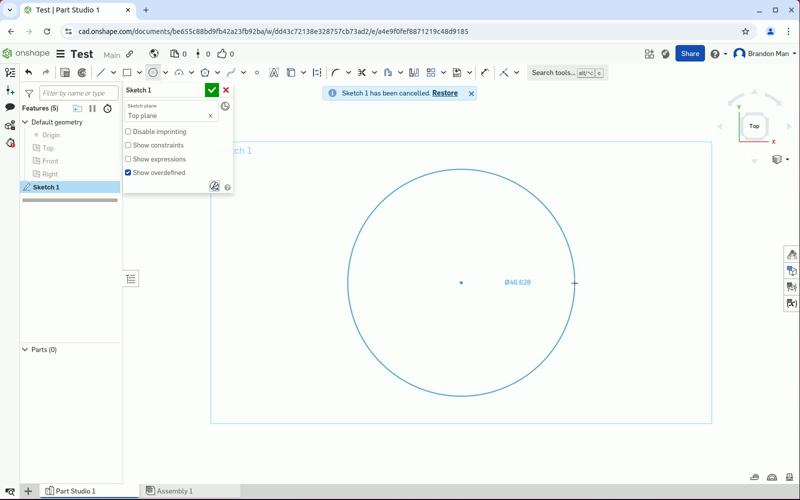
key(esc)
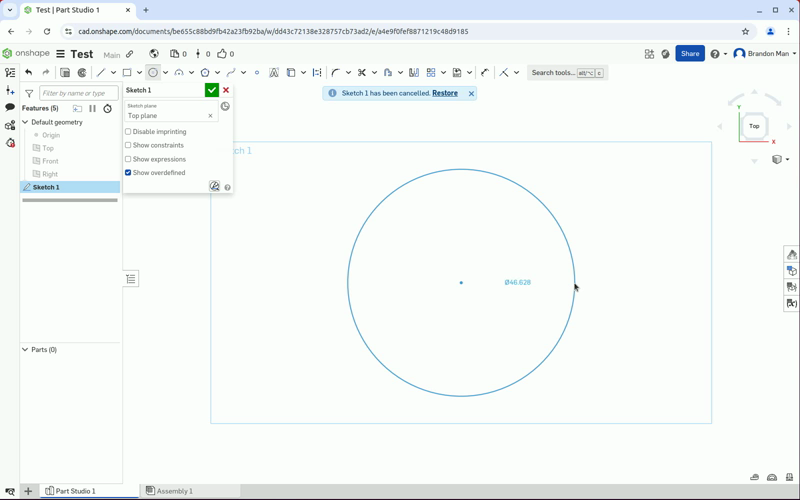
key(c)
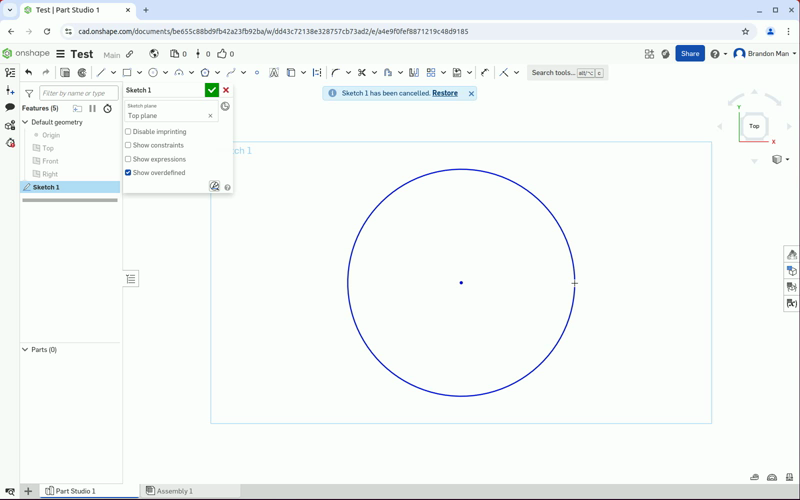
key_down(shift)
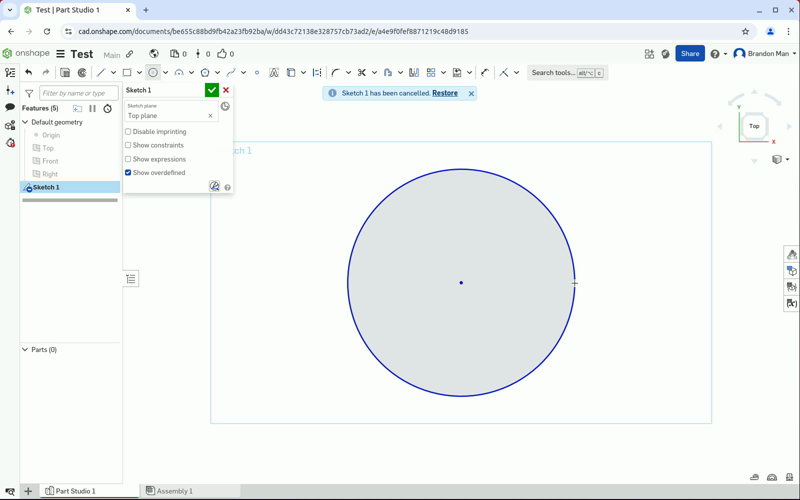
mouse_move(461, 282)
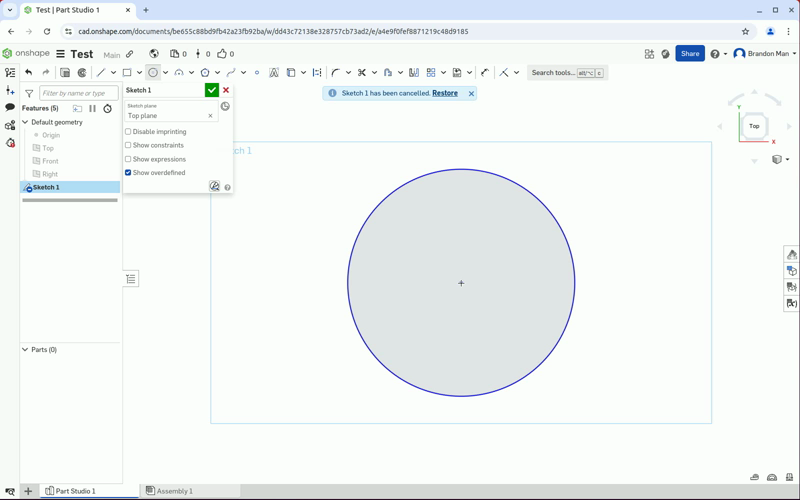
click(461, 282)
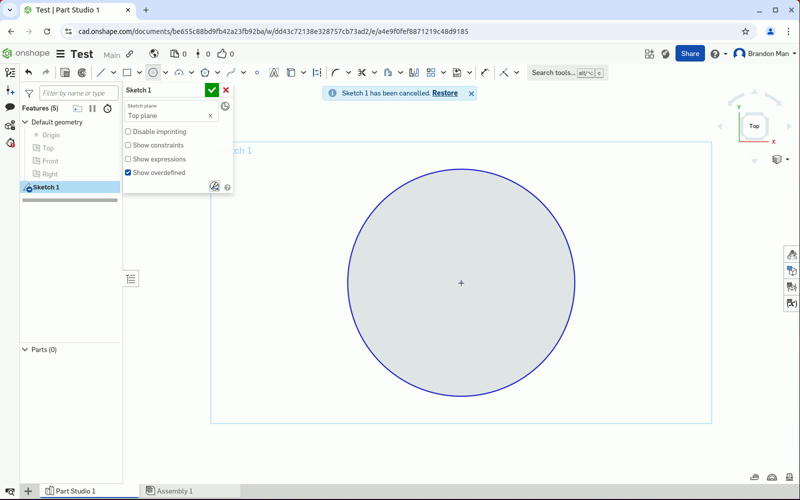
key_up(shift)
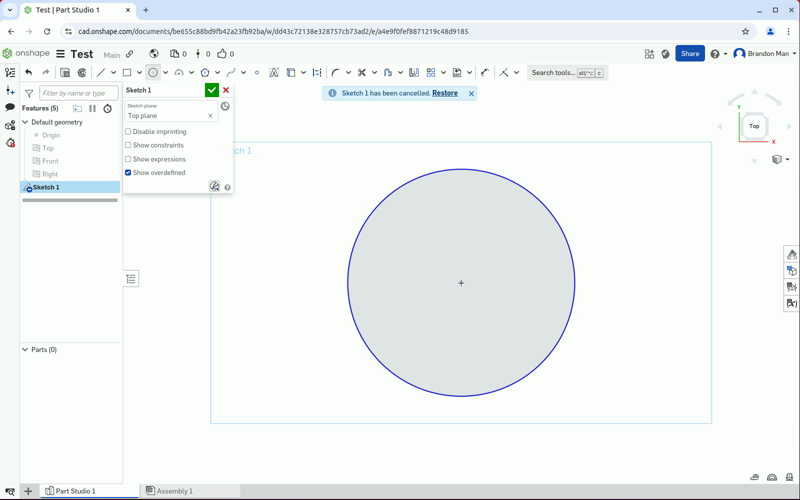
mouse_move(529, 282)
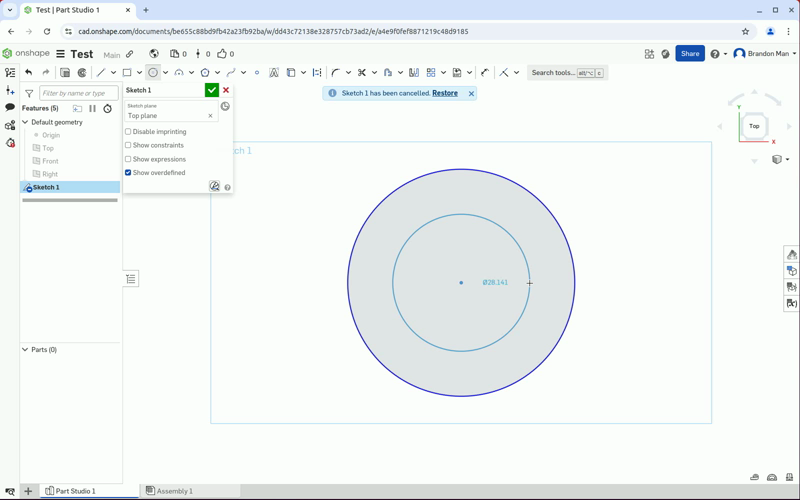
click(529, 282)
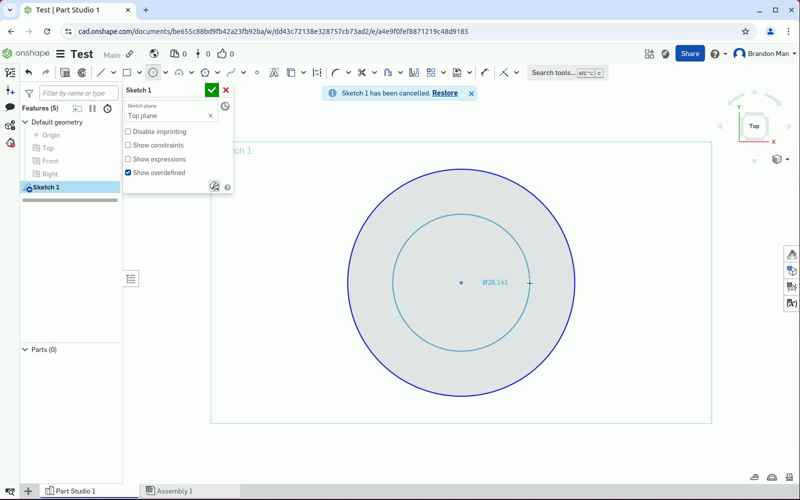
key(esc)
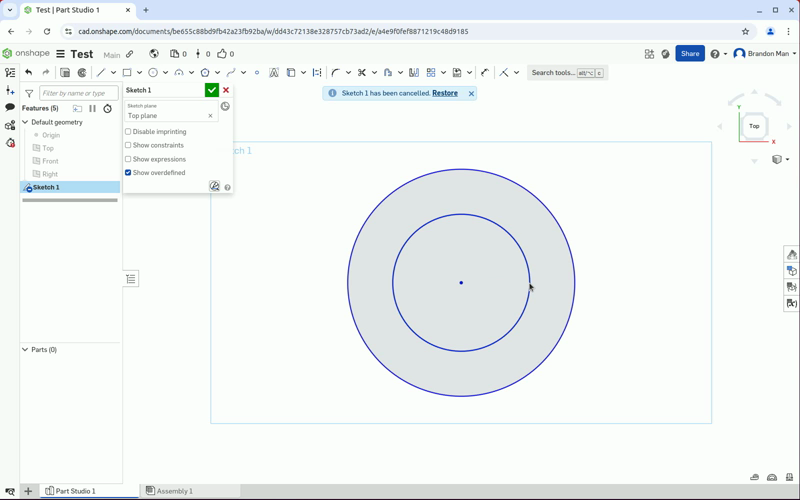
mouse_move(443, 197)
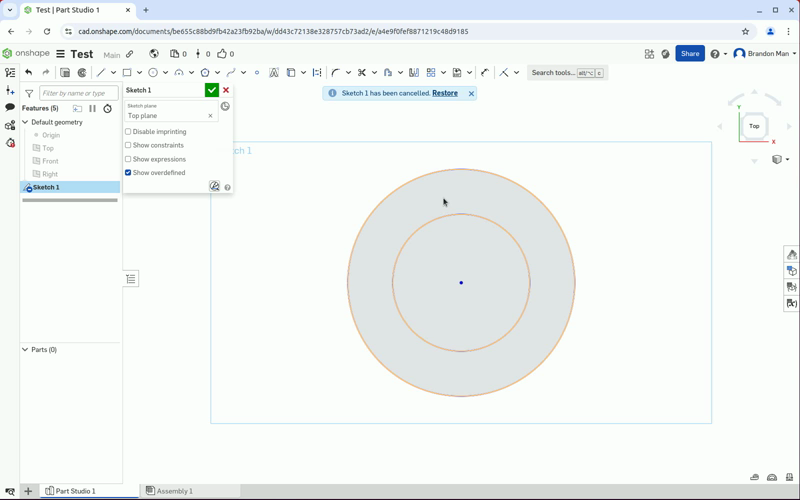
click(443, 197)
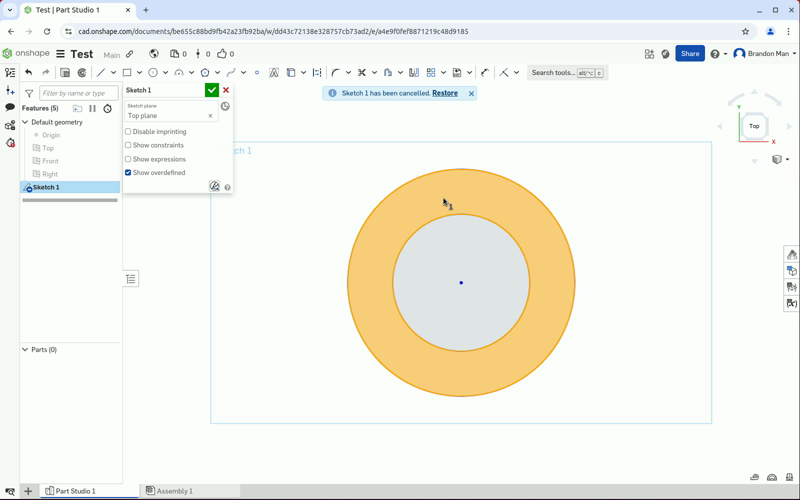
mouse_move(73, 352)
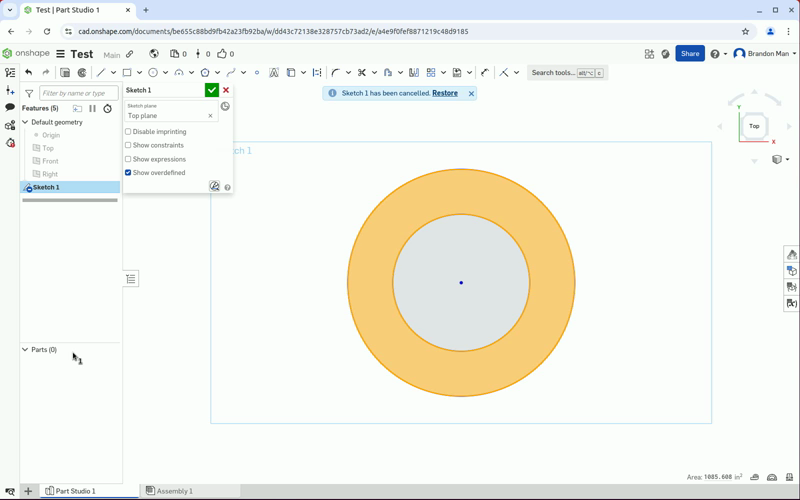
key(shift+y)
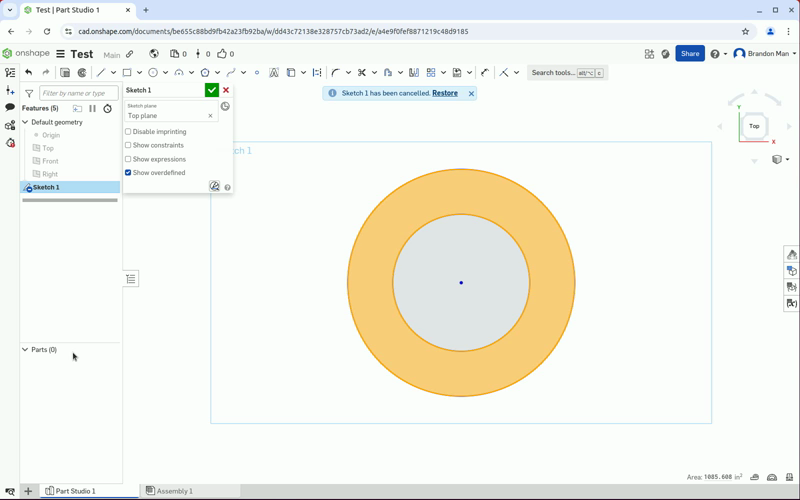
key(shift+e)
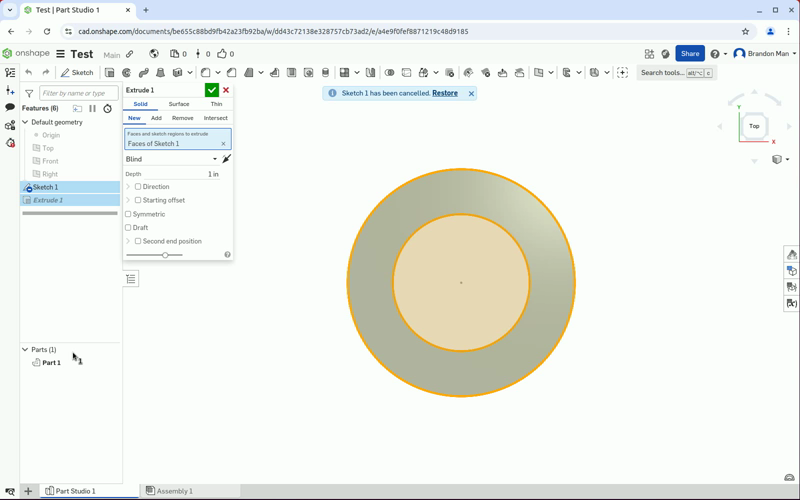
mouse_move(143, 106)
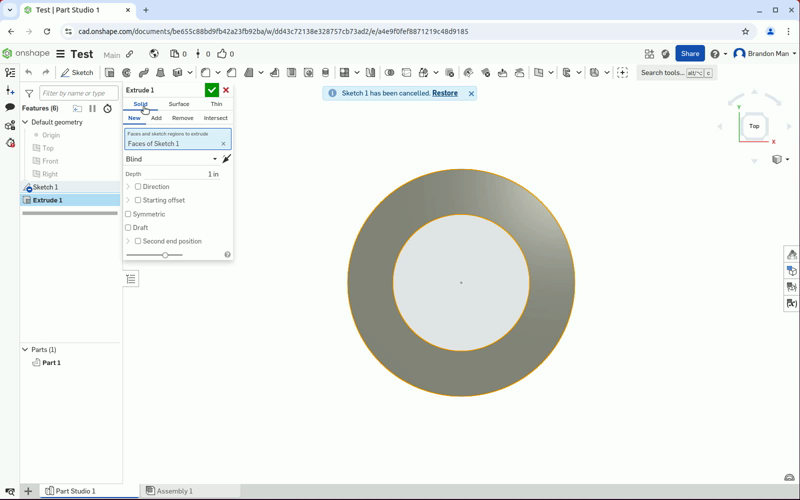
click(143, 106)
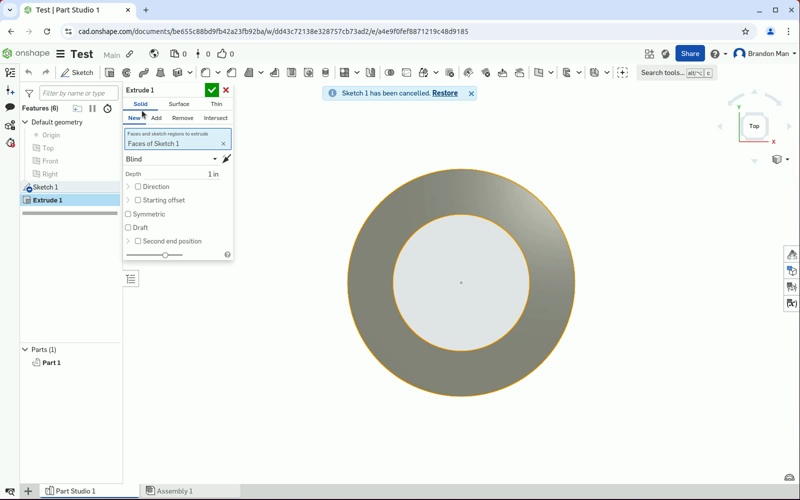
mouse_move(137, 120)
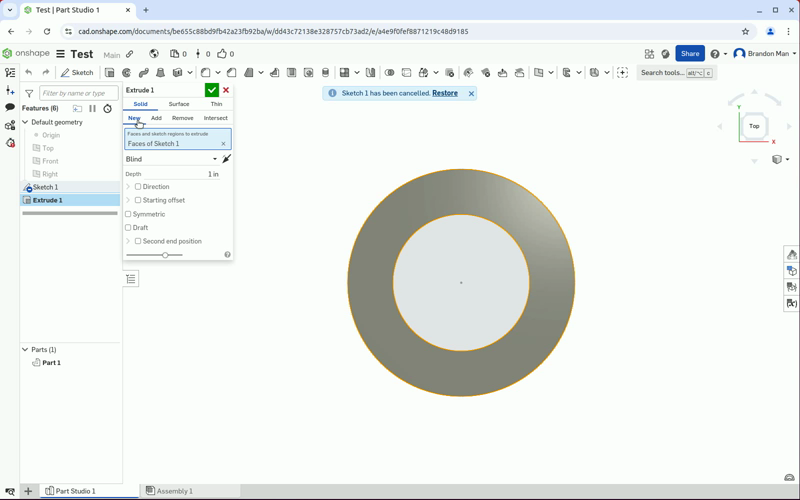
click(137, 120)
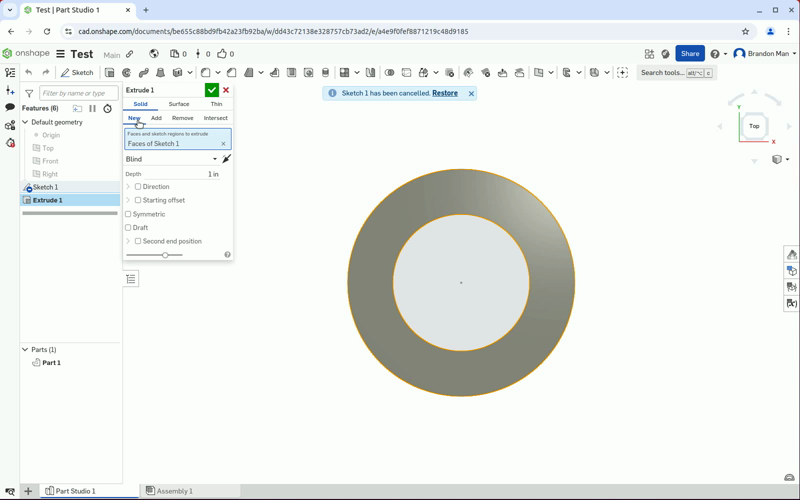
key(tab, 4)
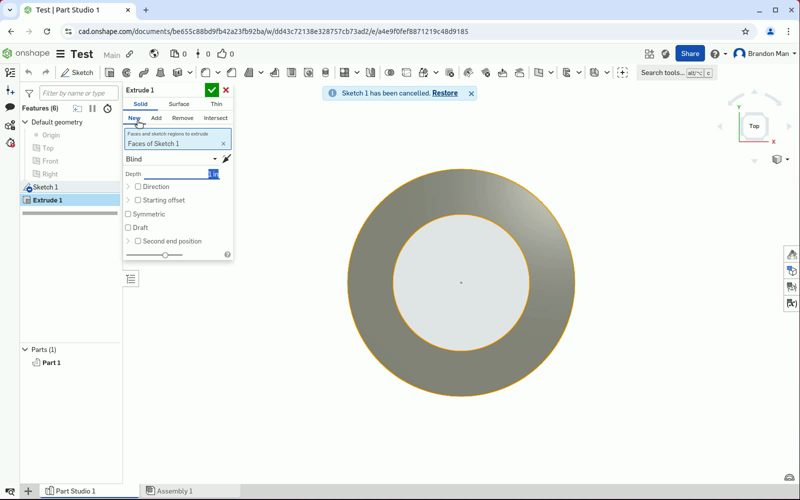
text(1.685)
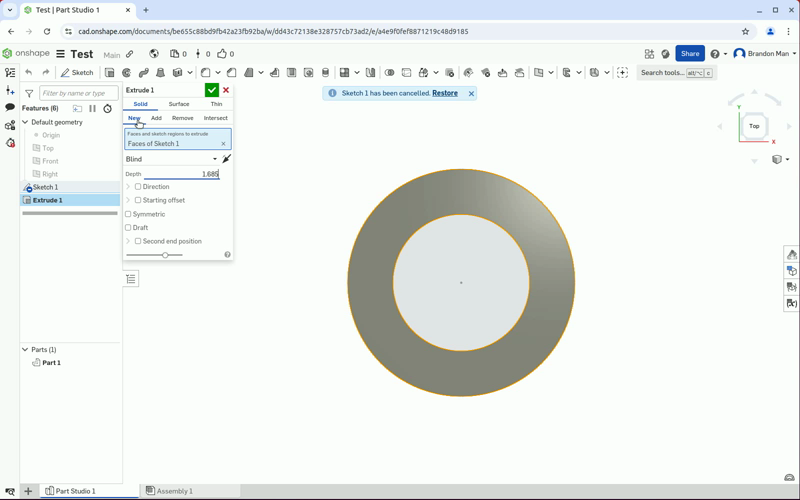
key(enter)
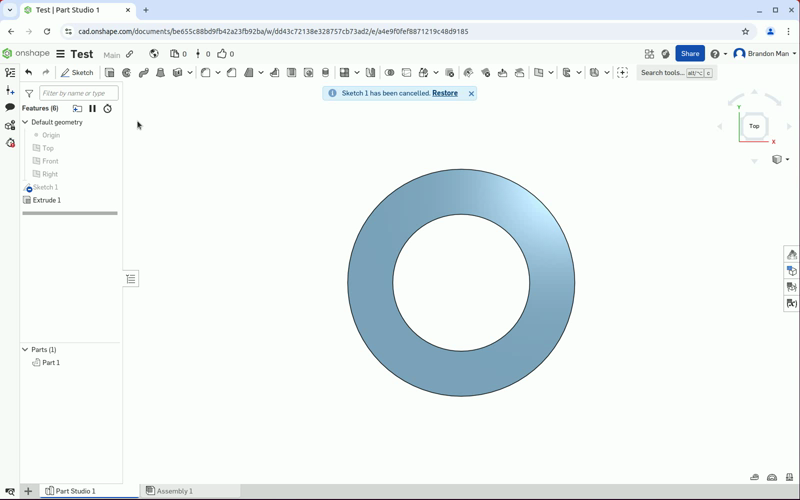
key(shift+h)
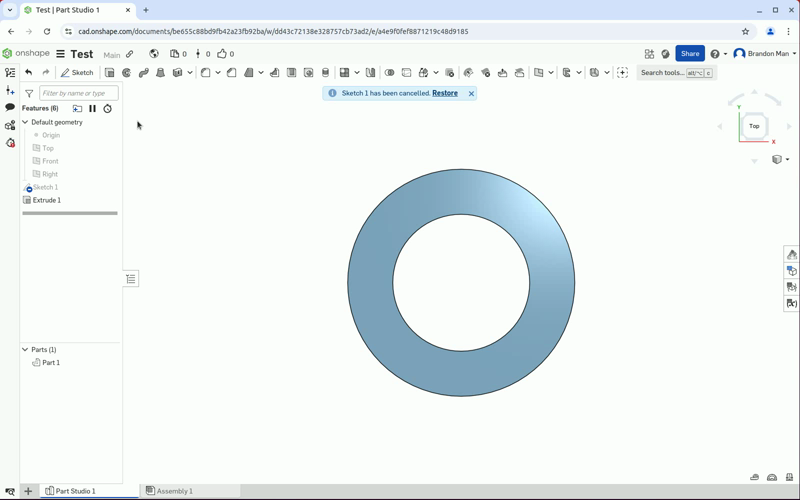
key(shift+h)
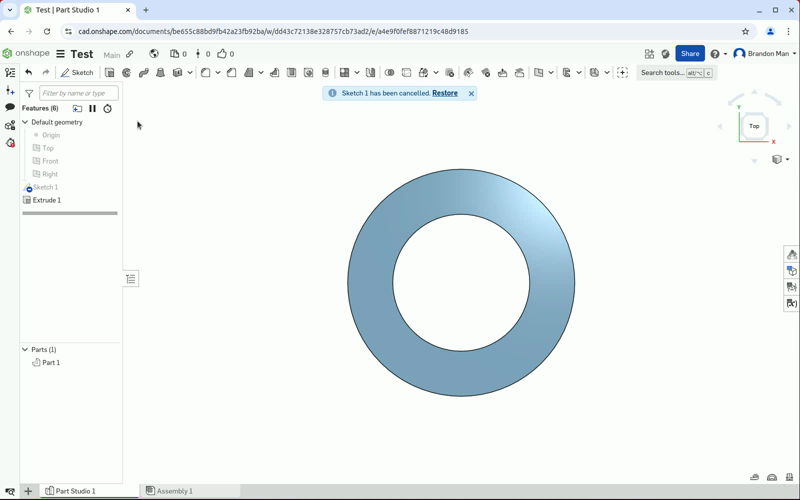
mouse_move(73, 189)
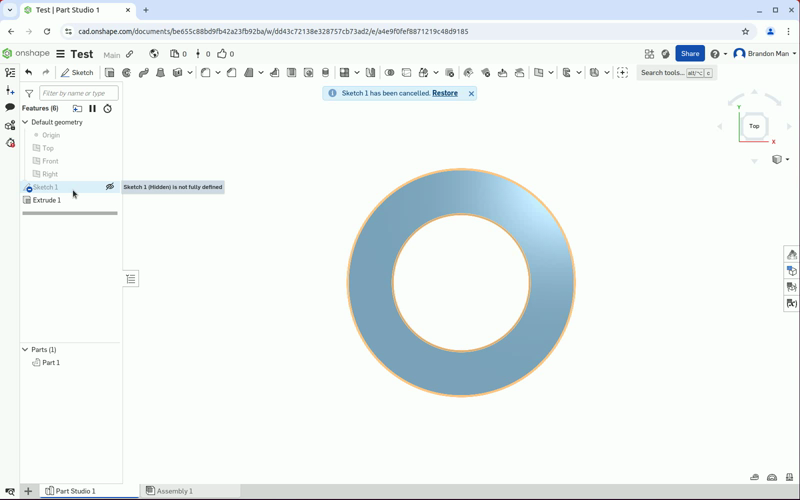
click(73, 189)
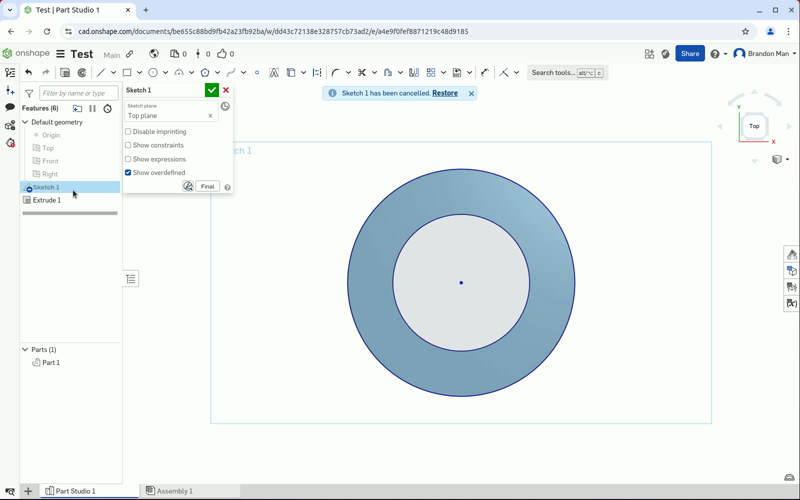
mouse_move(229, 92)
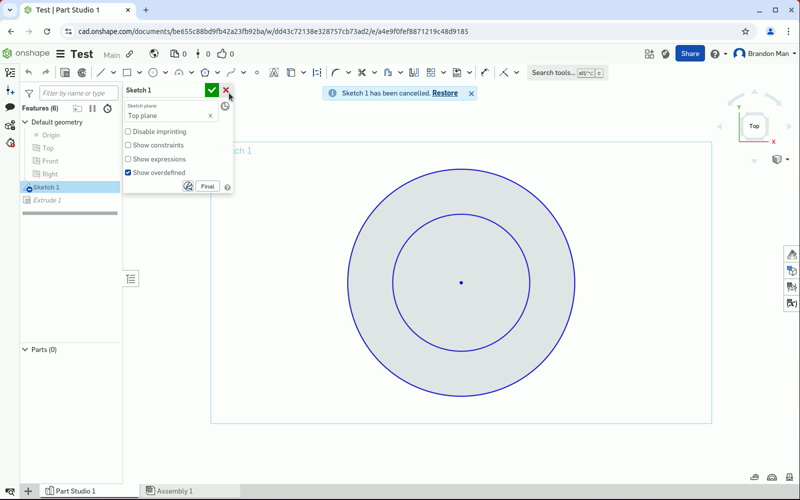
click(229, 92)
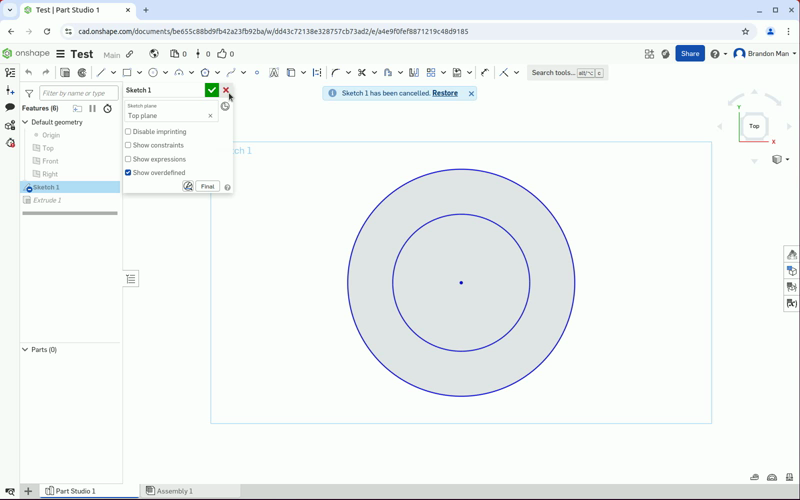
key(shift+s)
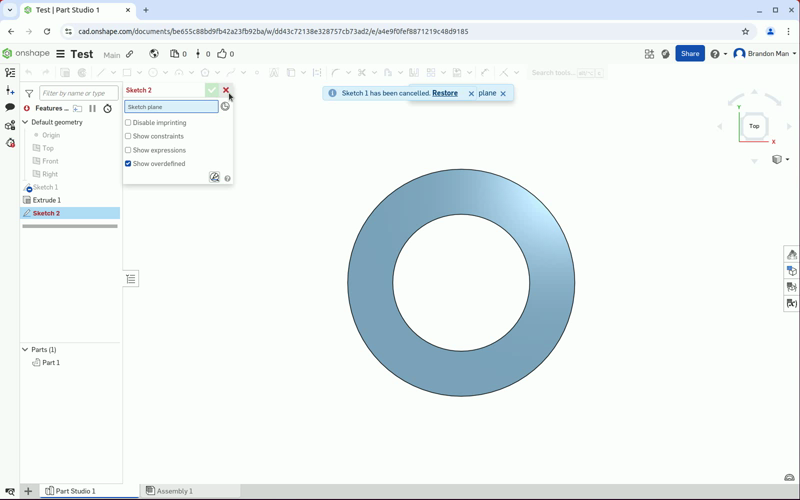
mouse_move(73, 150)
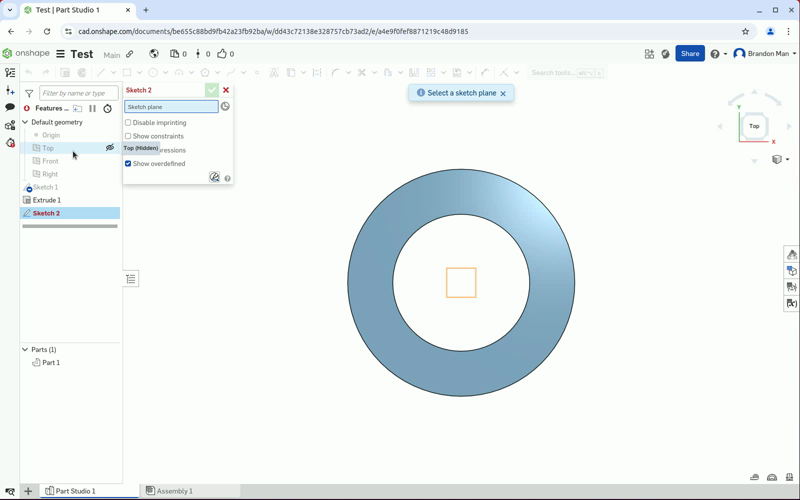
click(73, 150)
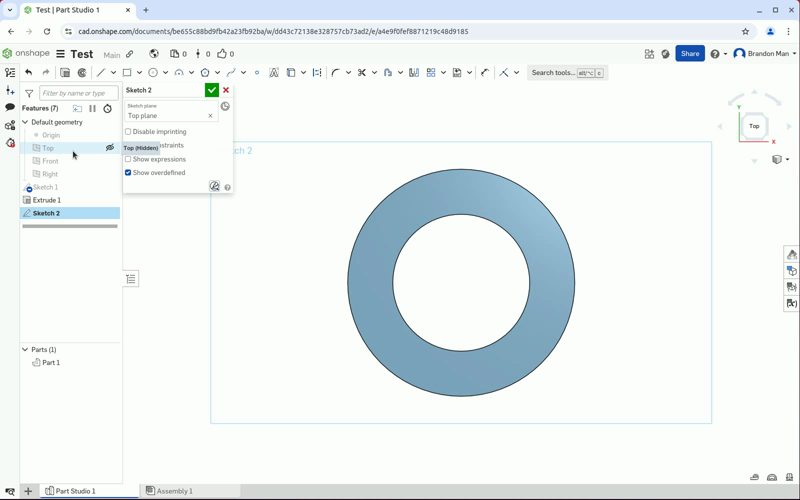
mouse_move(73, 352)
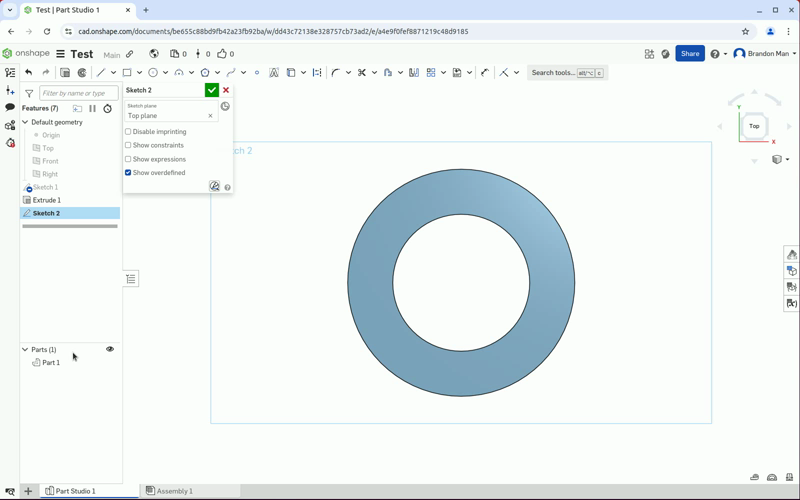
key(y)
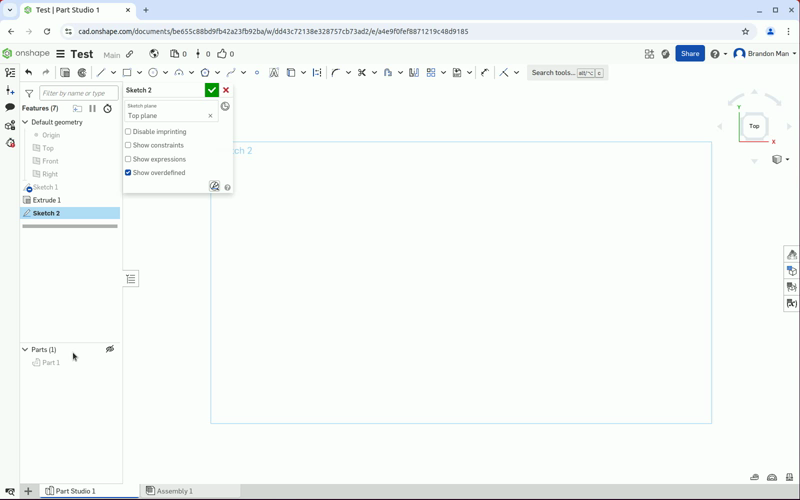
key(c)
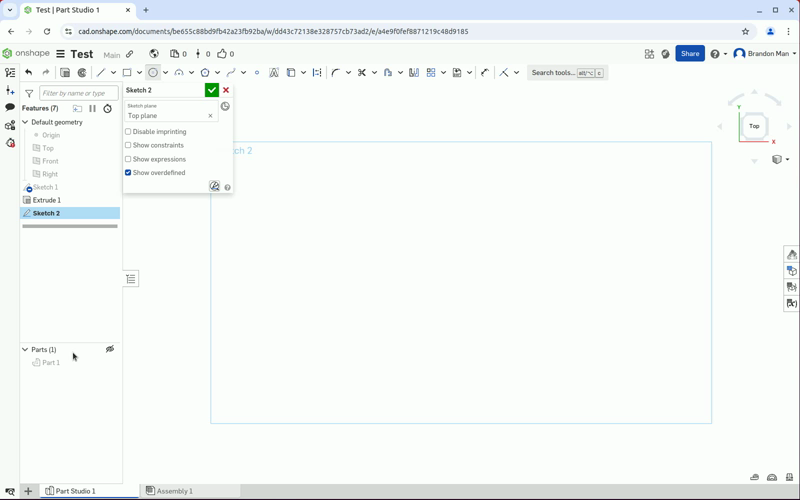
key_down(shift)
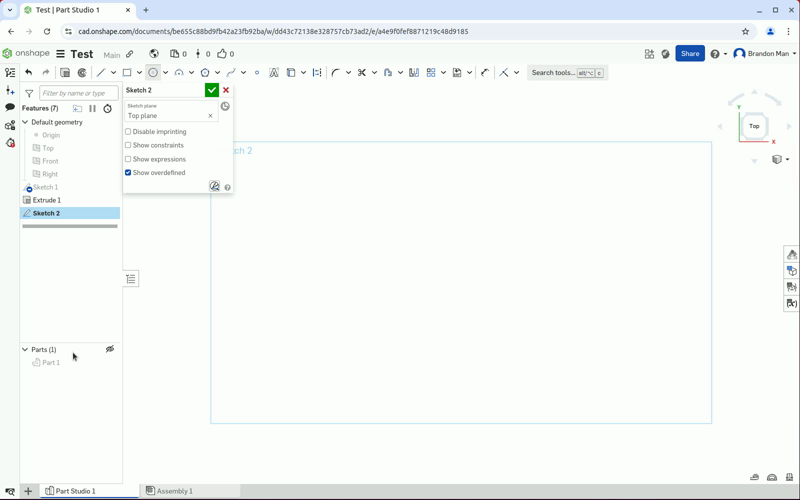
mouse_move(461, 282)
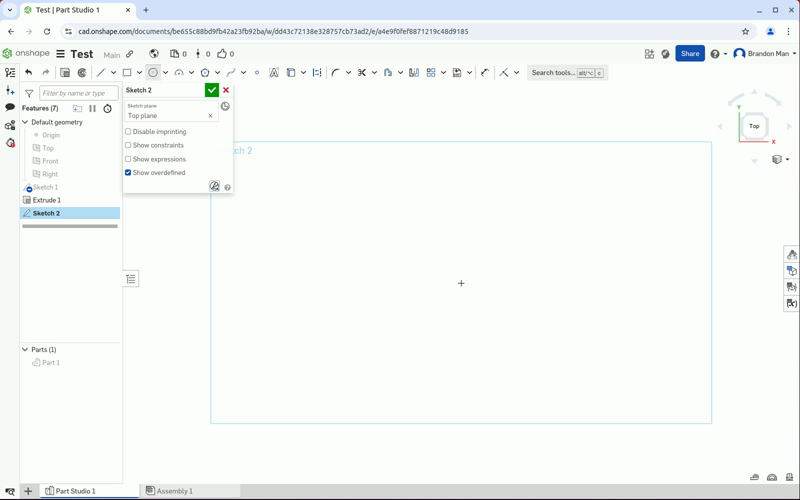
click(461, 282)
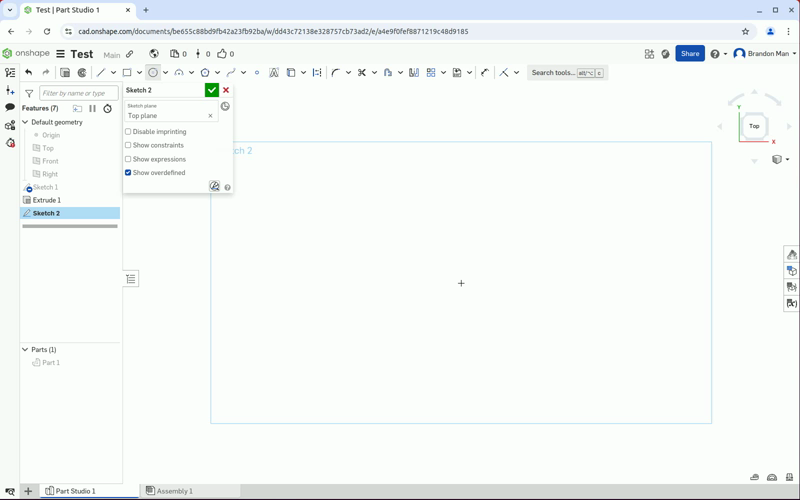
key_up(shift)
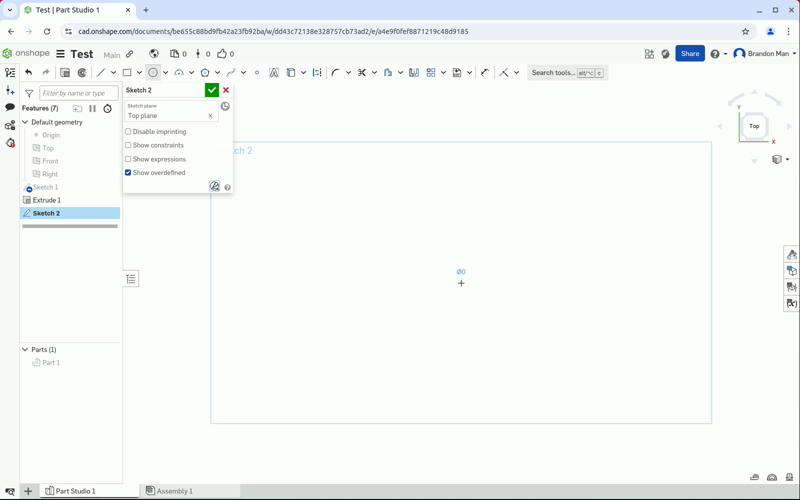
mouse_move(522, 282)
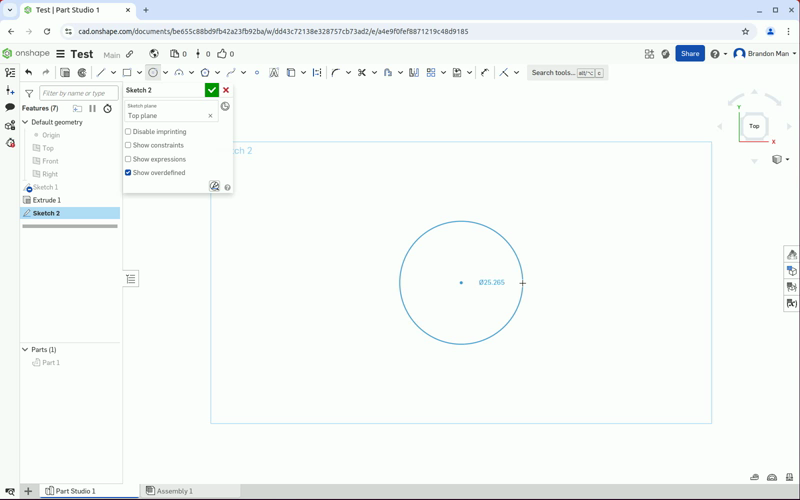
click(522, 282)
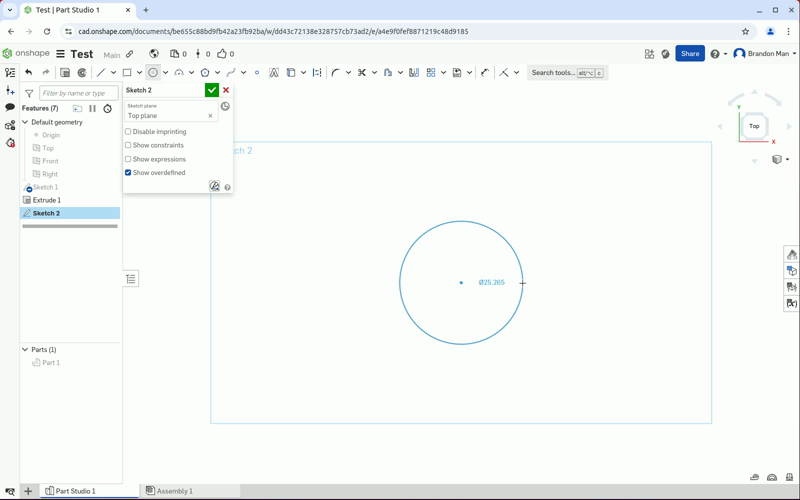
key(esc)
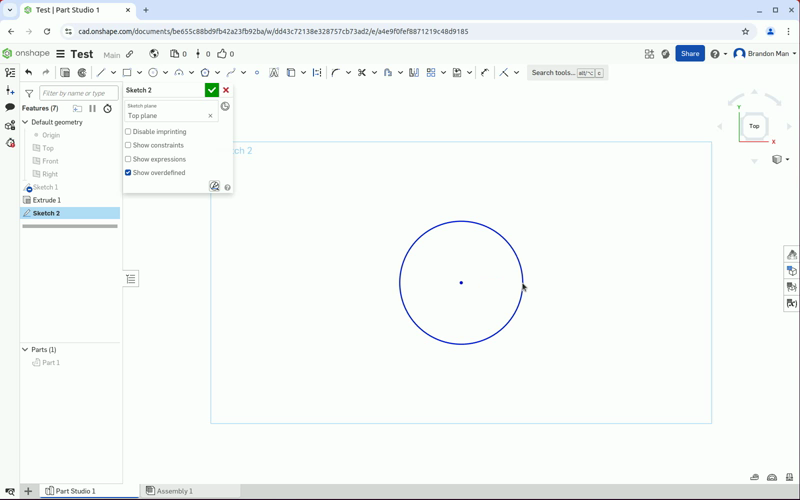
key(c)
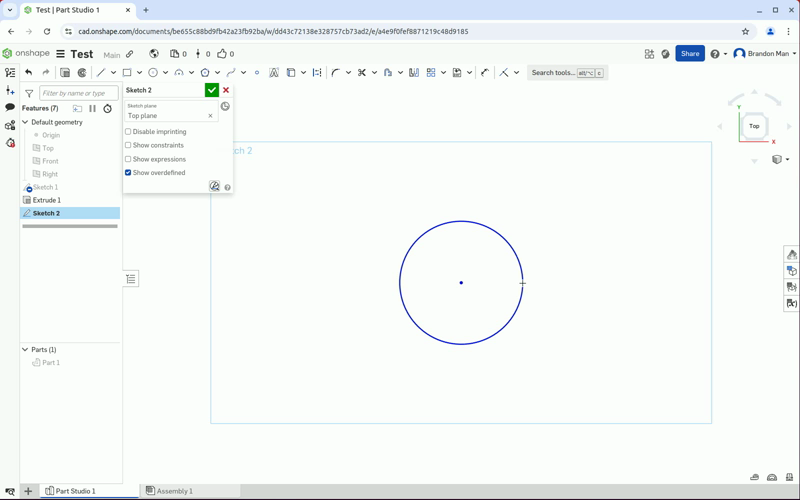
key_down(shift)
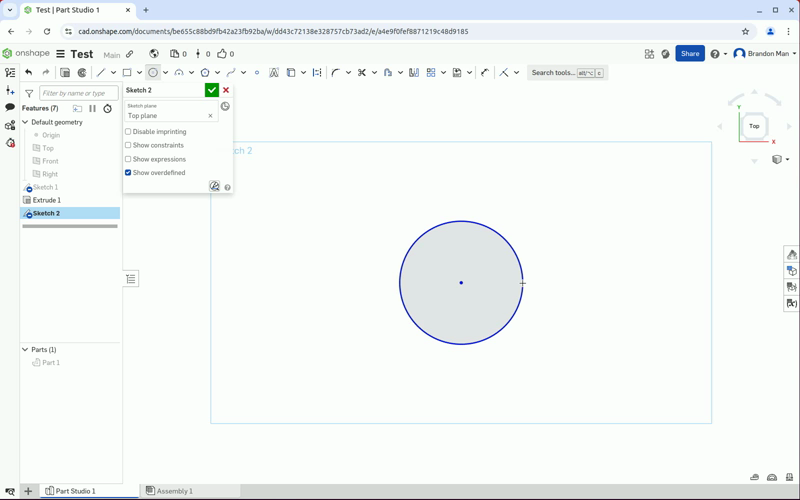
mouse_move(461, 282)
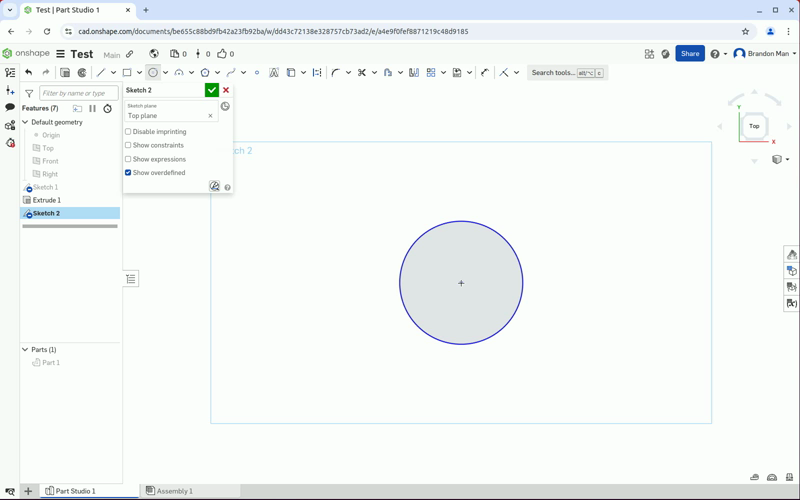
click(461, 282)
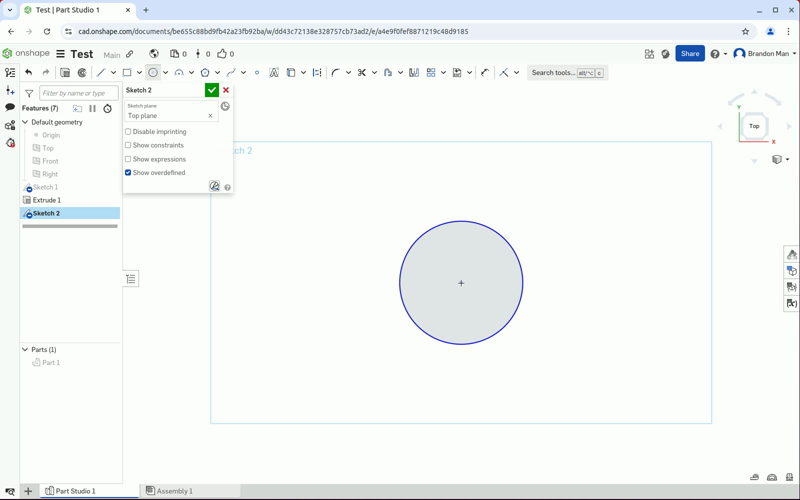
key_up(shift)
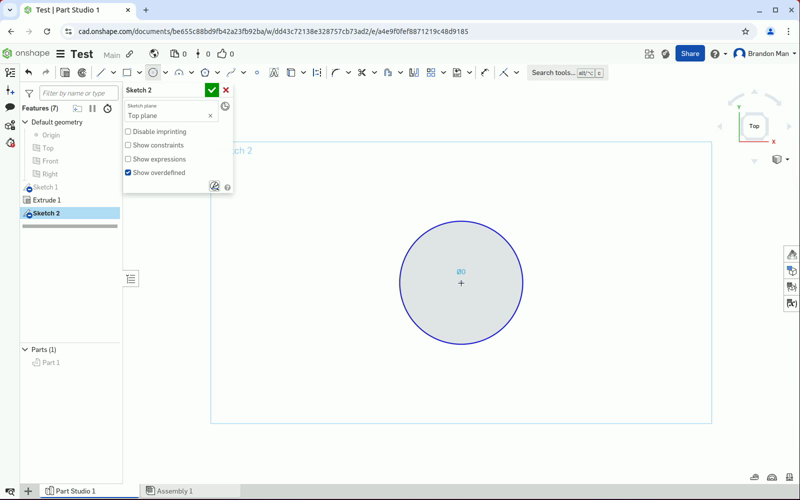
mouse_move(467, 282)
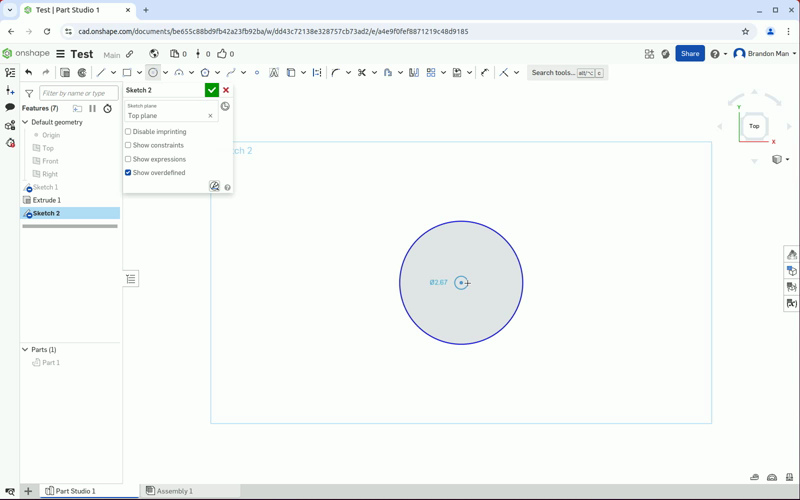
click(467, 282)
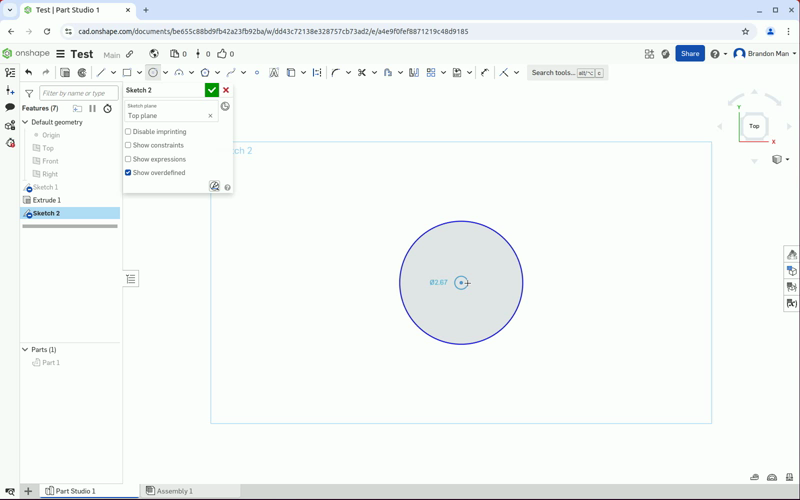
key(esc)
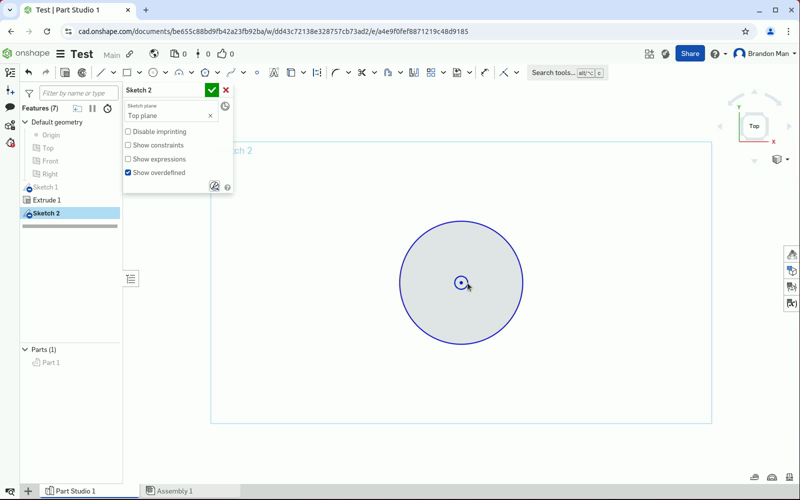
mouse_move(459, 233)
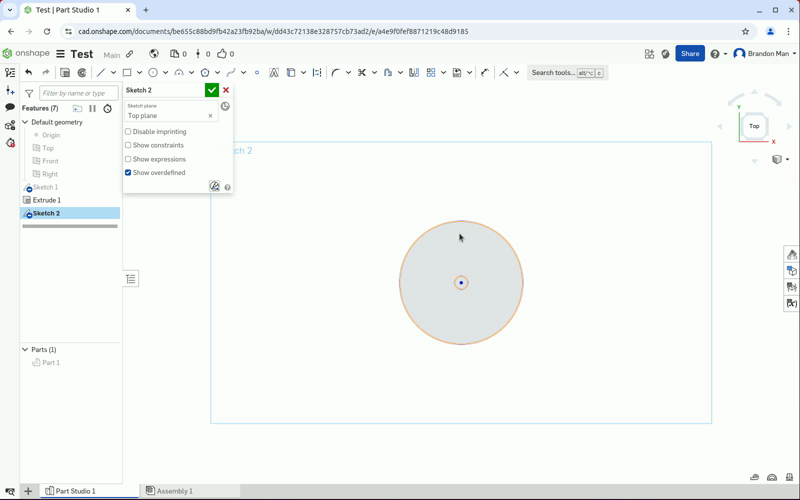
click(459, 233)
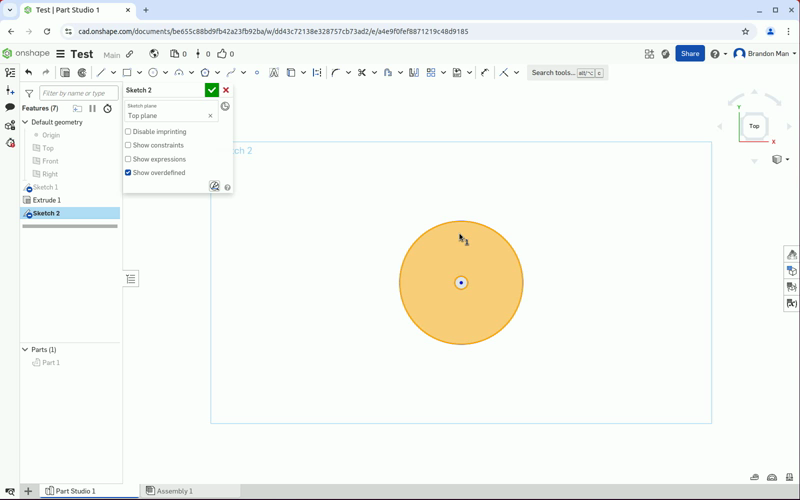
mouse_move(73, 352)
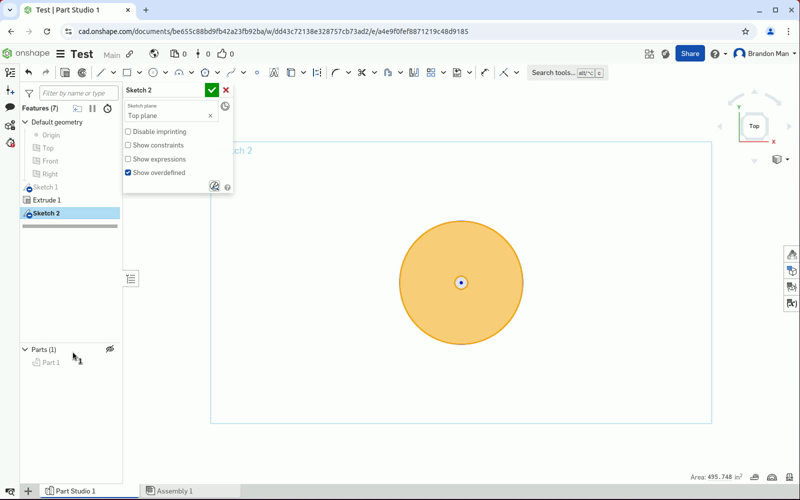
key(shift+y)
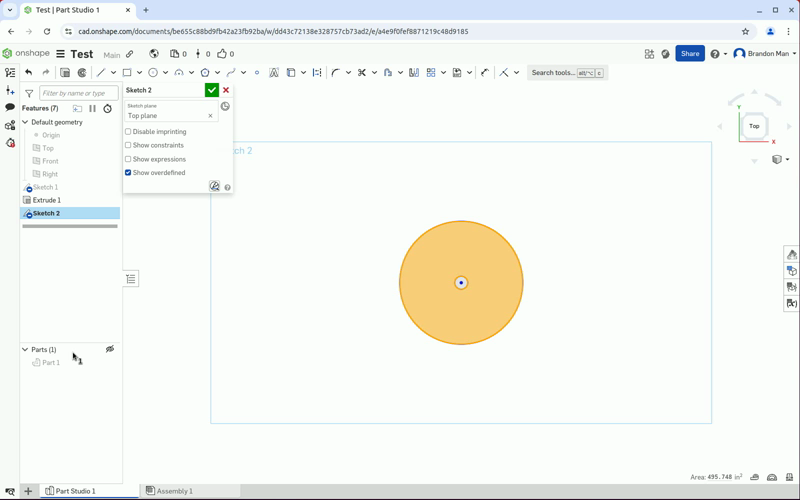
key(shift+e)
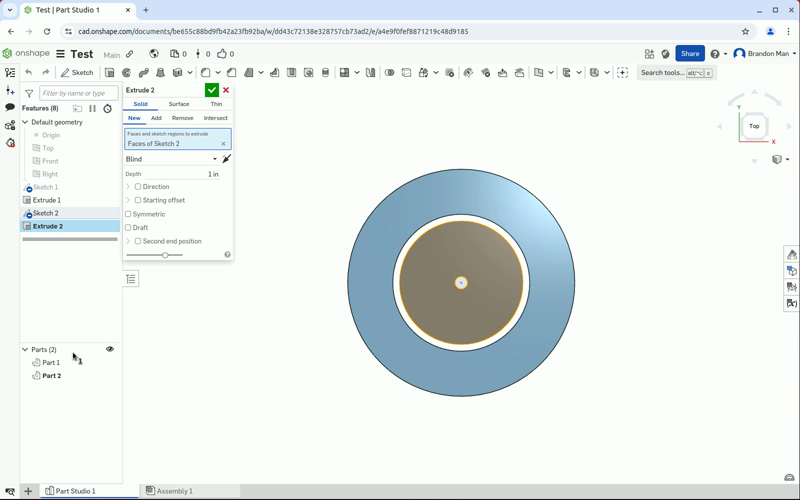
mouse_move(143, 106)
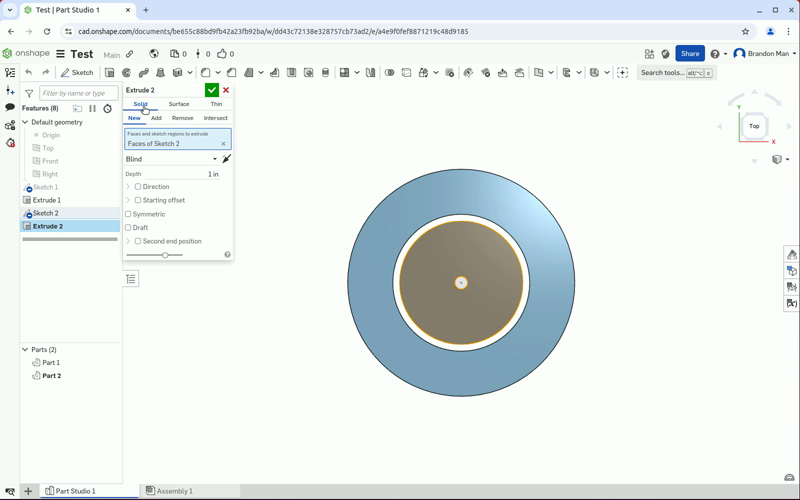
click(143, 106)
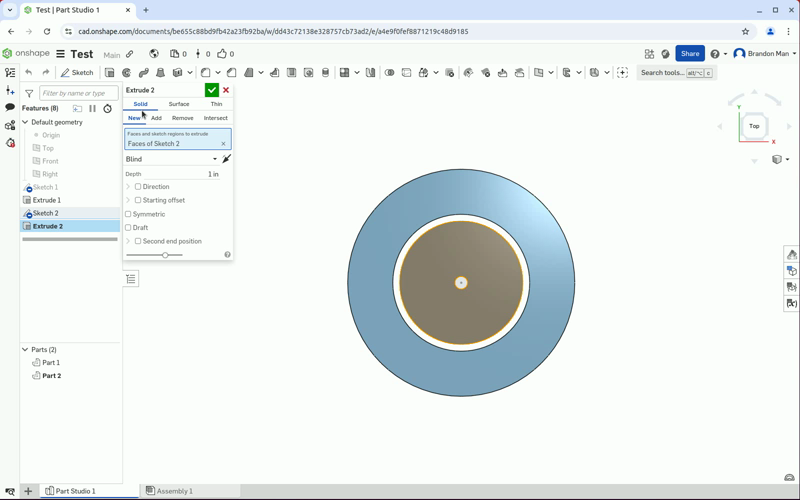
mouse_move(137, 120)
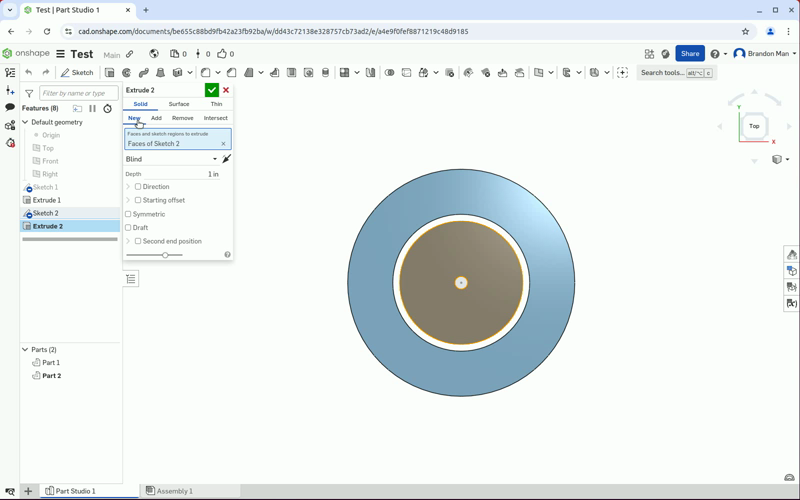
click(137, 120)
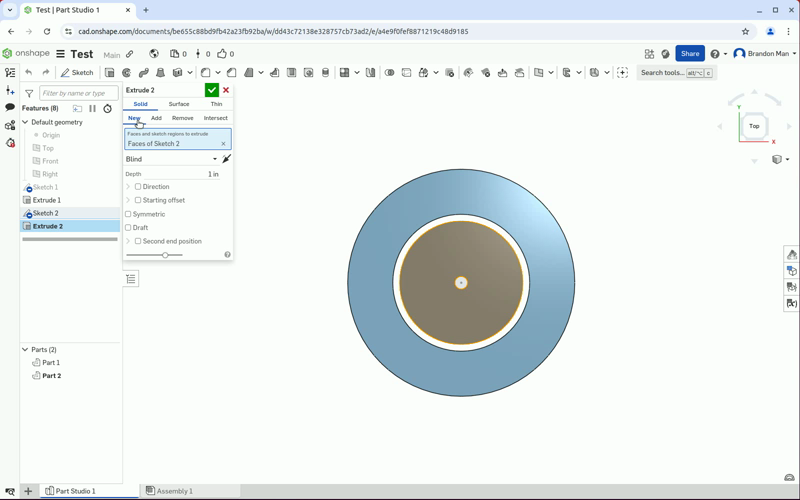
key(tab, 4)
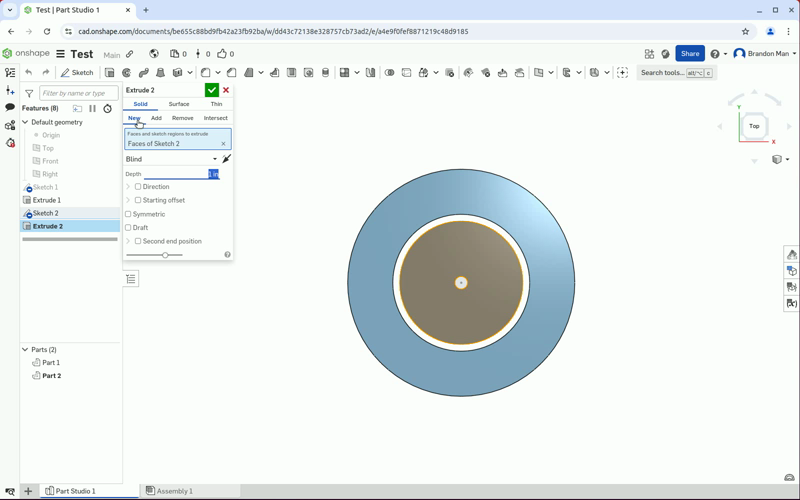
text(1.685)
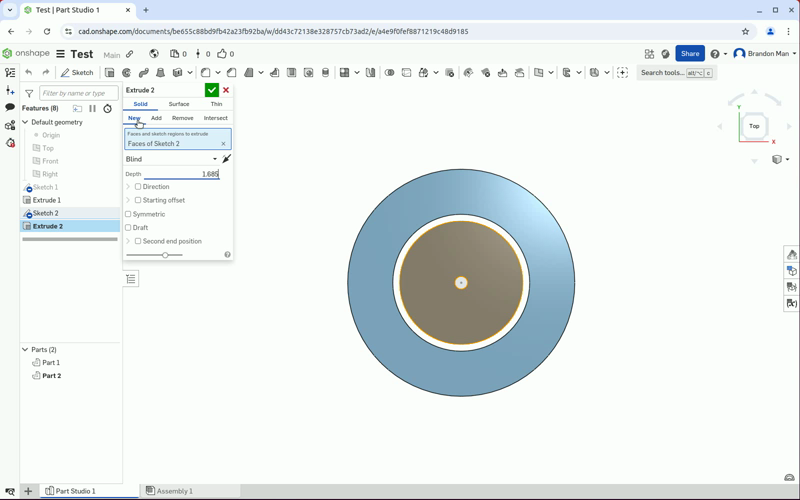
key(enter)
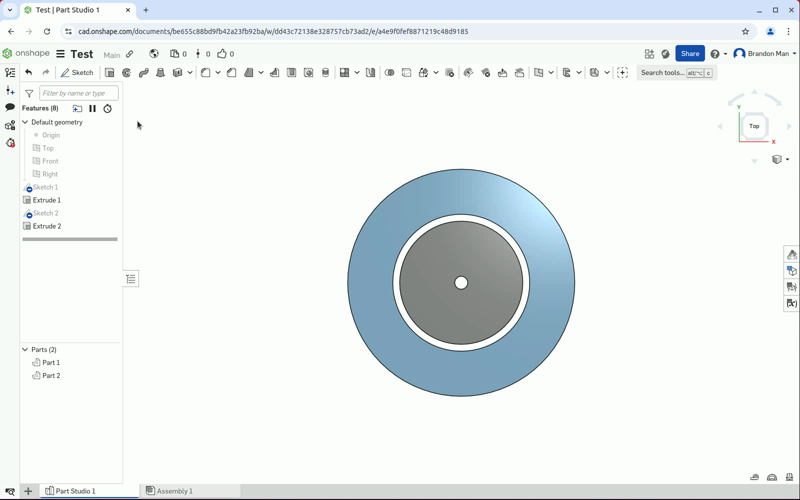
key(shift+h)
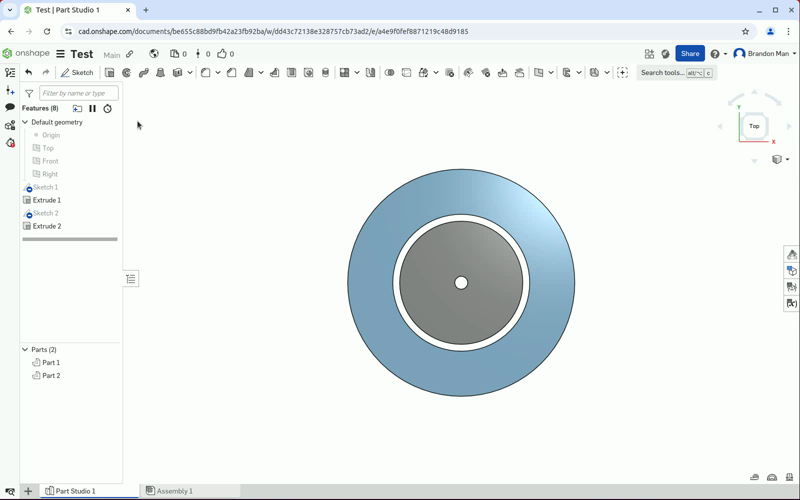
key(shift+h)
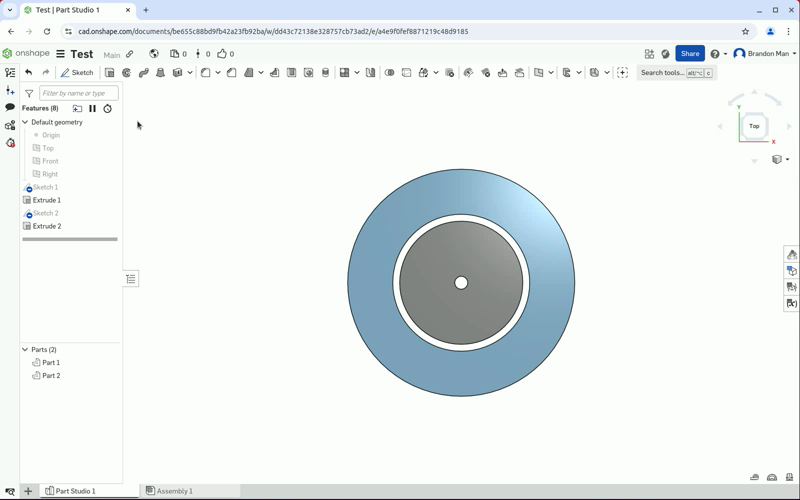
mouse_move(73, 189)
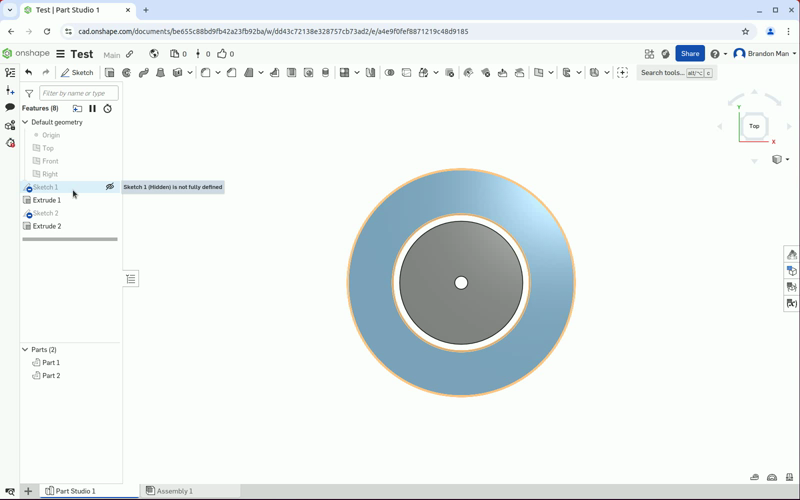
click(73, 189)
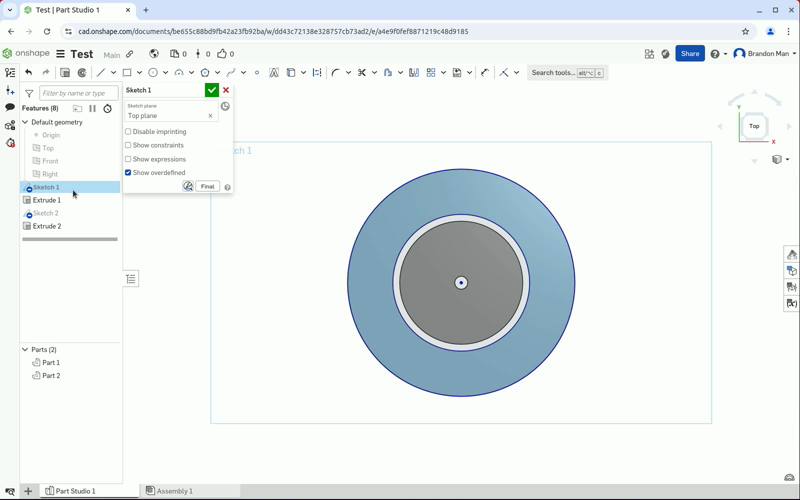
mouse_move(229, 92)
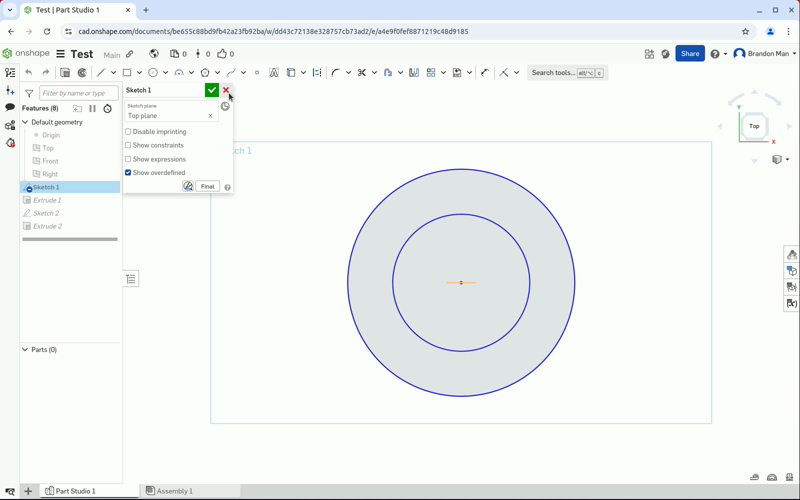
click(229, 92)
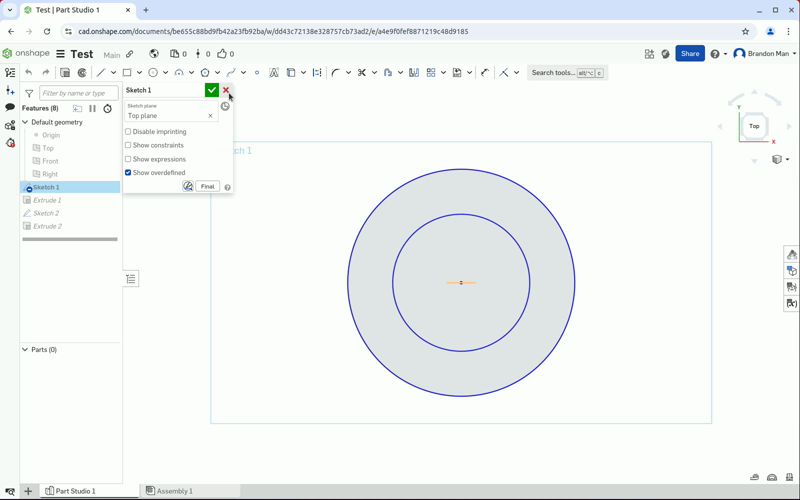
key(shift+s)
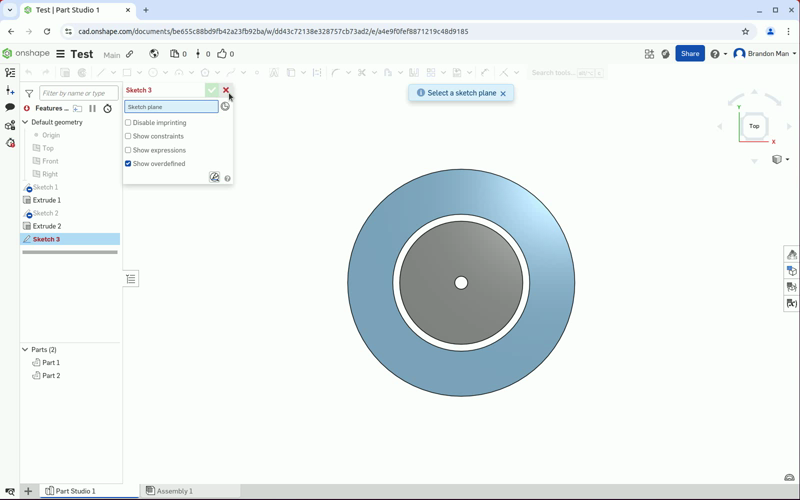
mouse_move(73, 150)
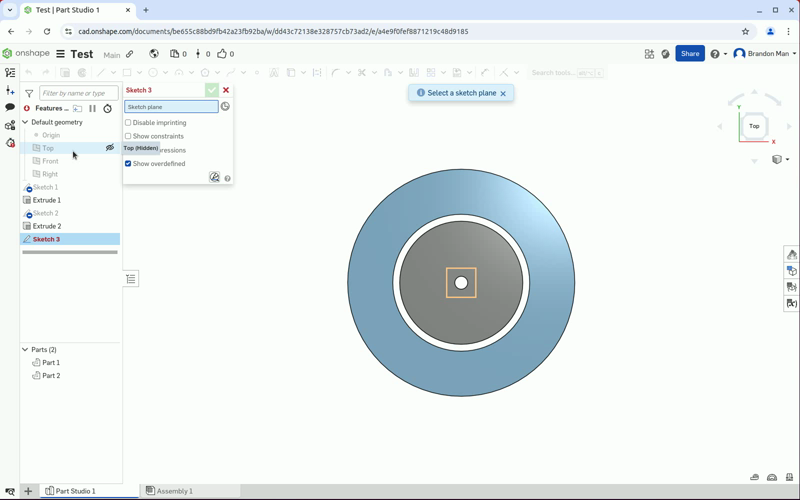
click(73, 150)
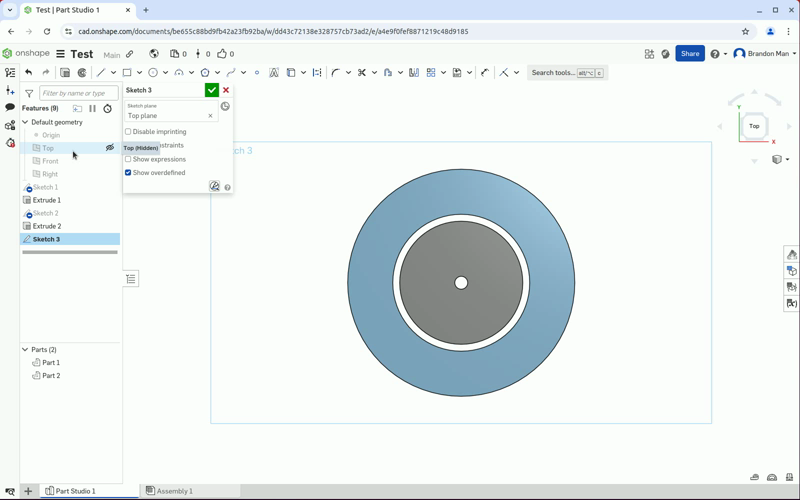
mouse_move(73, 352)
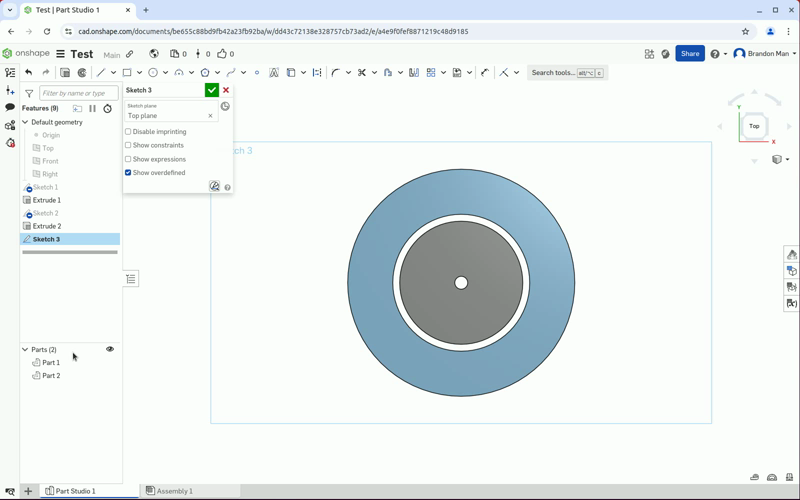
key(y)
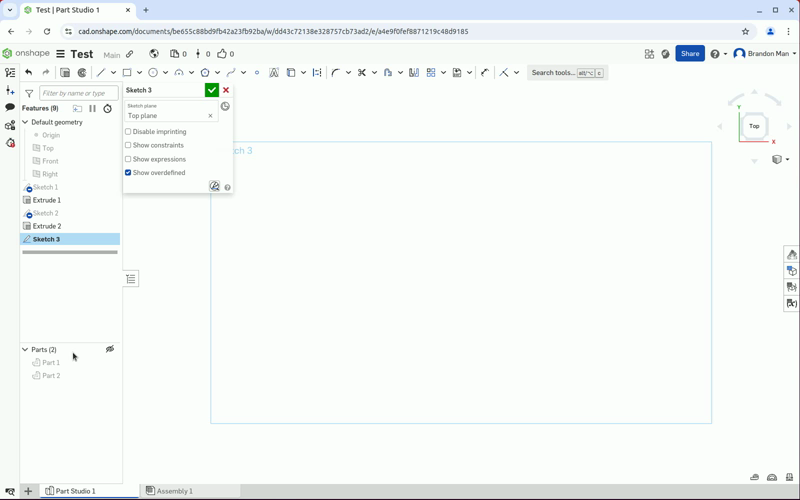
key(c)
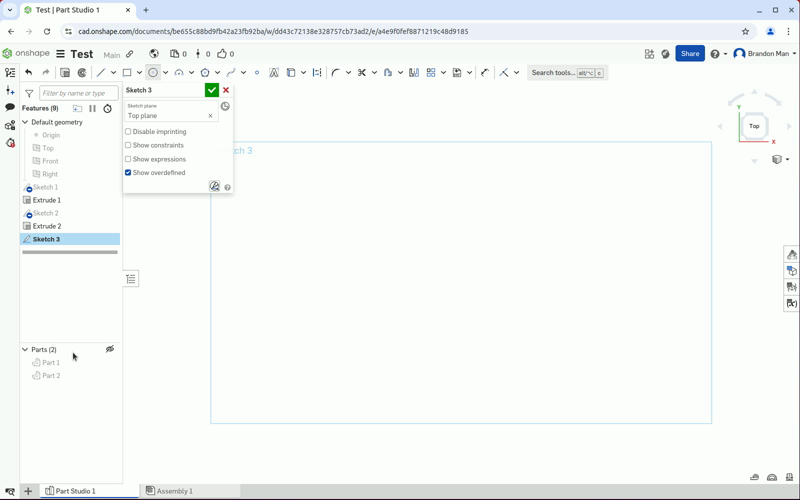
key_down(shift)
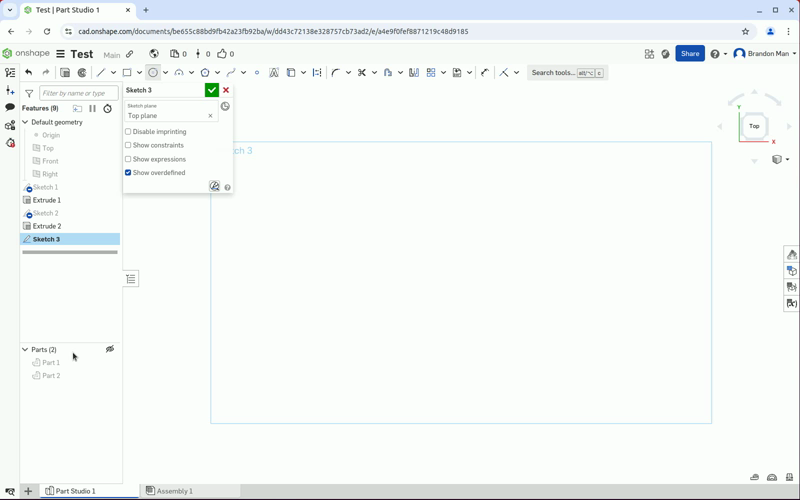
mouse_move(461, 282)
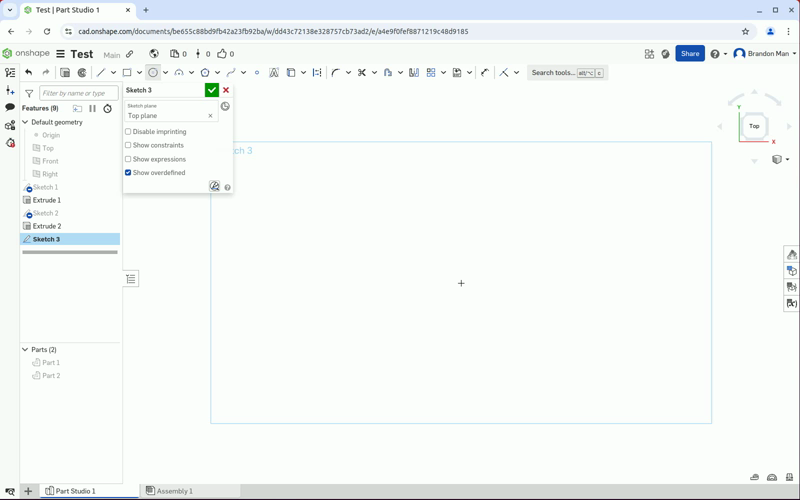
click(461, 282)
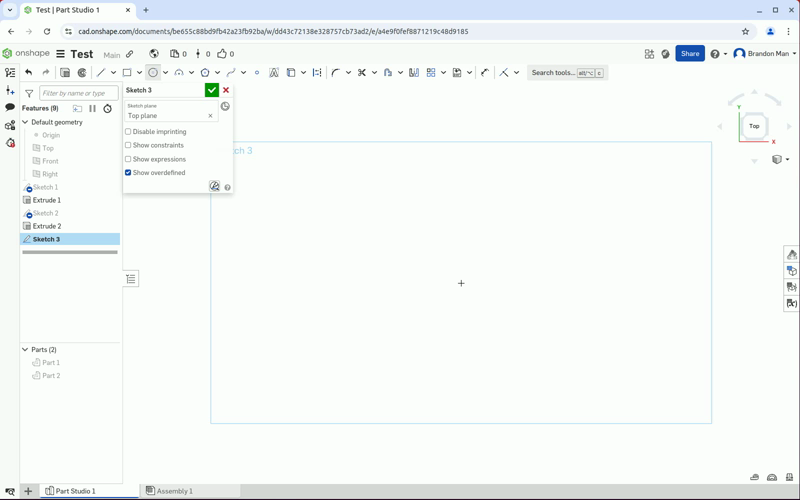
key_up(shift)
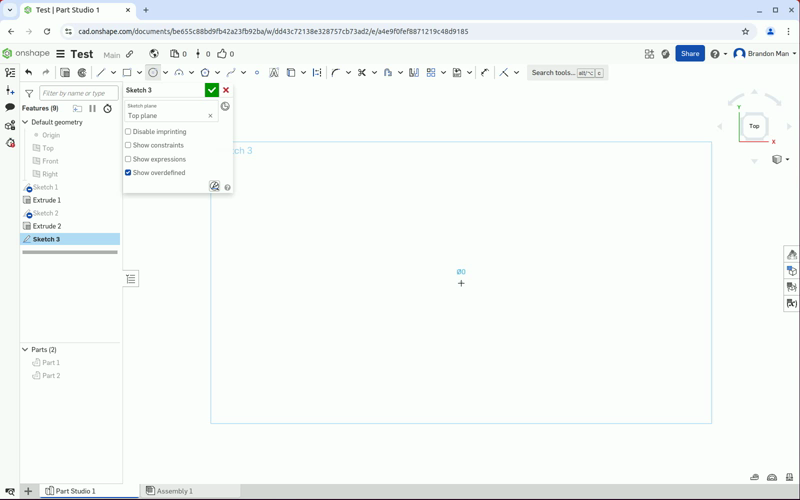
mouse_move(531, 282)
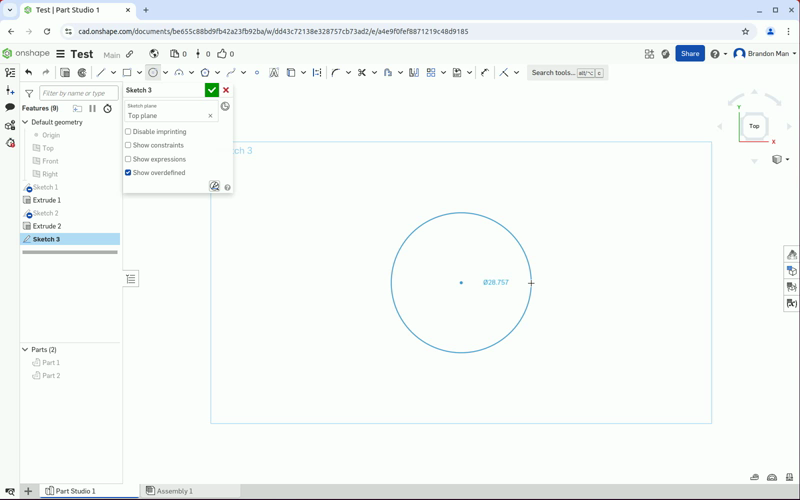
click(531, 282)
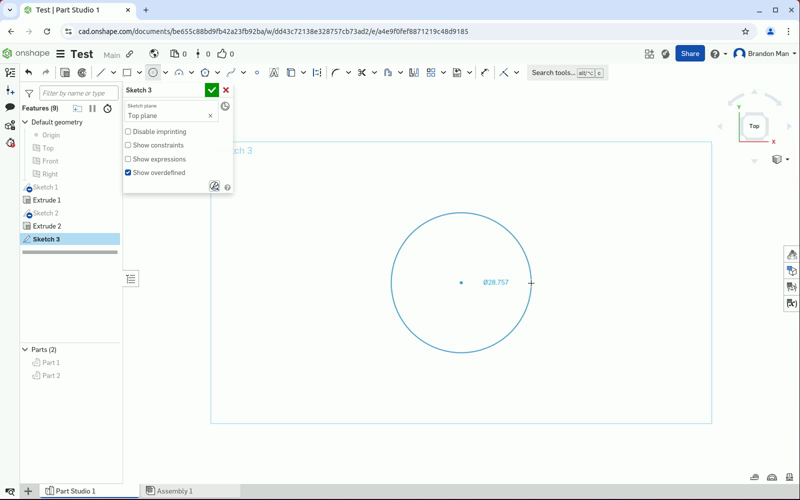
key(esc)
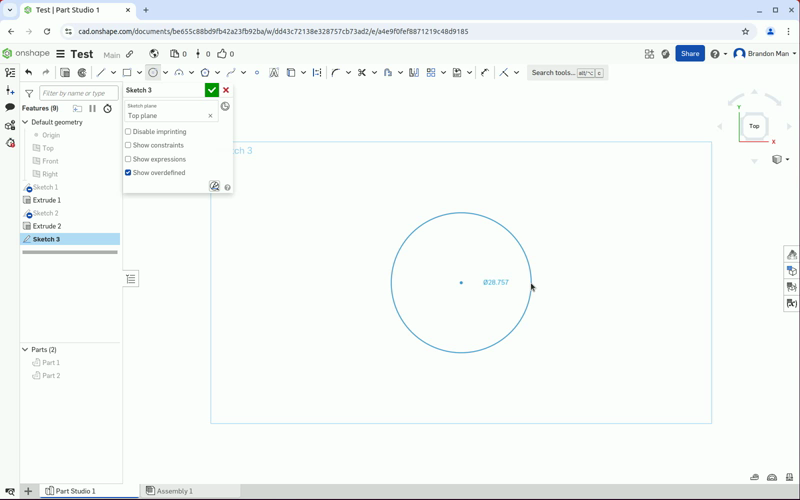
key(c)
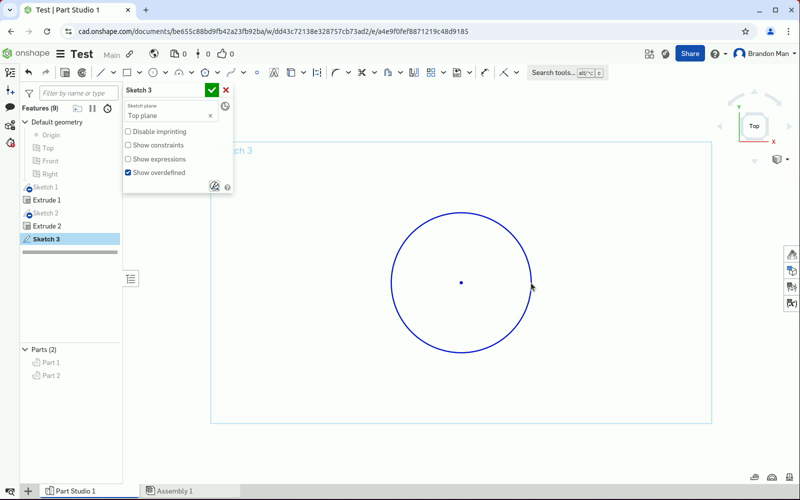
key_down(shift)
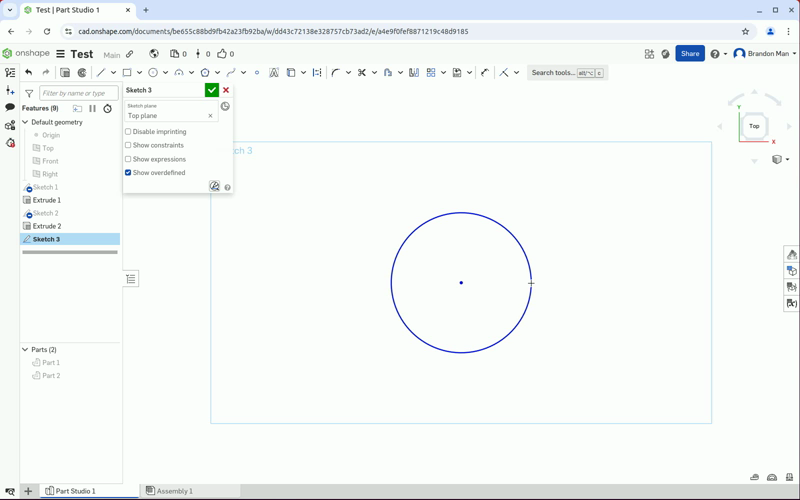
mouse_move(461, 282)
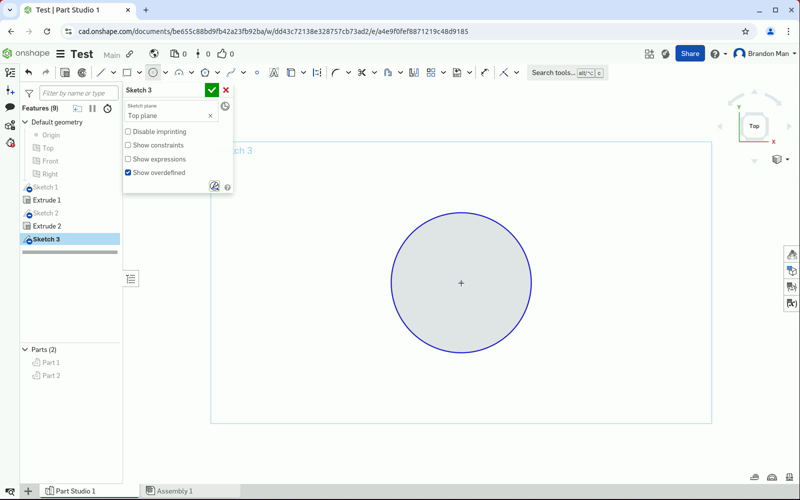
click(461, 282)
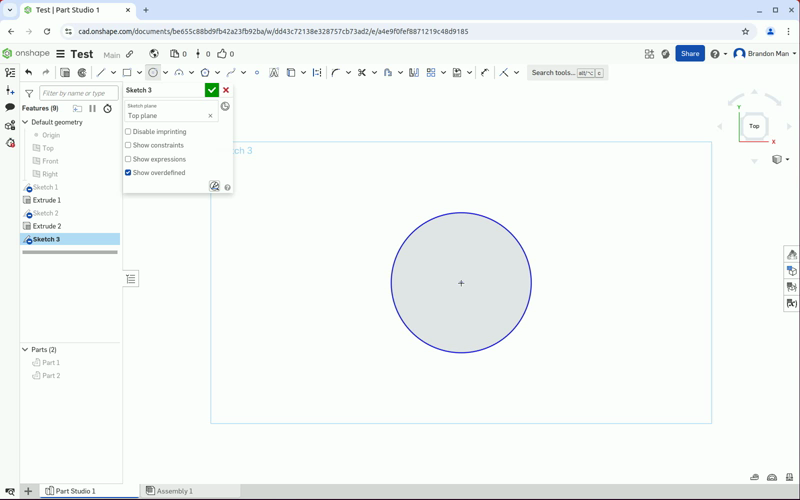
key_up(shift)
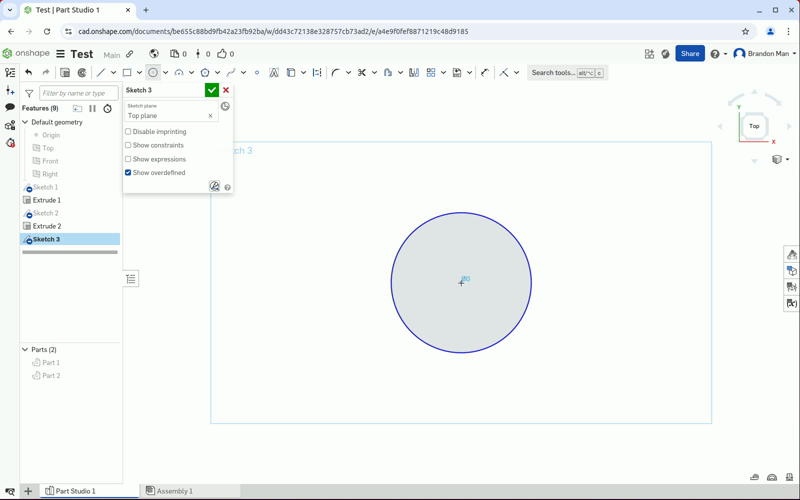
mouse_move(523, 282)
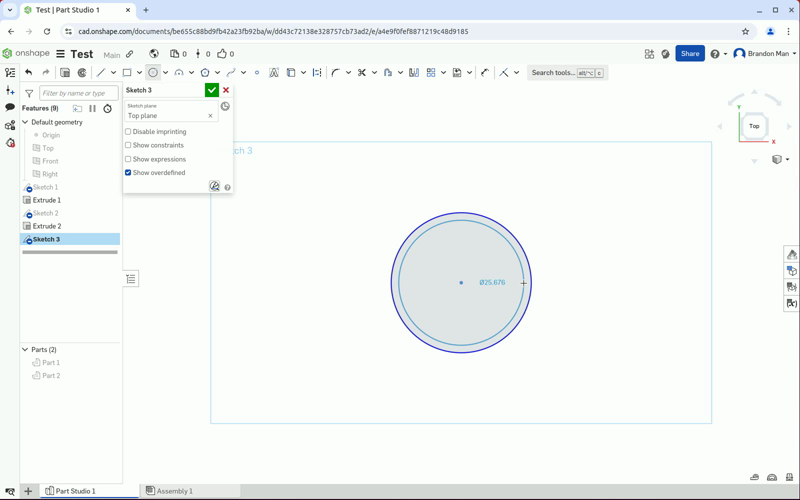
click(523, 282)
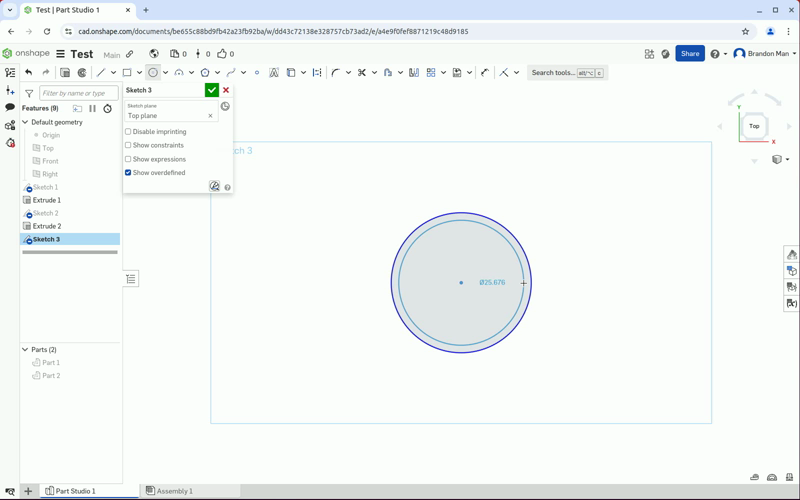
key(esc)
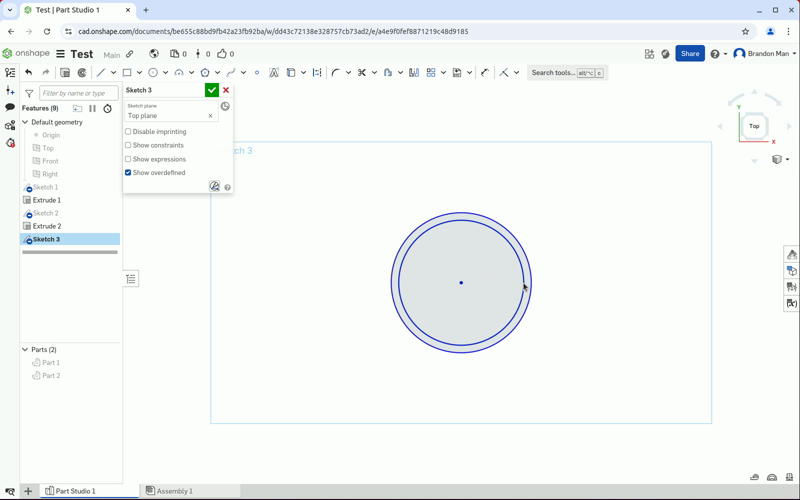
mouse_move(458, 349)
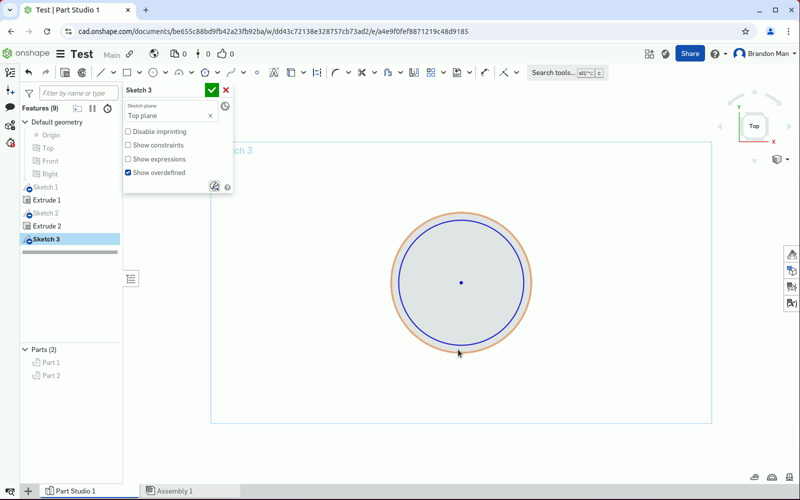
click(458, 349)
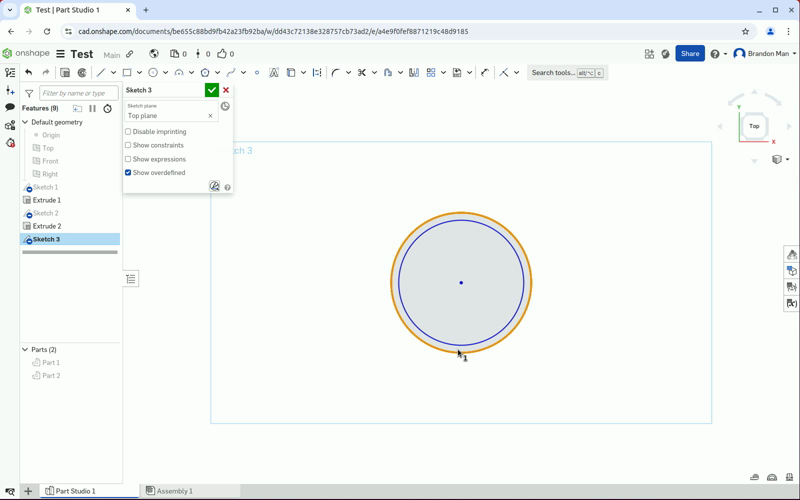
mouse_move(73, 352)
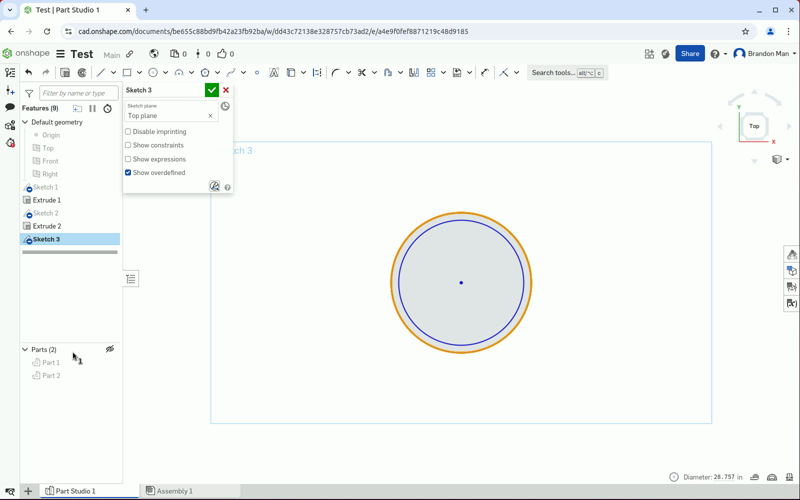
key(shift+y)
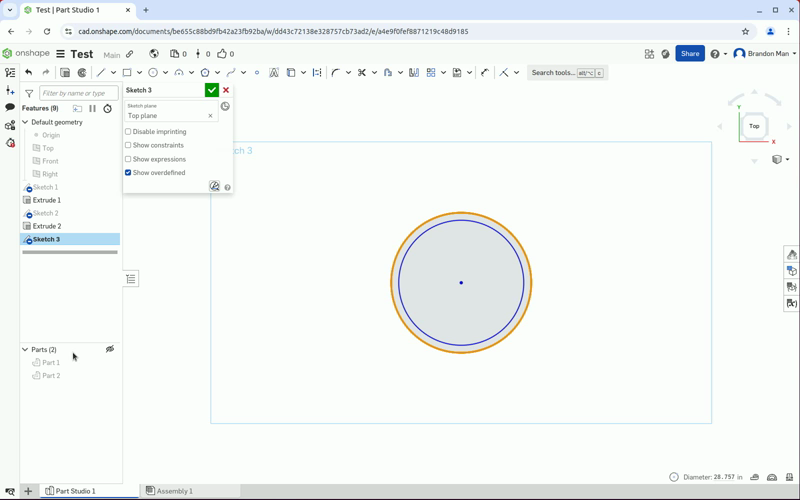
key(shift+e)
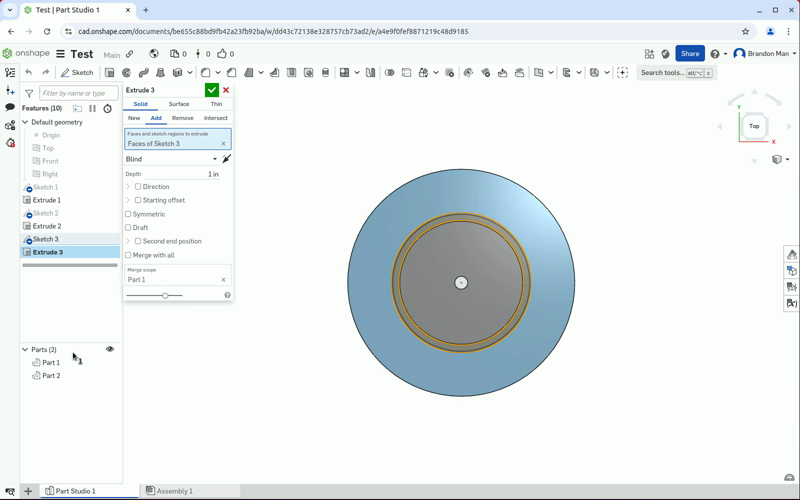
mouse_move(143, 106)
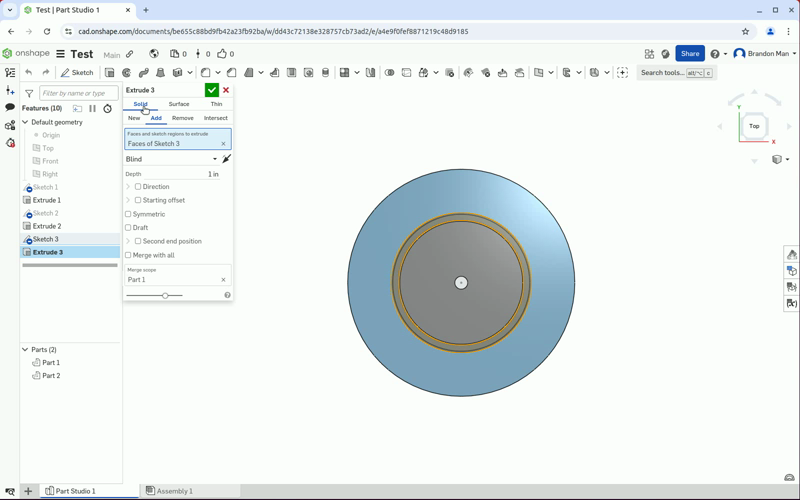
click(143, 106)
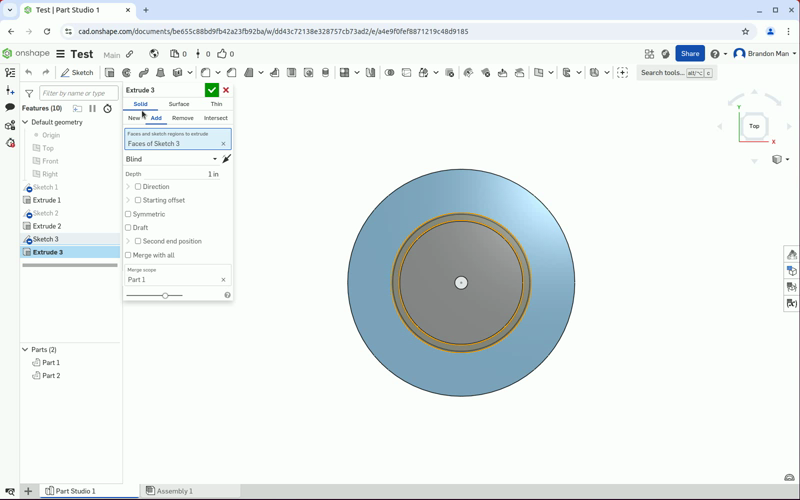
mouse_move(137, 120)
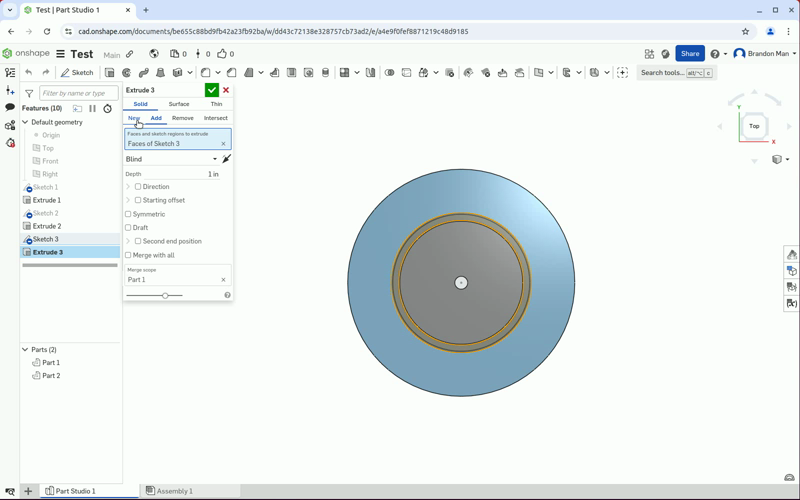
click(137, 120)
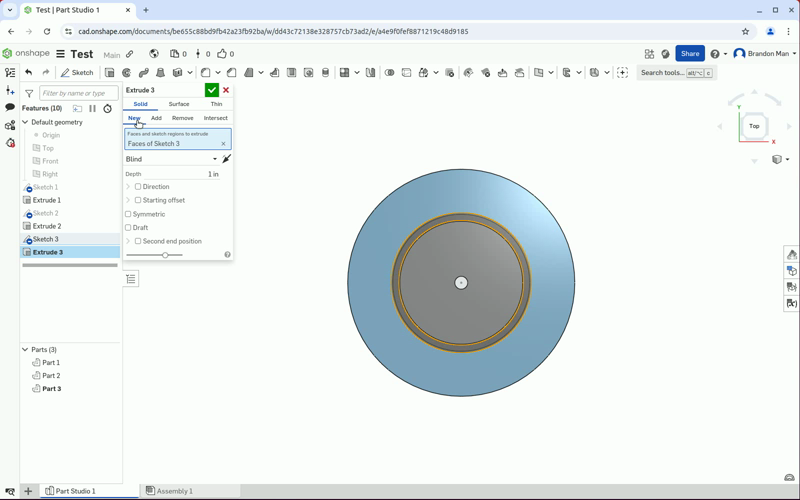
key(tab, 4)
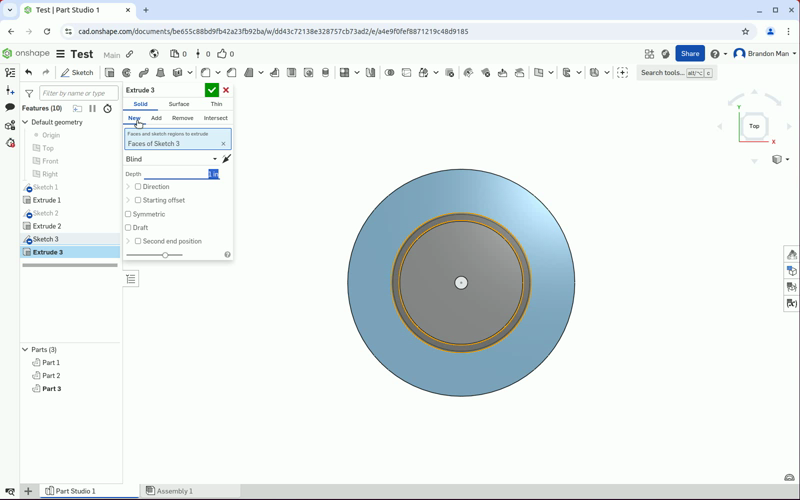
text(1.685)
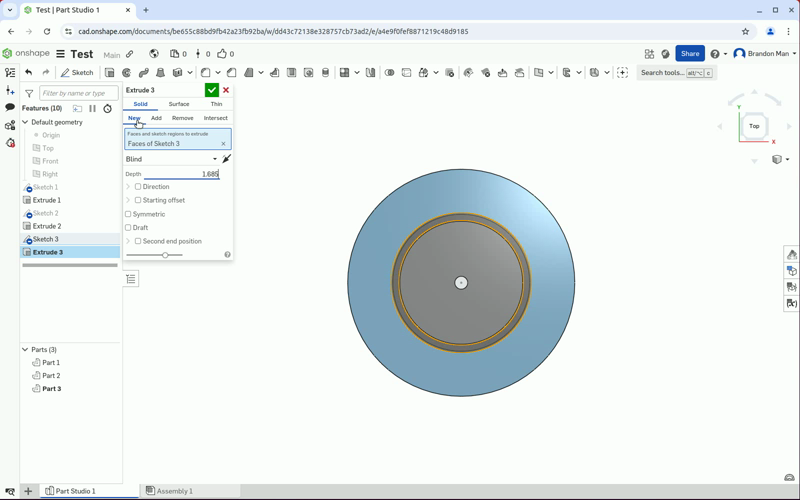
key(enter)
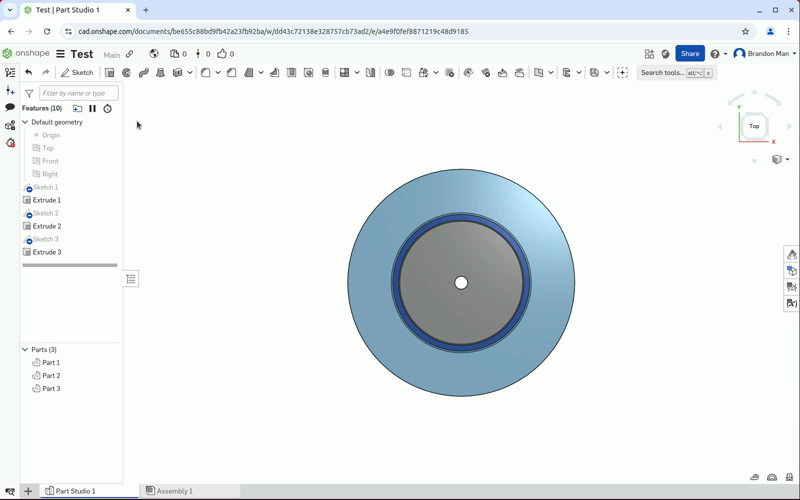
key(shift+h)
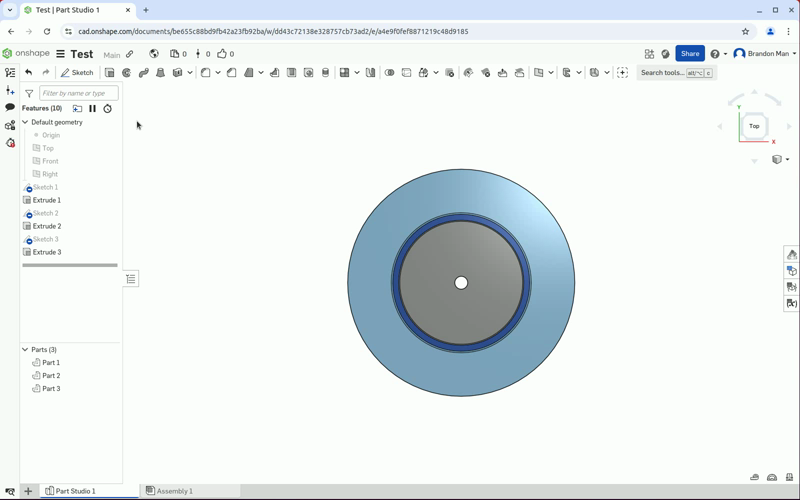
key(shift+h)
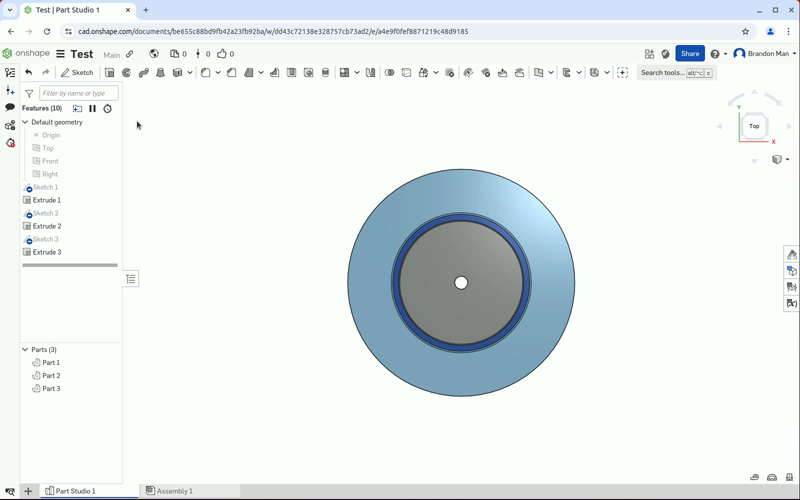
mouse_move(73, 189)
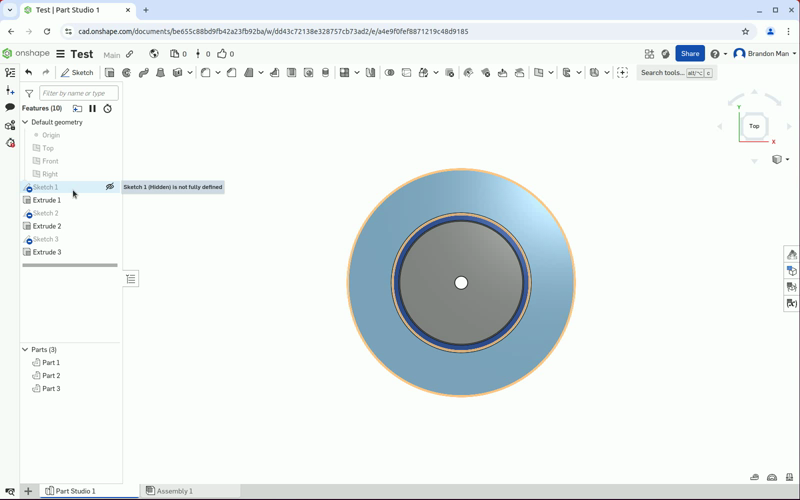
click(73, 189)
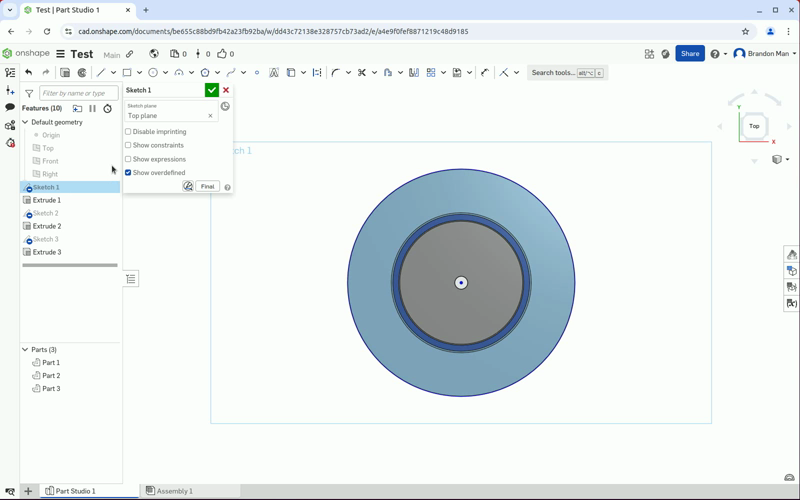
mouse_move(229, 92)
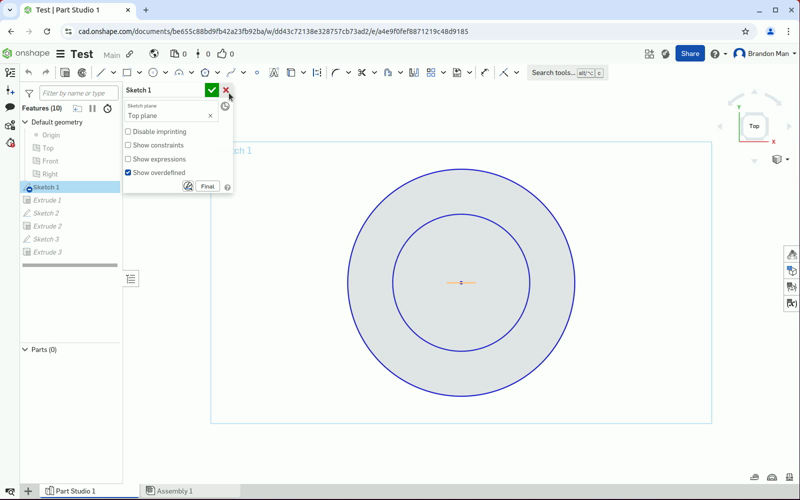
click(229, 92)
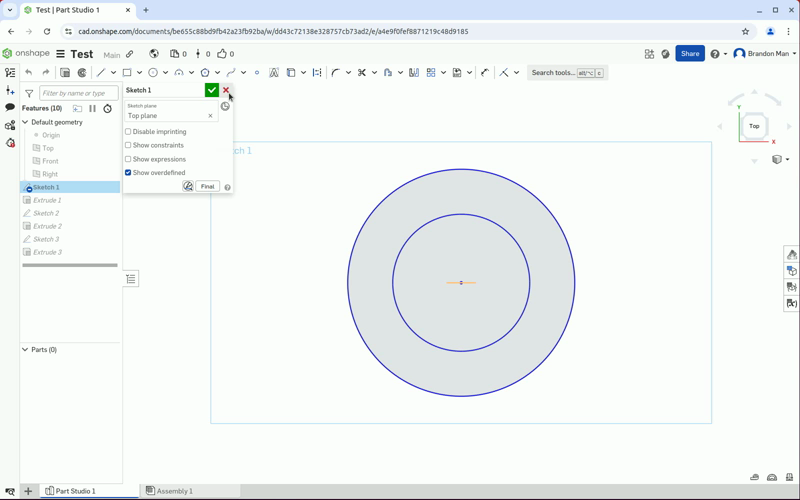
key(shift+s)
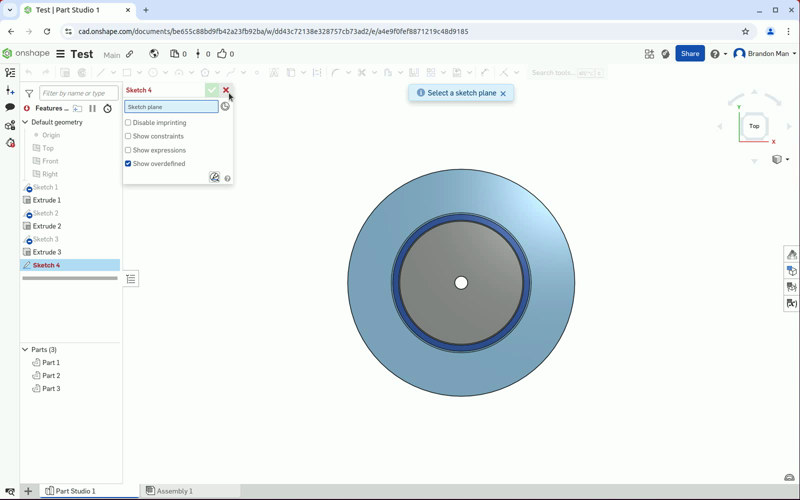
mouse_move(73, 150)
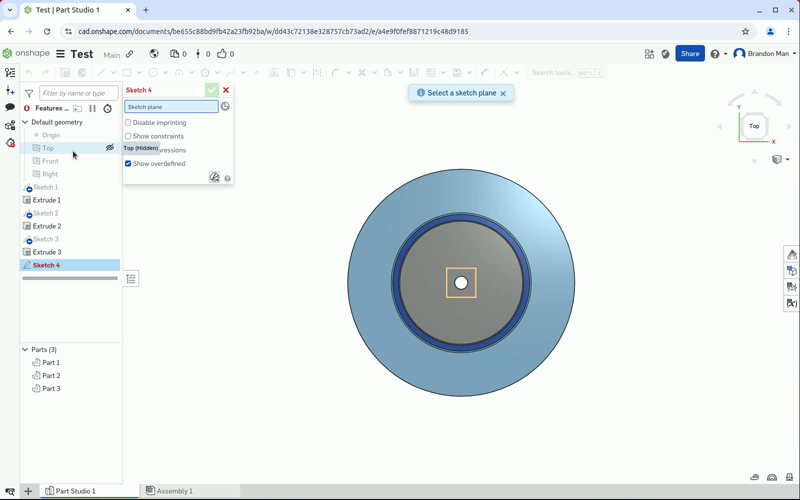
click(73, 150)
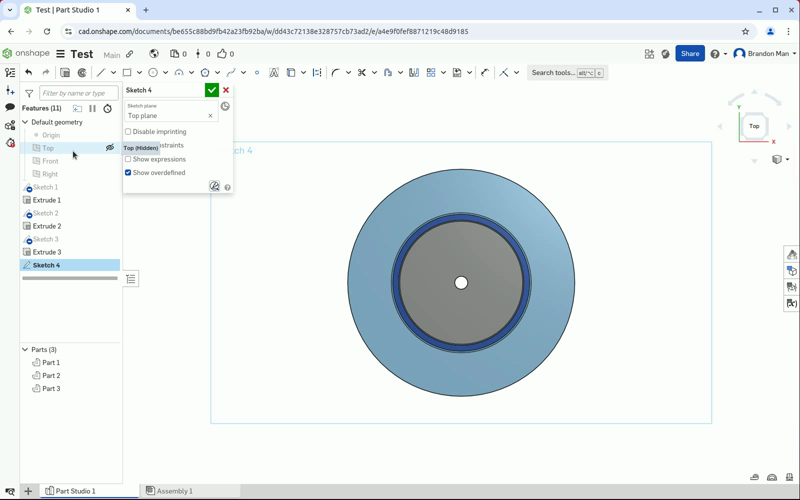
mouse_move(73, 352)
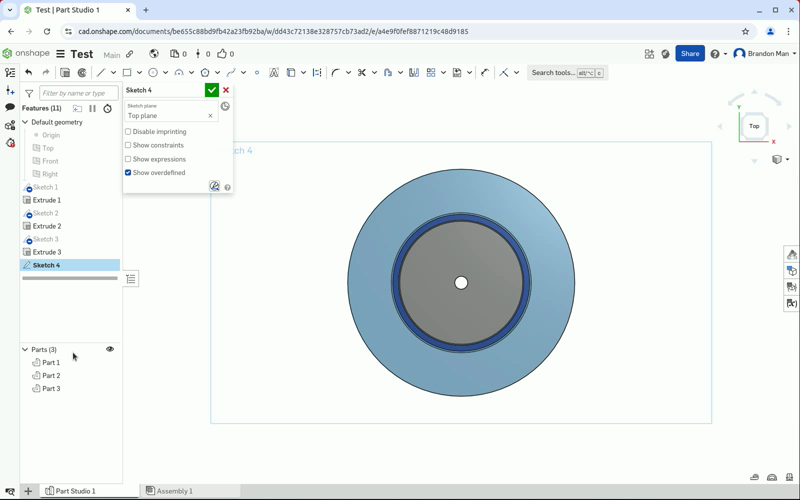
key(y)
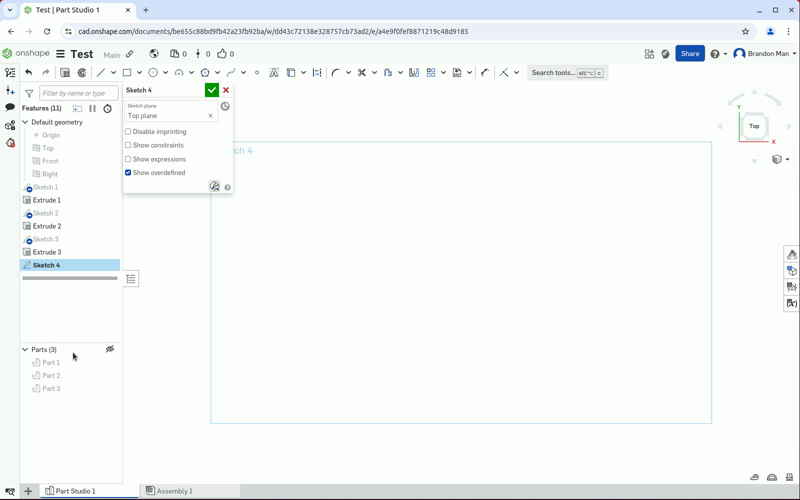
key(c)
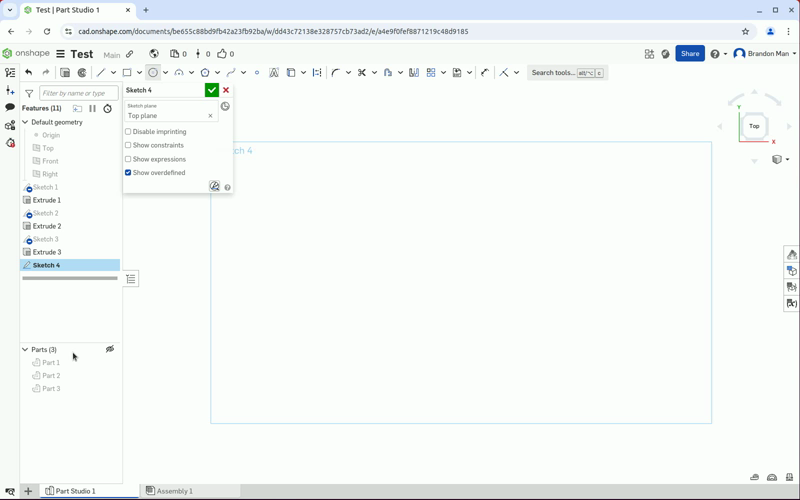
key_down(shift)
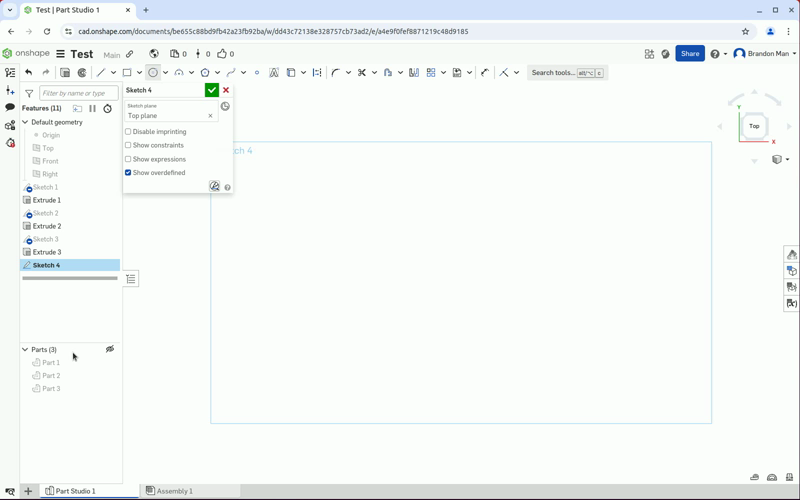
mouse_move(461, 282)
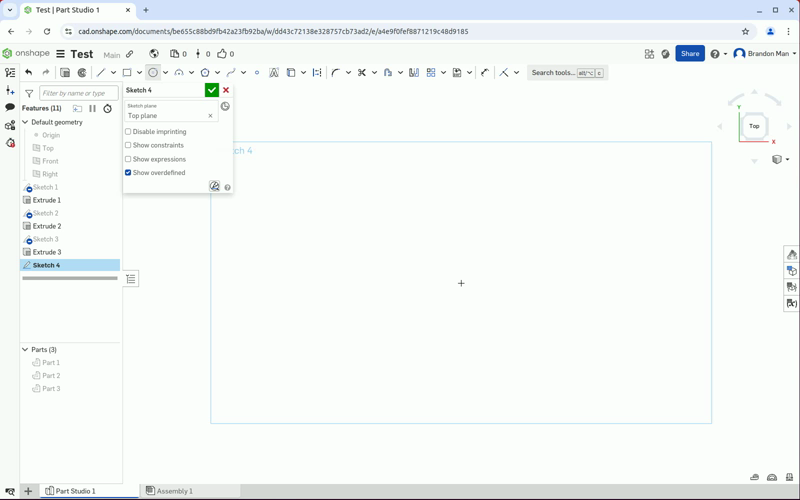
click(461, 282)
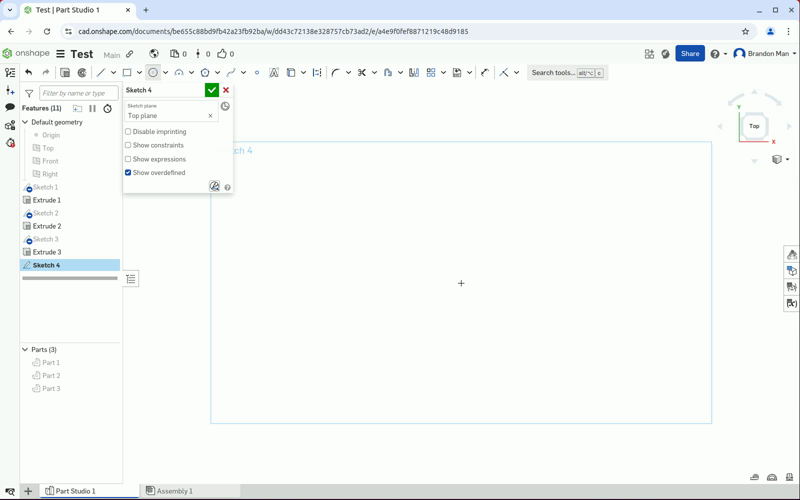
key_up(shift)
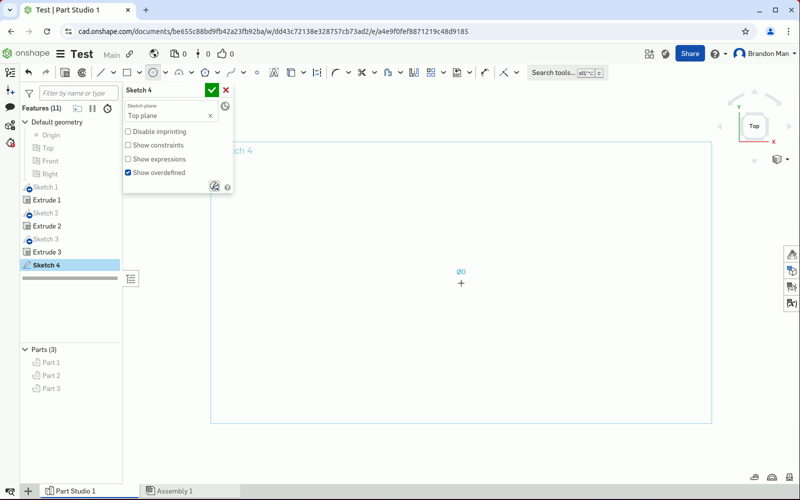
mouse_move(531, 282)
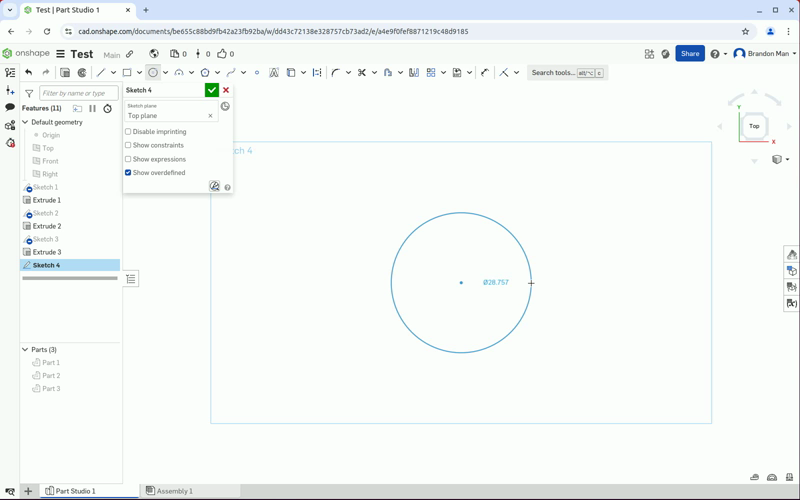
click(531, 282)
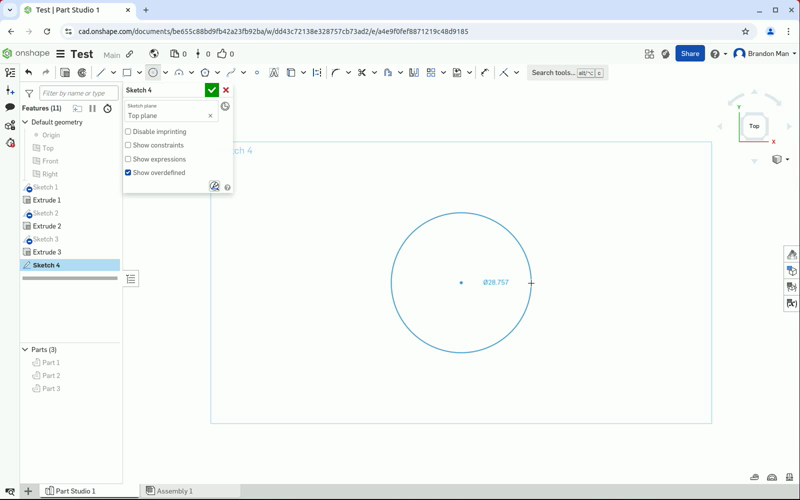
key(esc)
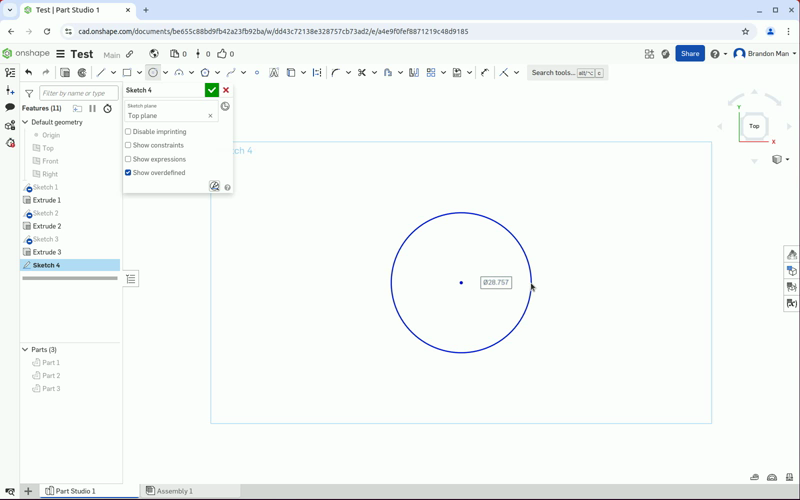
key(c)
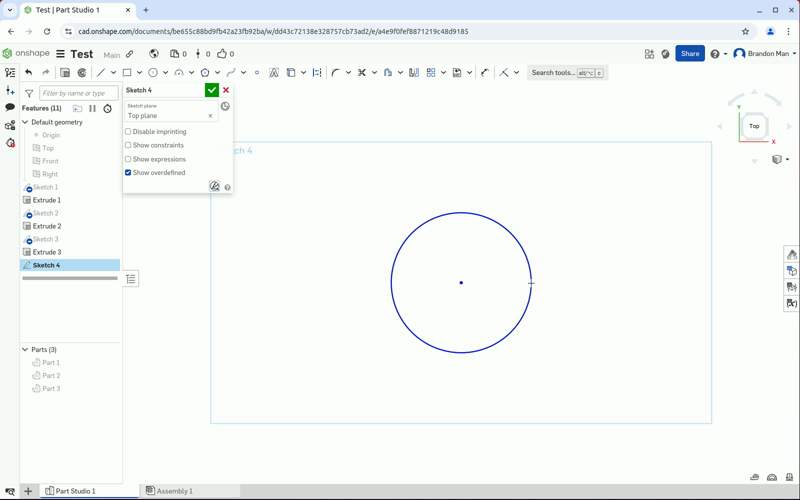
key_down(shift)
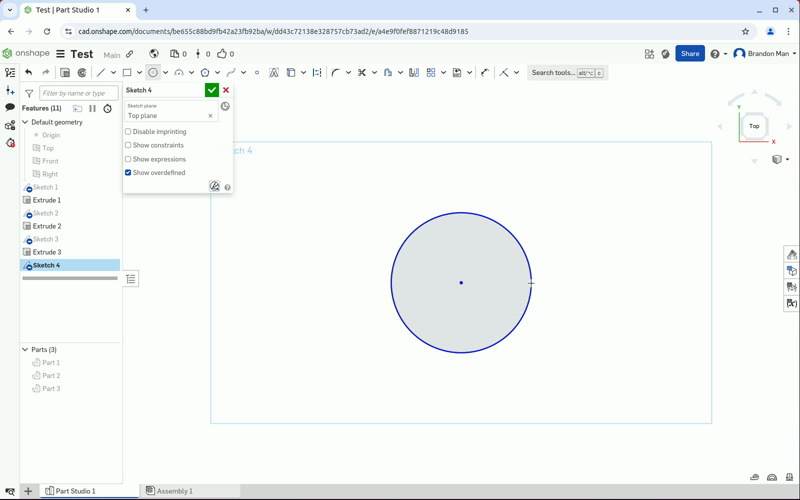
mouse_move(461, 282)
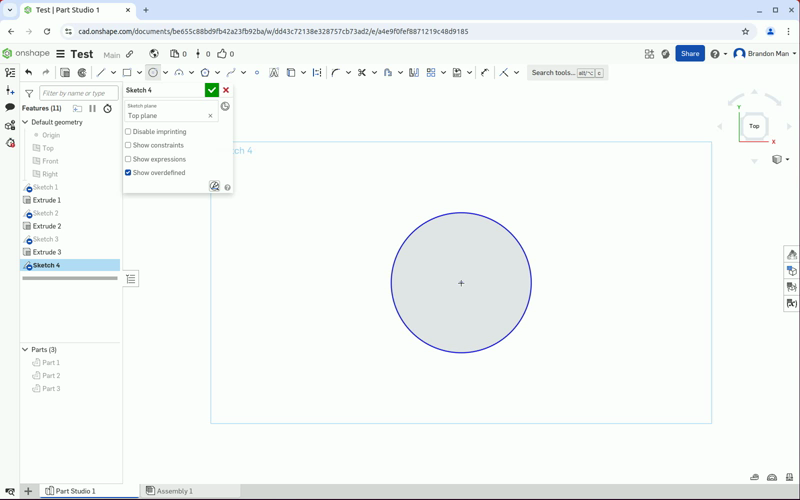
click(461, 282)
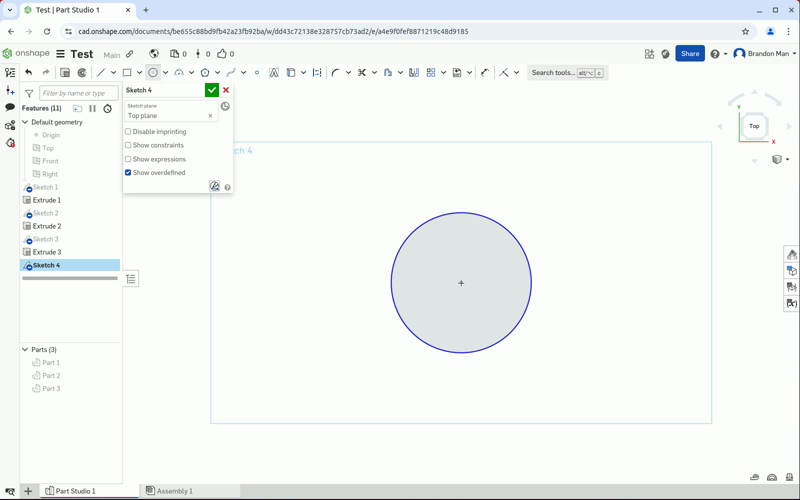
key_up(shift)
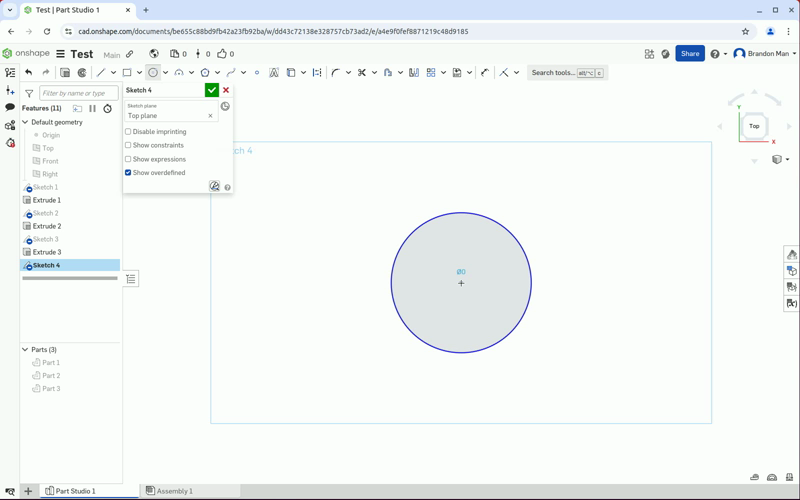
mouse_move(523, 282)
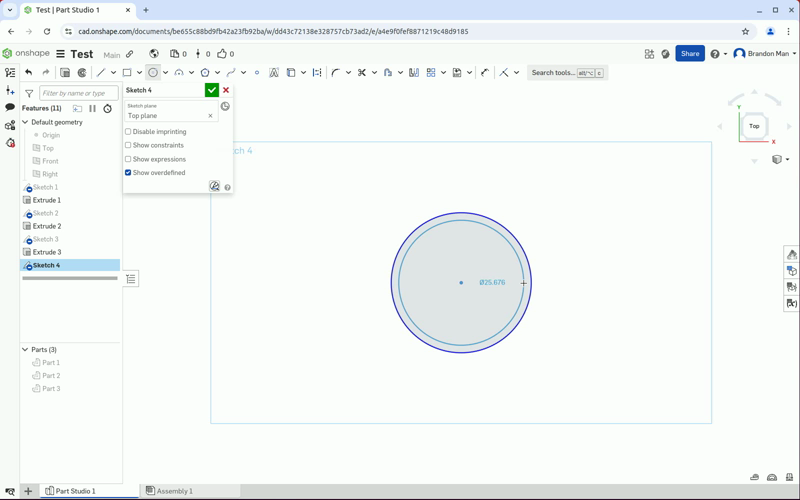
click(523, 282)
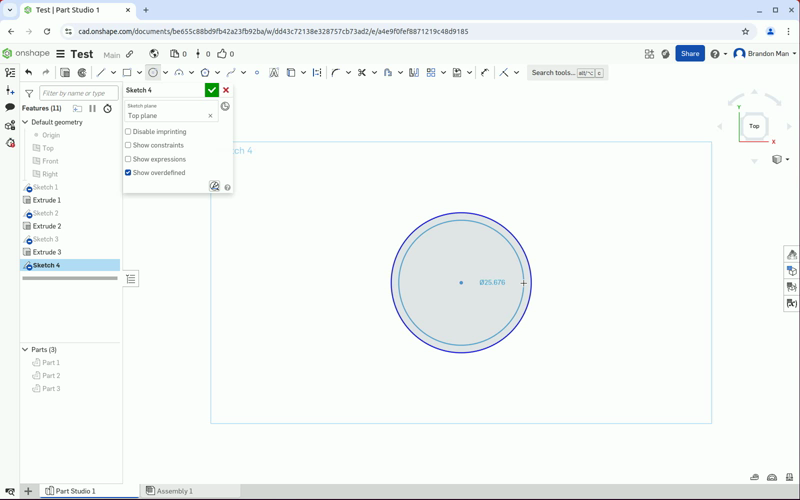
key(esc)
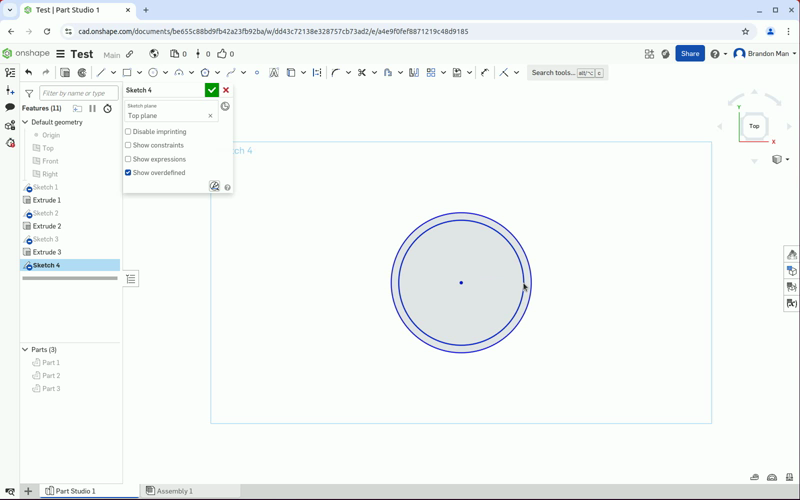
mouse_move(492, 223)
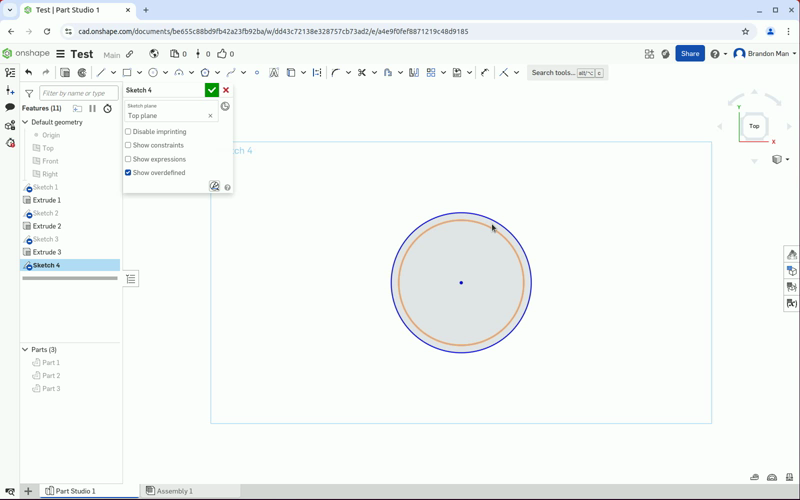
click(492, 223)
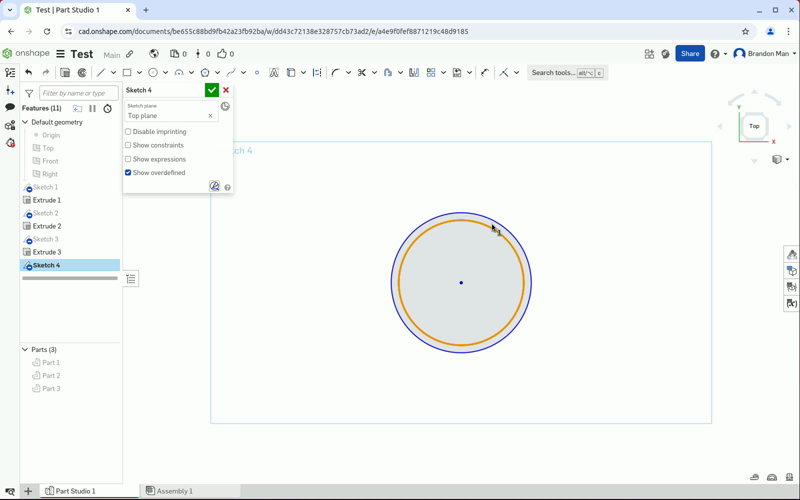
mouse_move(73, 352)
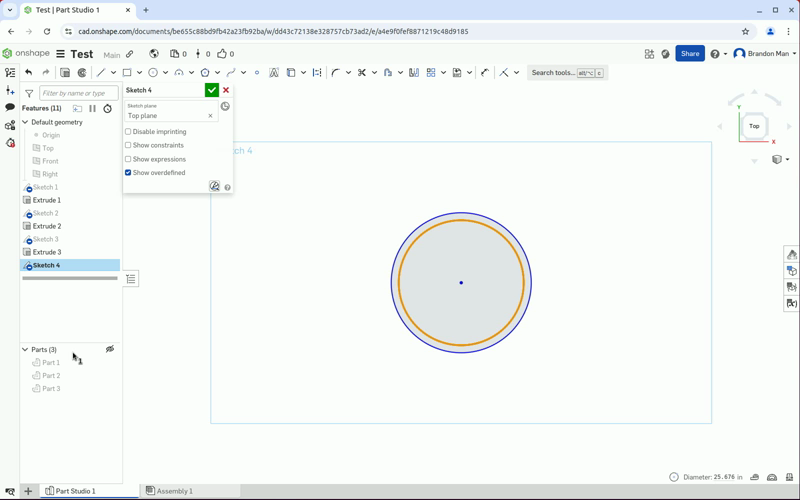
key(shift+y)
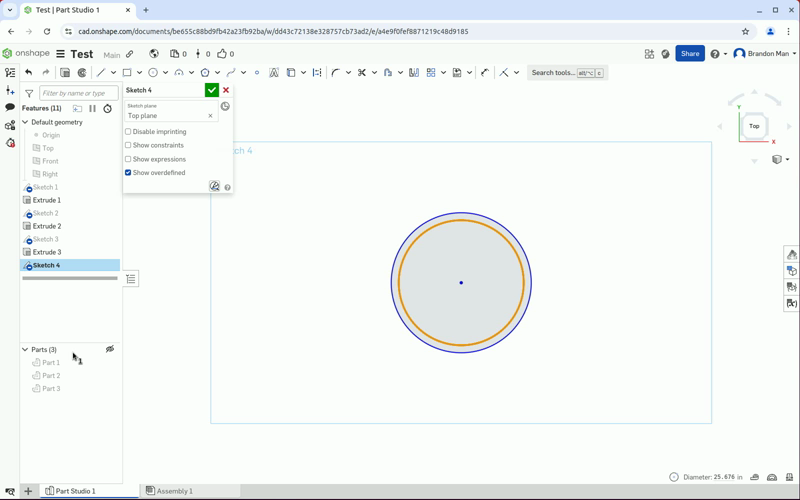
key(shift+e)
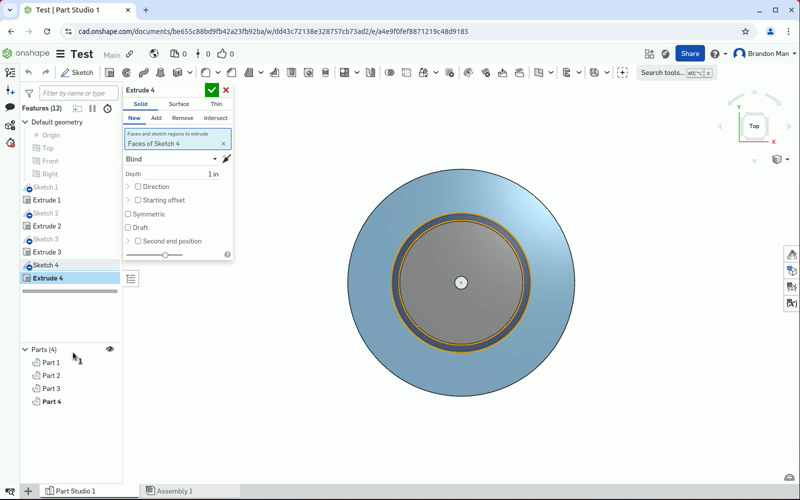
mouse_move(143, 106)
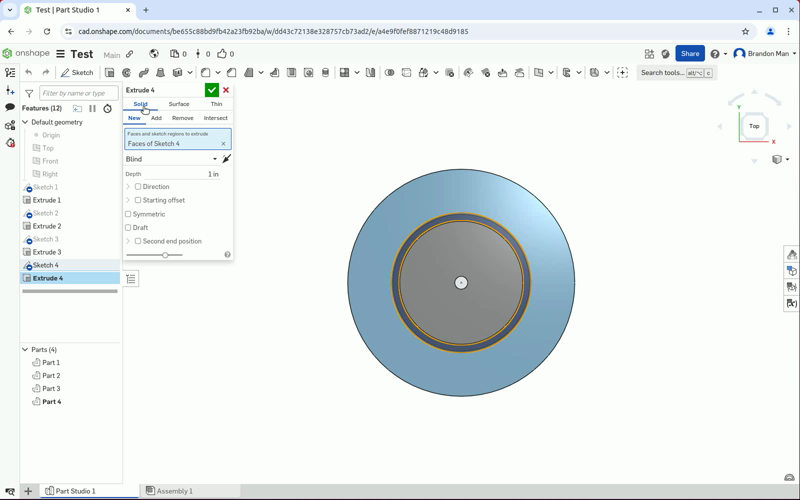
click(143, 106)
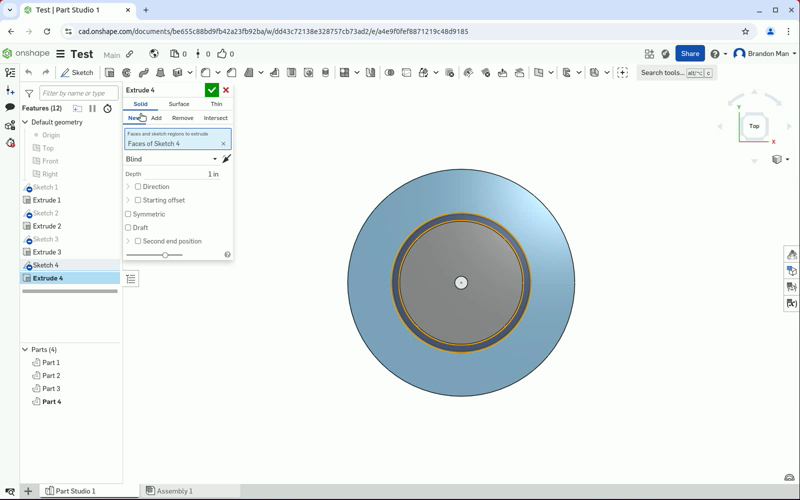
mouse_move(137, 120)
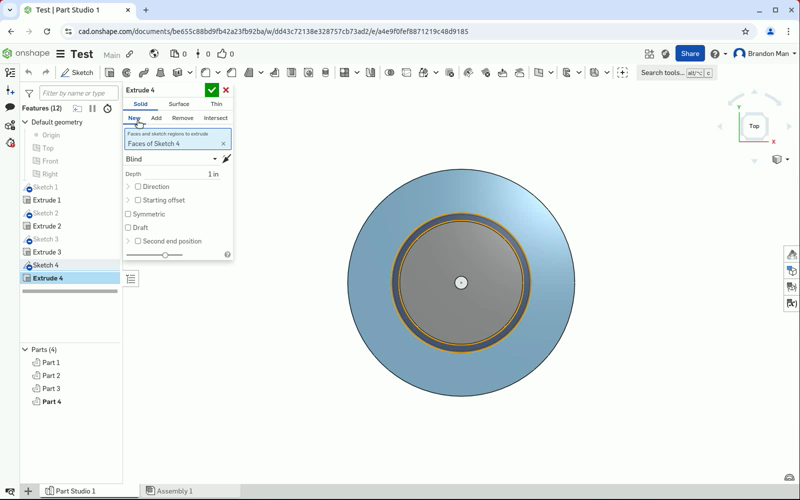
click(137, 120)
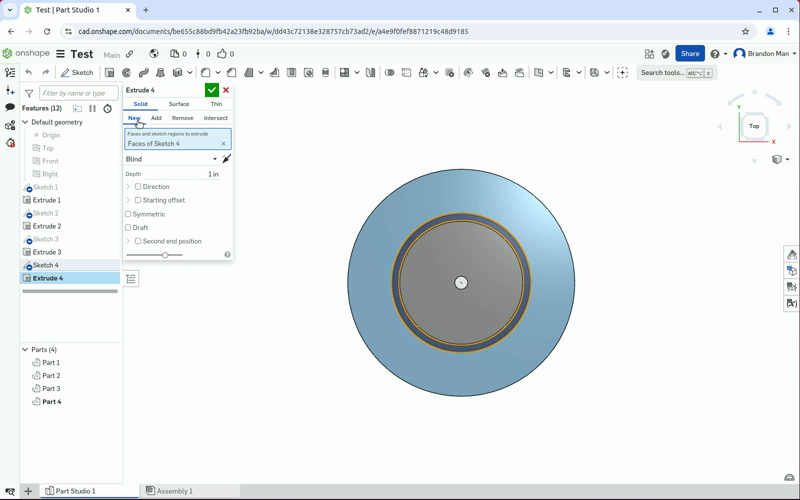
key(tab, 4)
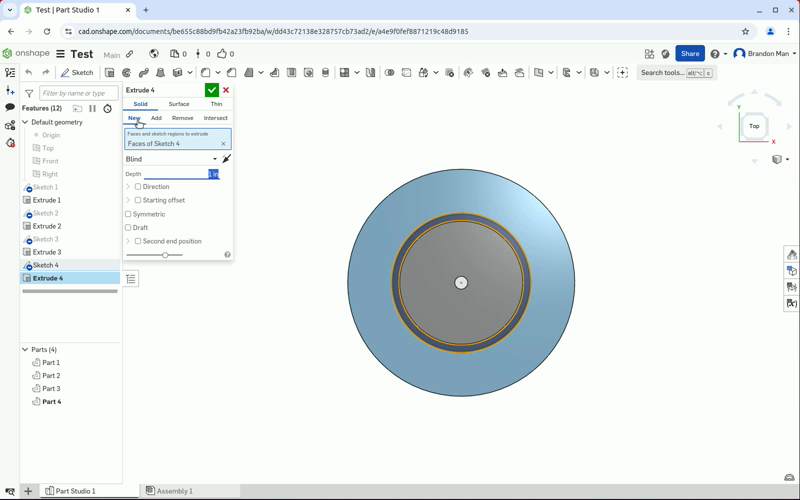
text(17.331)
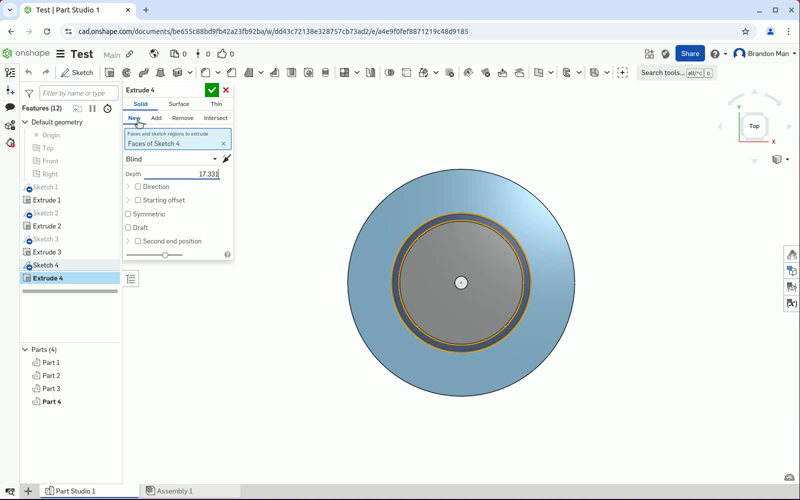
key(enter)
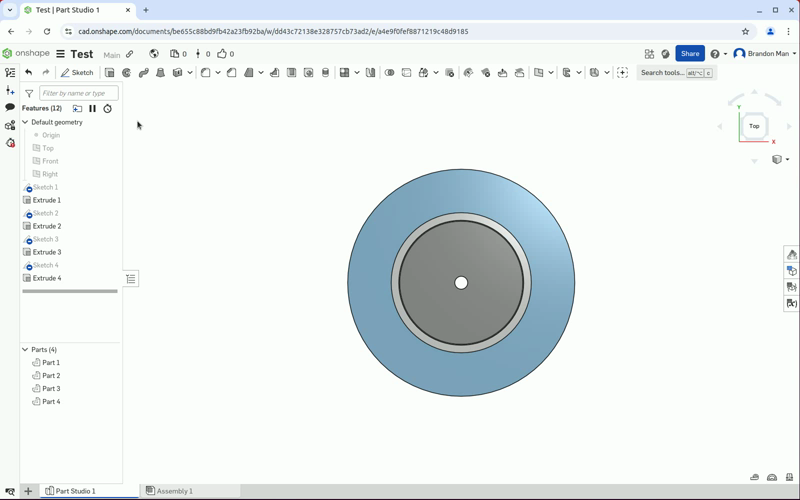
key(shift+h)
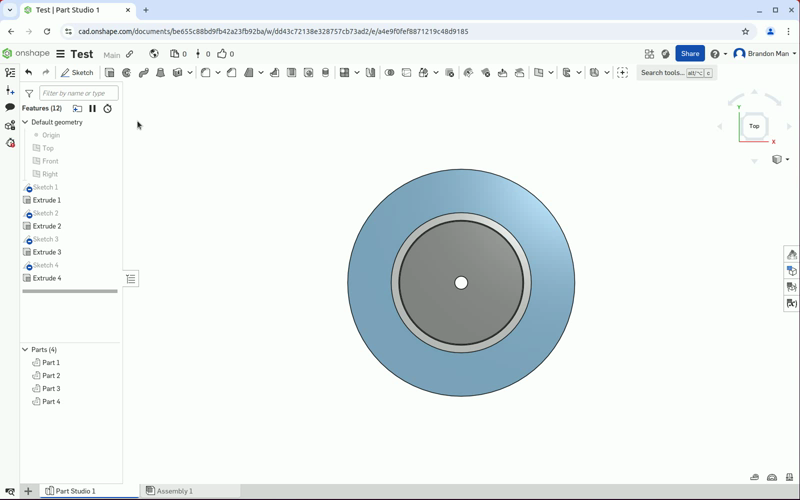
key(shift+h)
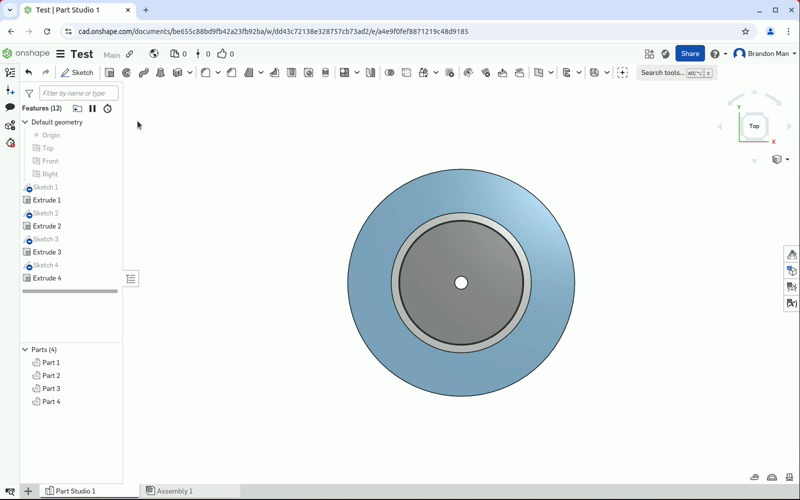
mouse_move(73, 189)
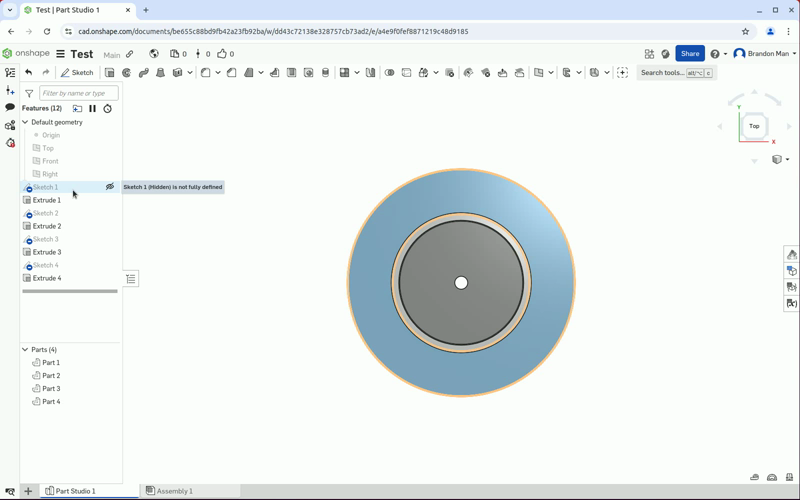
click(73, 189)
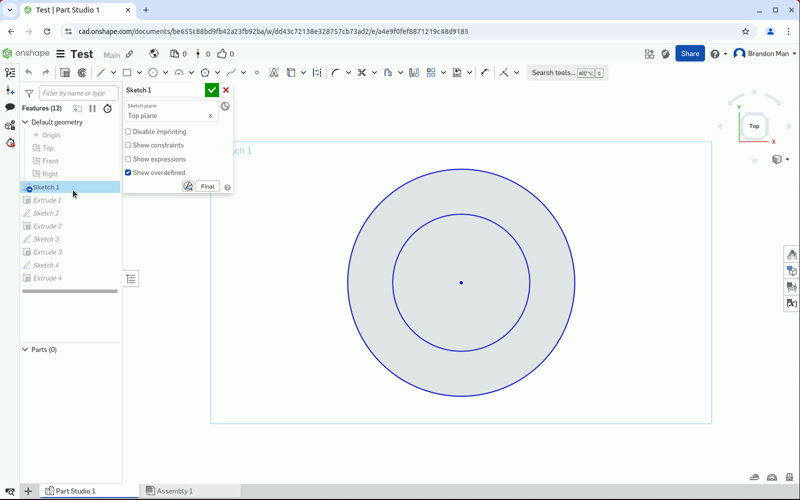
mouse_move(229, 92)
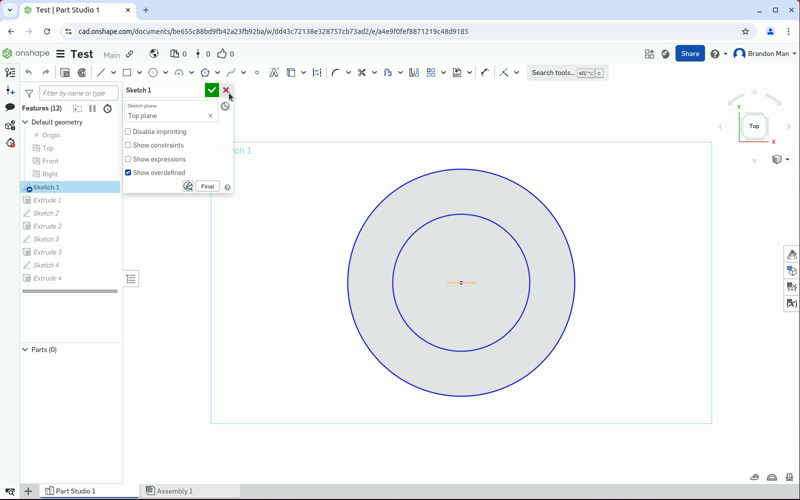
click(229, 92)
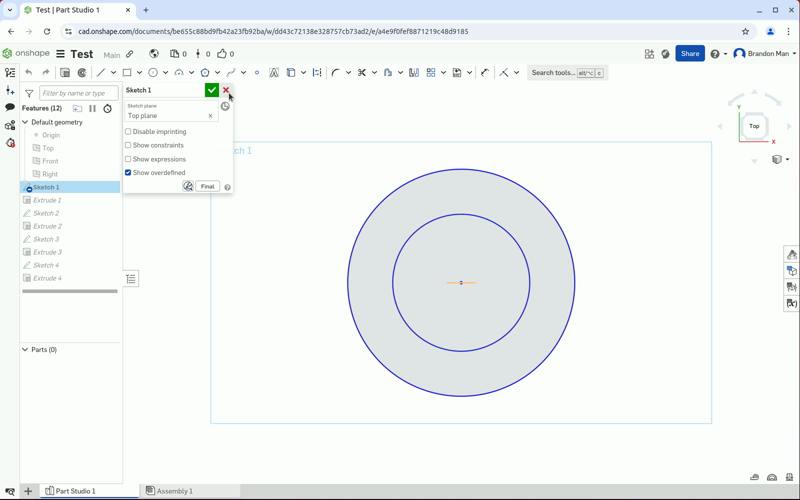
key(shift+s)
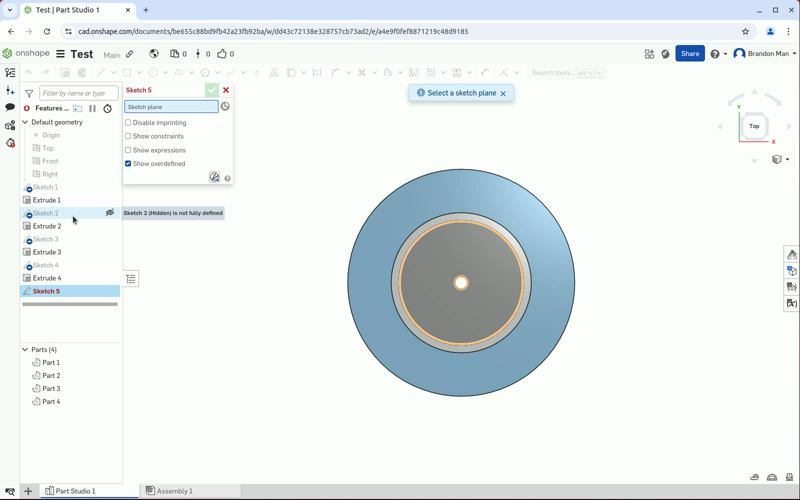
scroll(3)
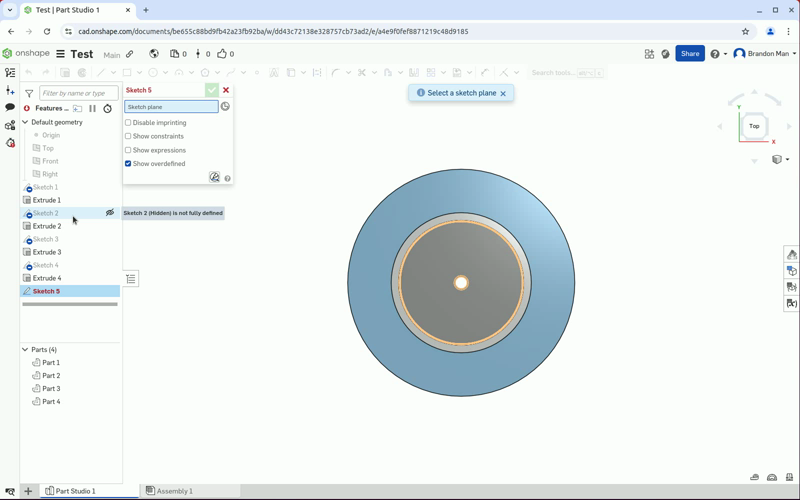
mouse_move(73, 150)
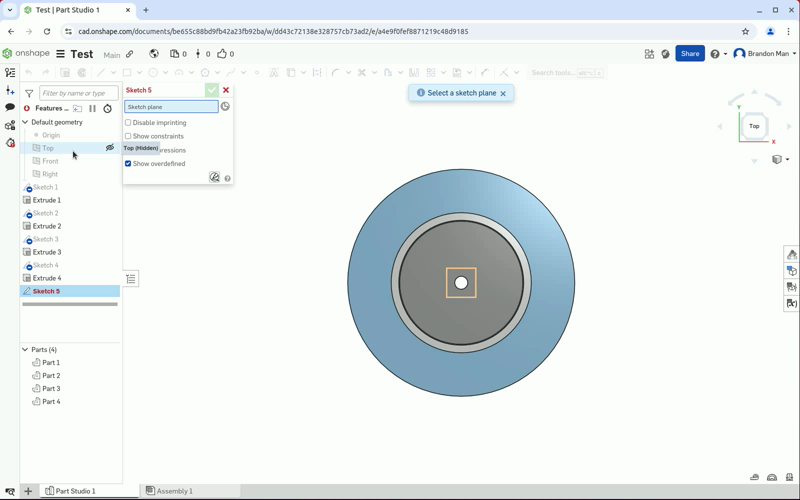
click(73, 150)
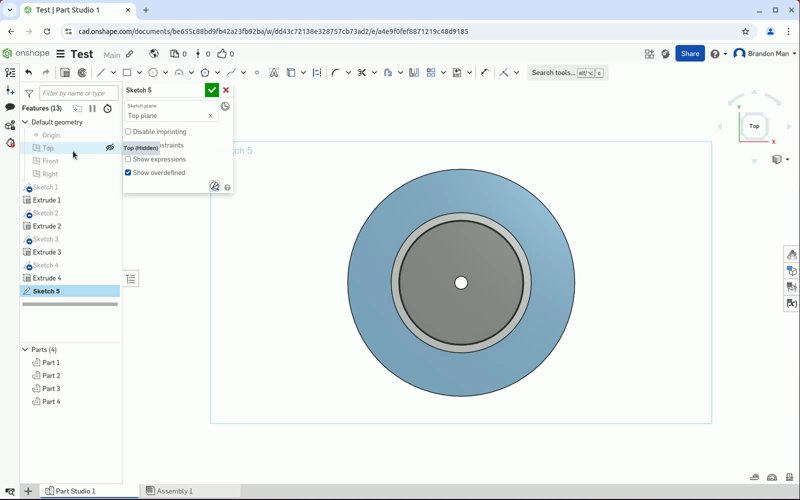
mouse_move(73, 352)
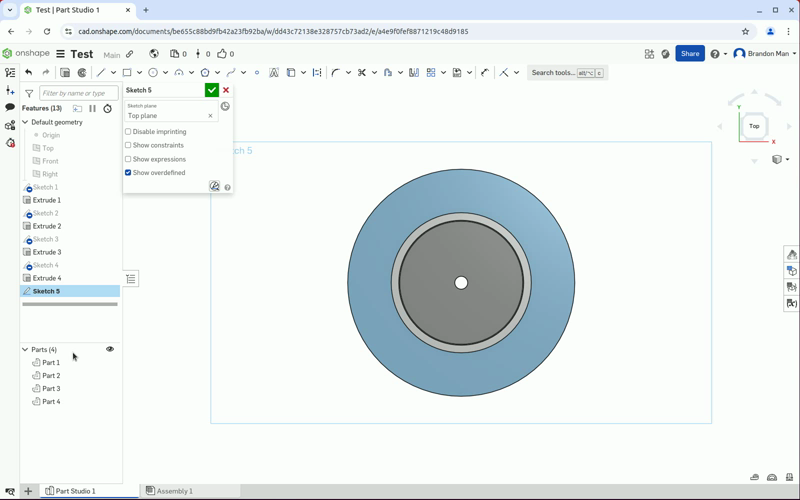
key(y)
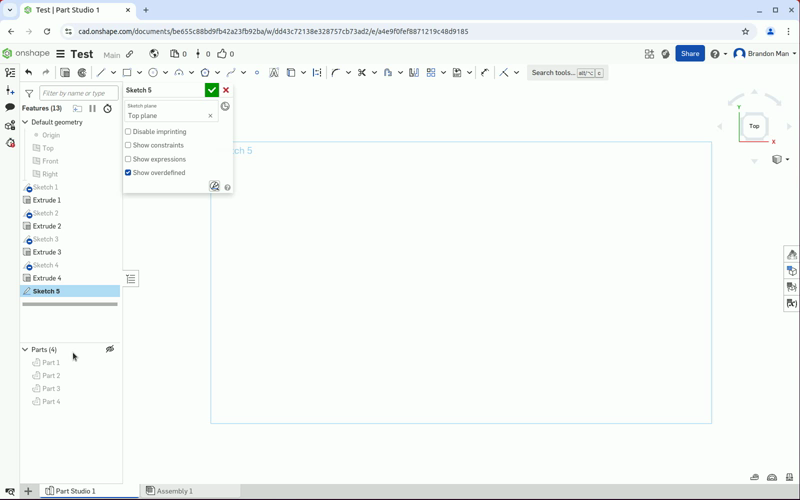
key(c)
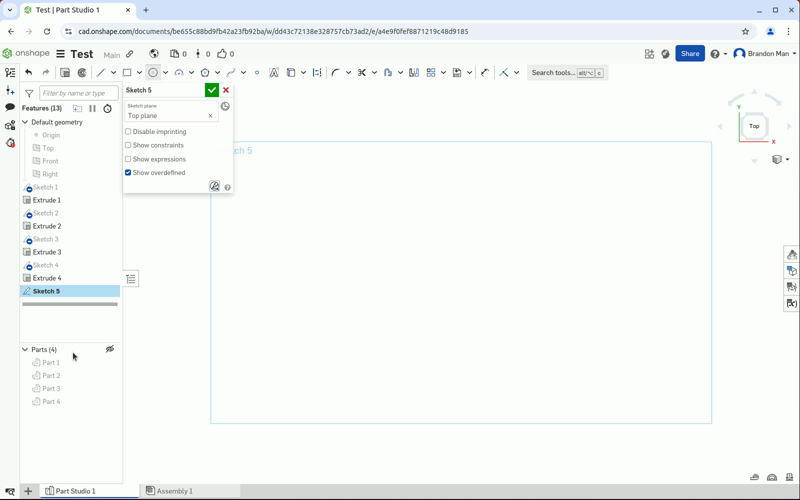
key_down(shift)
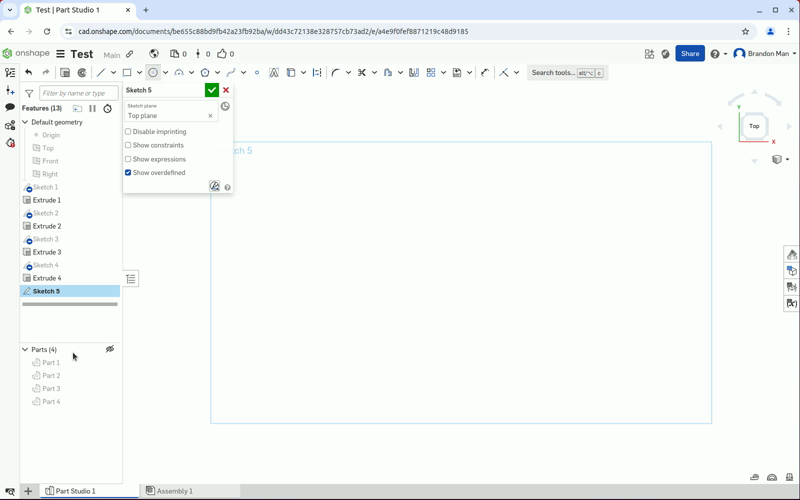
mouse_move(461, 282)
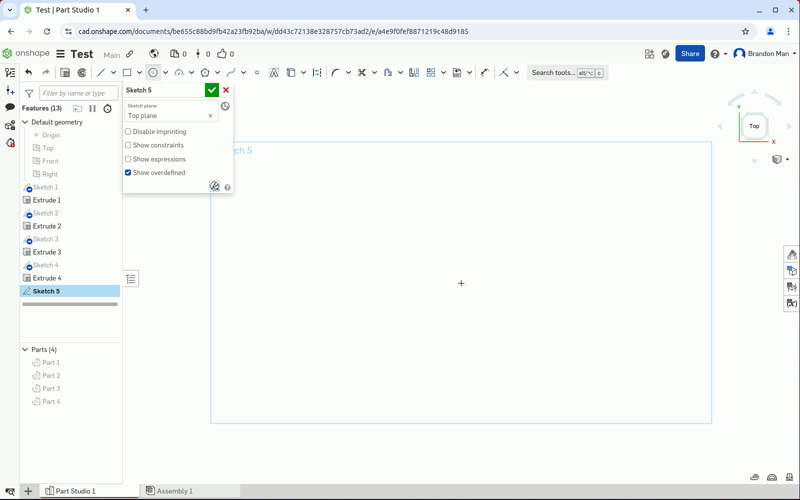
click(461, 282)
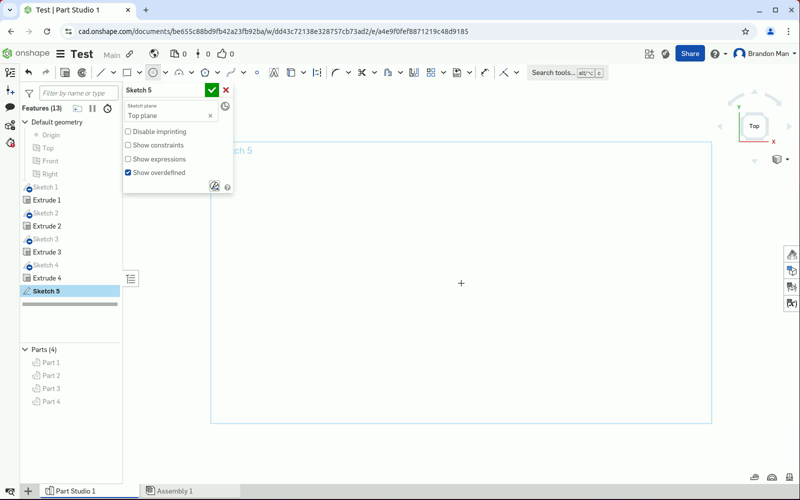
key_up(shift)
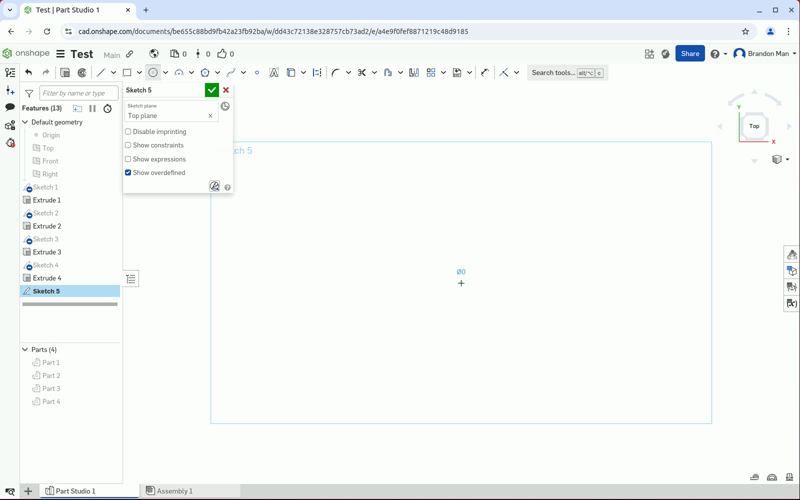
mouse_move(574, 282)
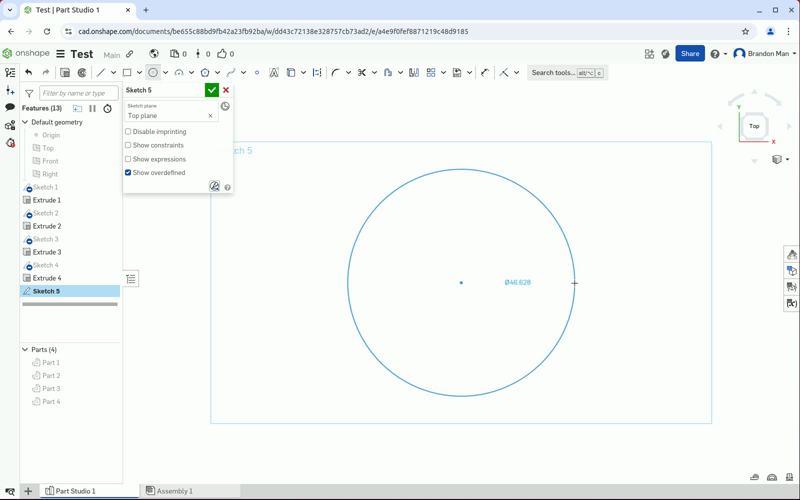
click(574, 282)
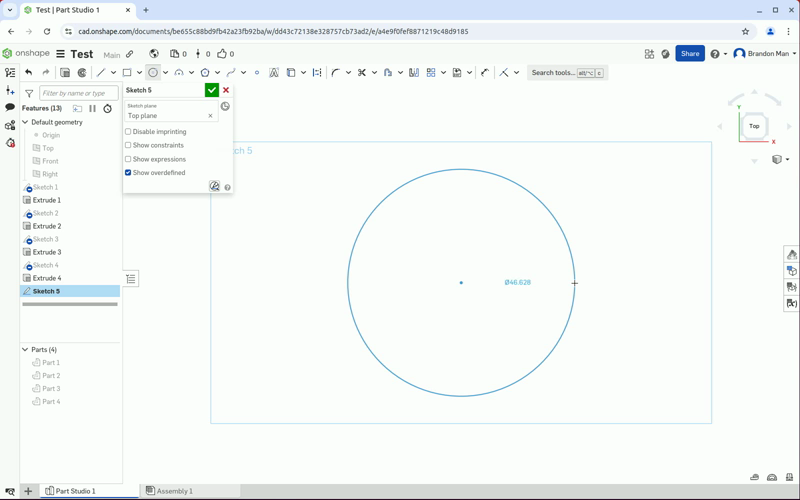
key(esc)
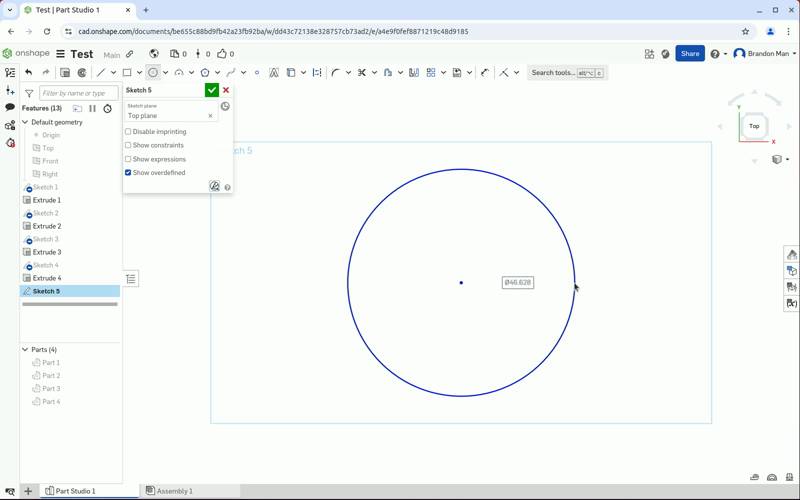
key(c)
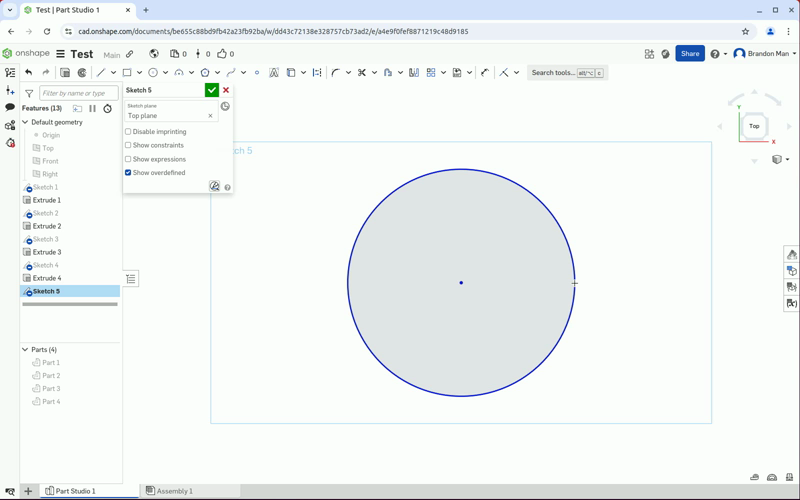
key_down(shift)
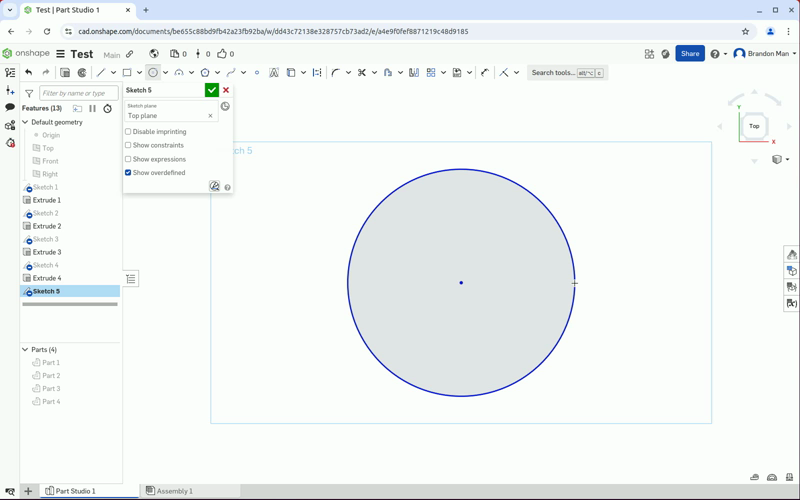
mouse_move(461, 282)
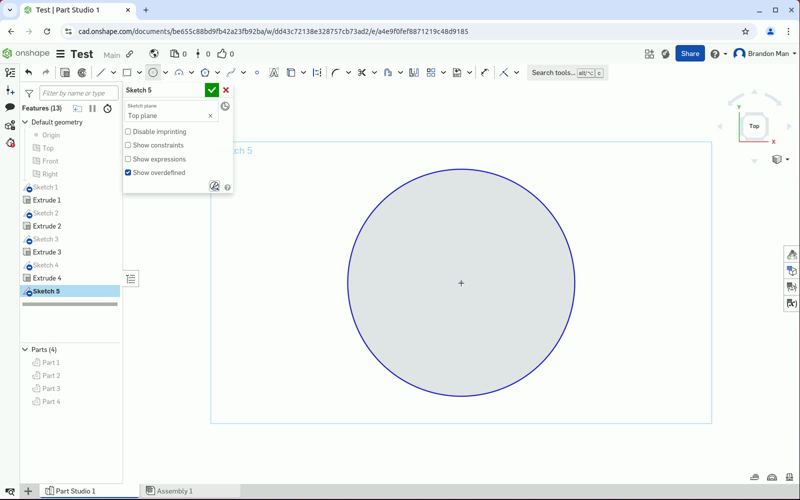
click(461, 282)
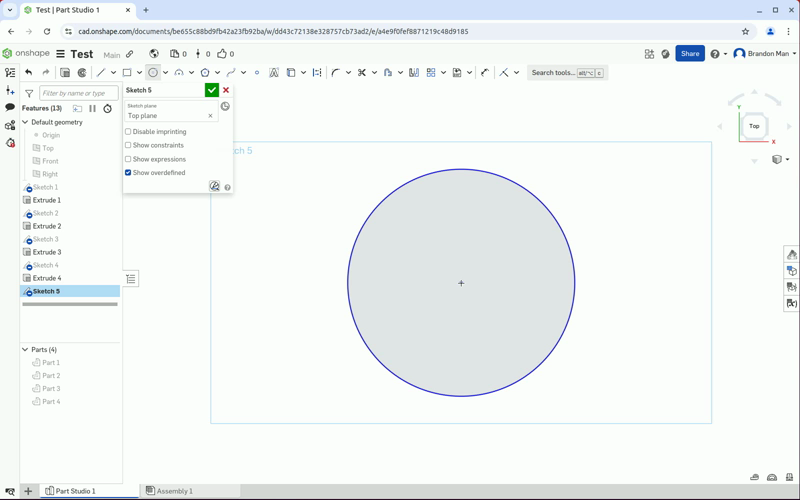
key_up(shift)
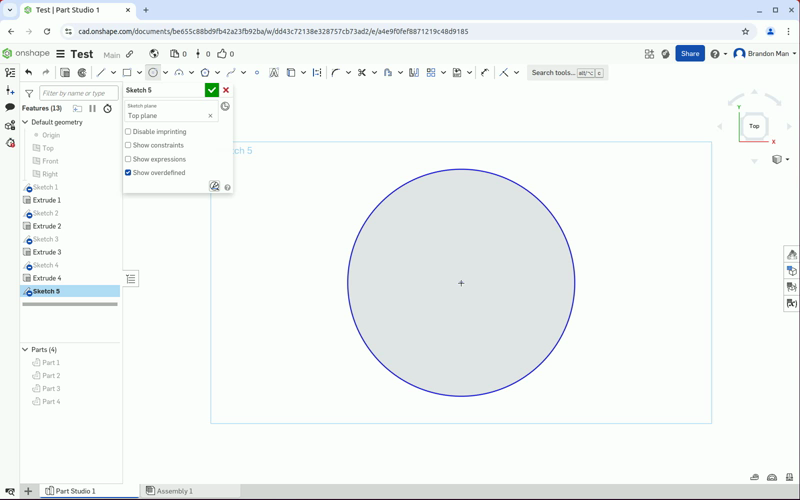
mouse_move(529, 282)
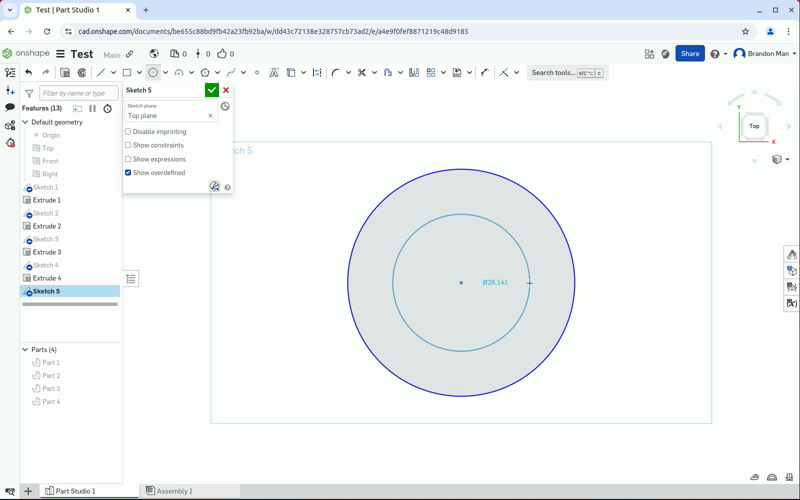
click(529, 282)
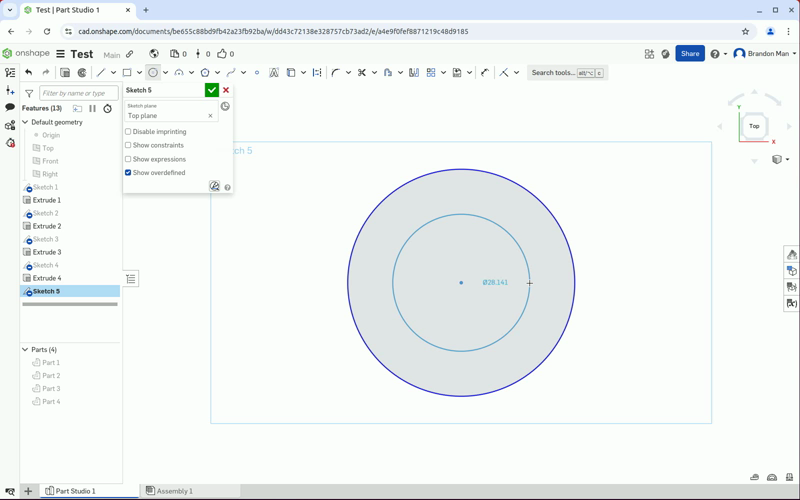
key(esc)
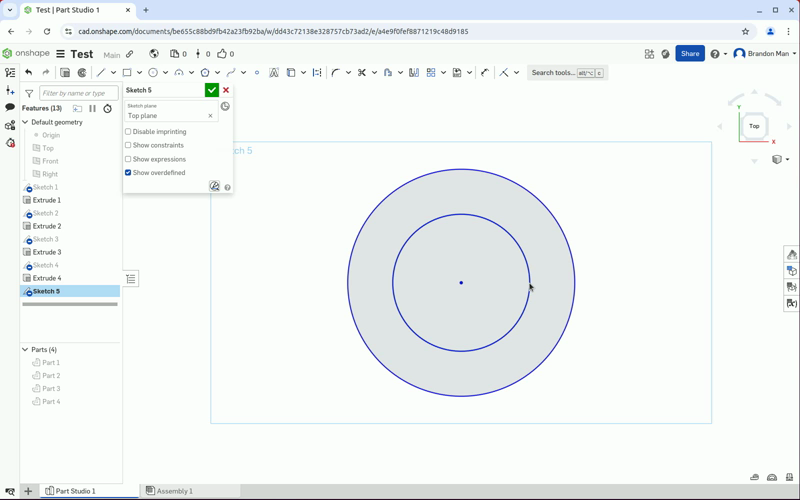
mouse_move(477, 375)
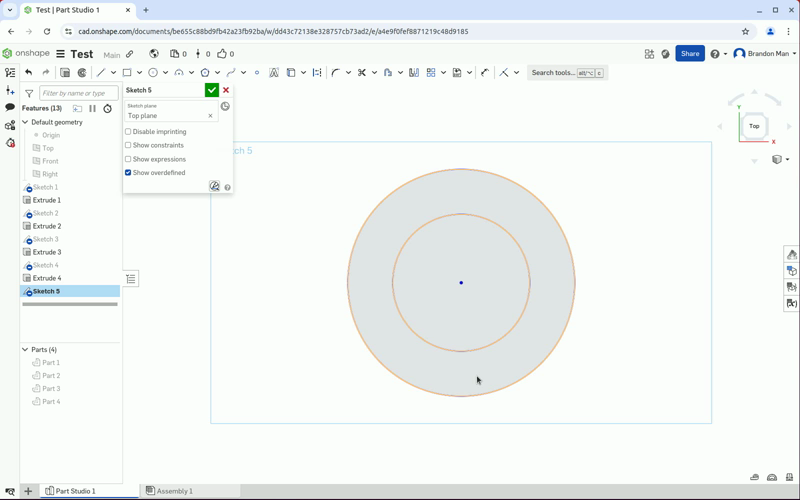
click(477, 375)
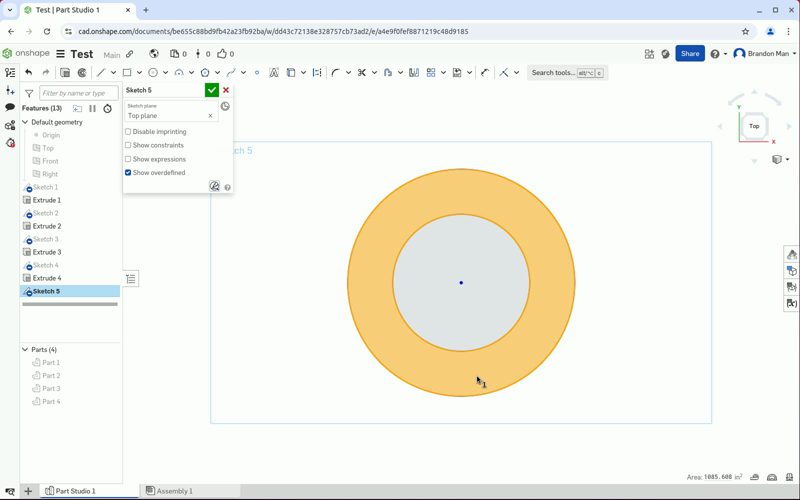
mouse_move(73, 352)
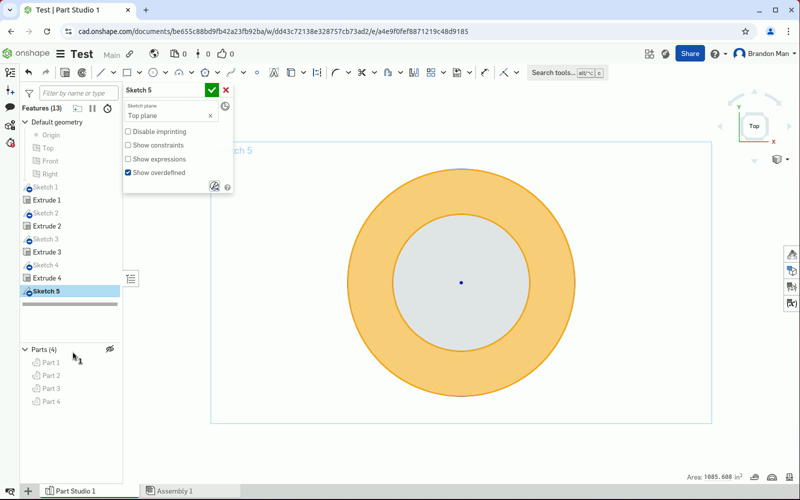
key(shift+y)
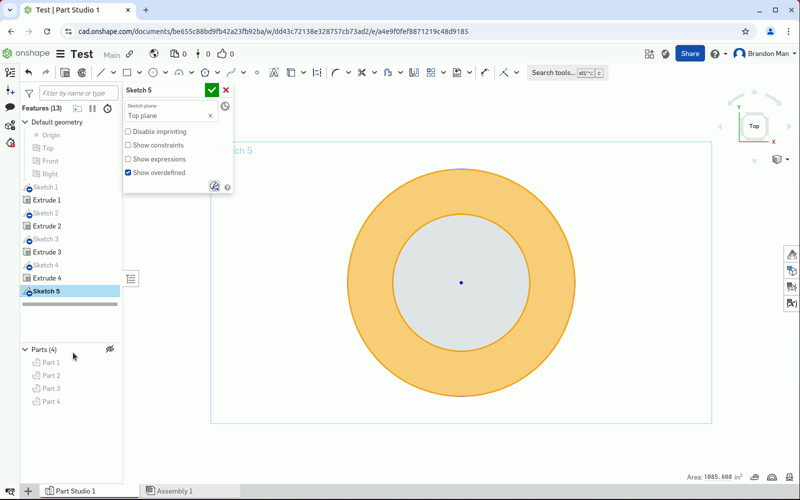
key(shift+e)
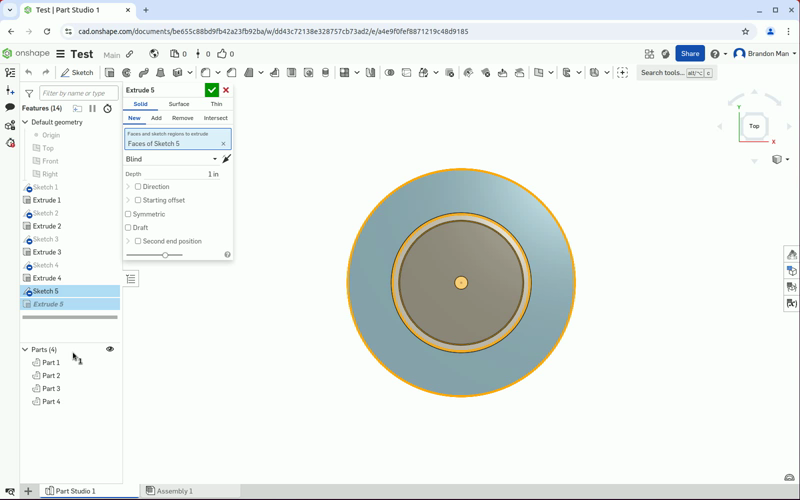
mouse_move(143, 106)
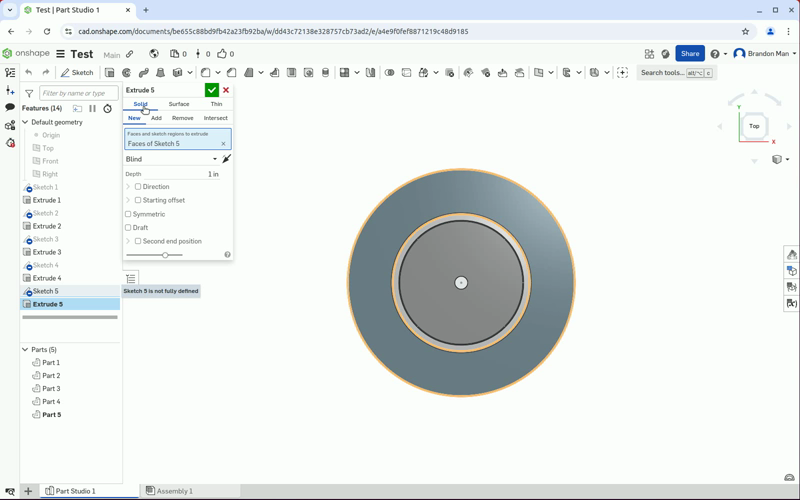
click(143, 106)
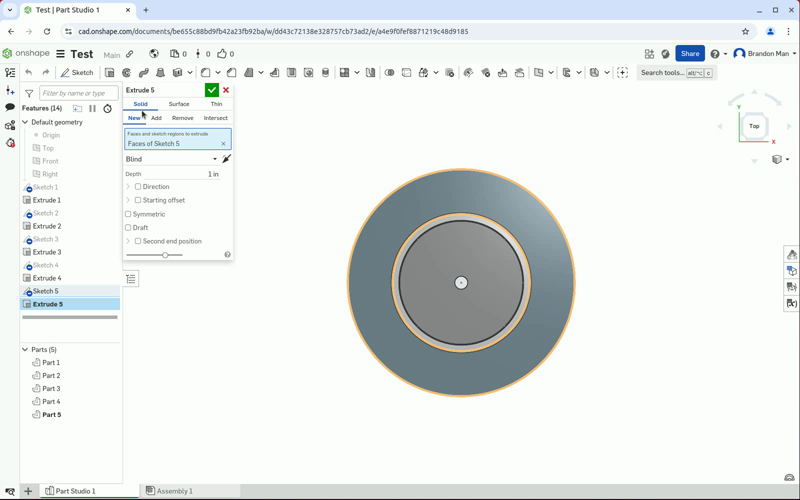
mouse_move(137, 120)
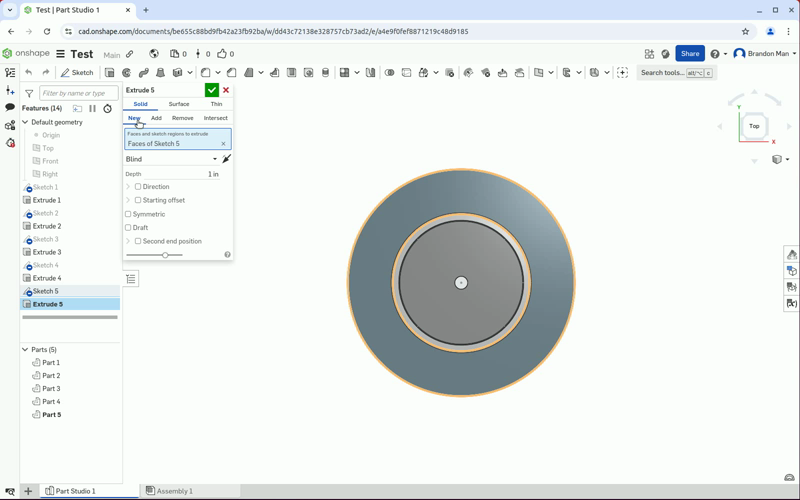
click(137, 120)
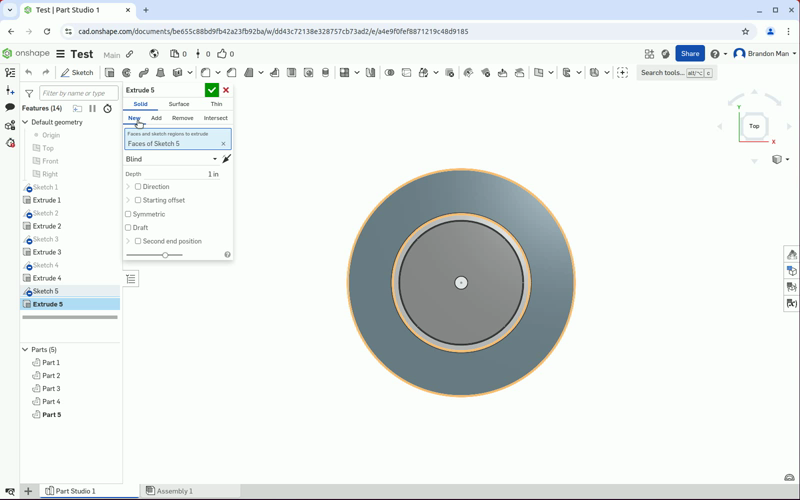
key(tab, 4)
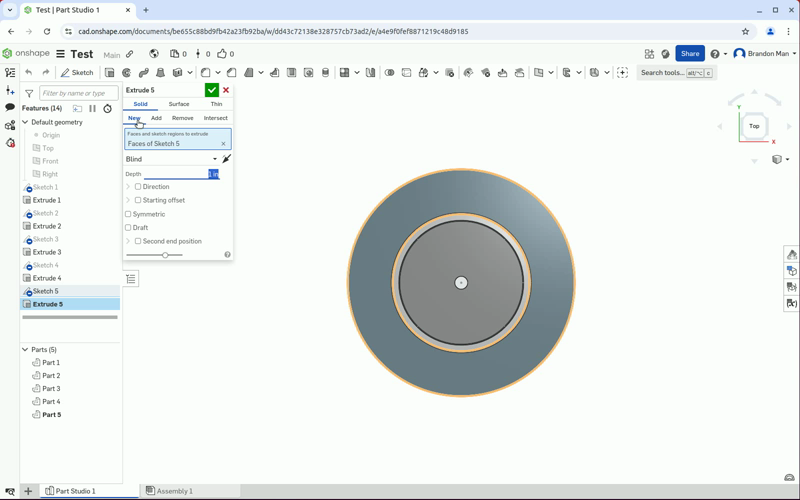
text(1.685)
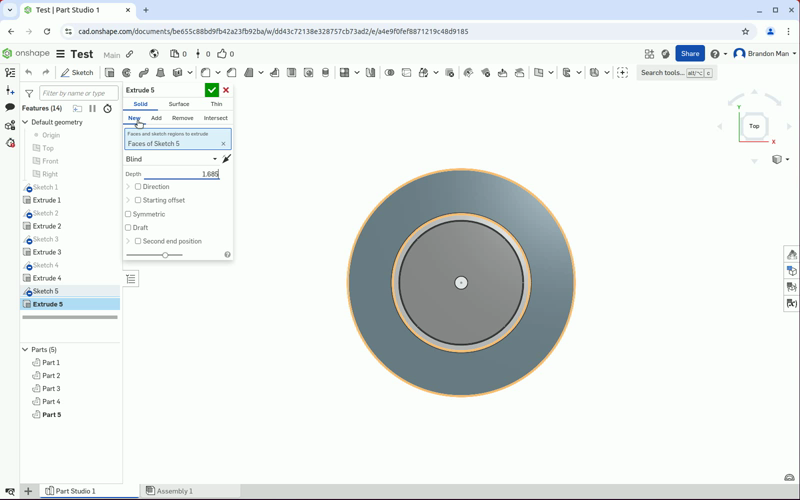
key(enter)
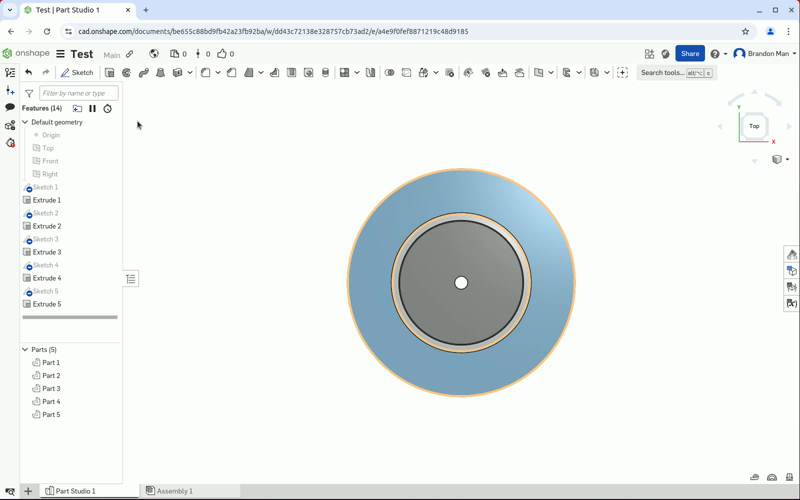
key(shift+h)
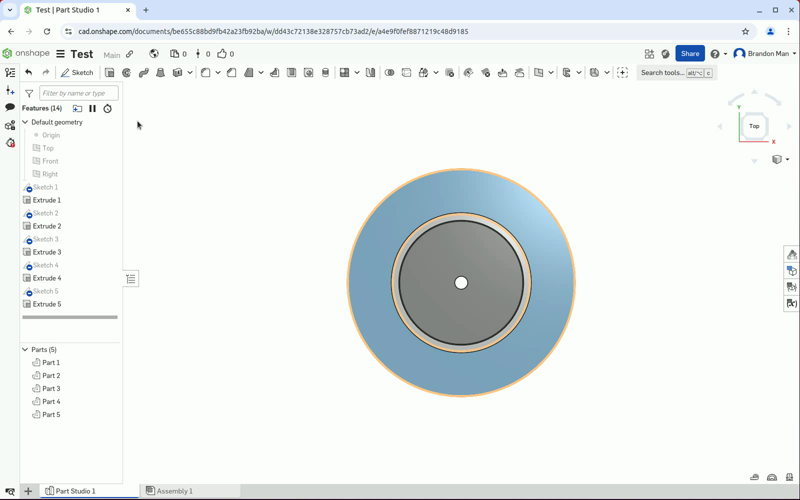
key(shift+h)
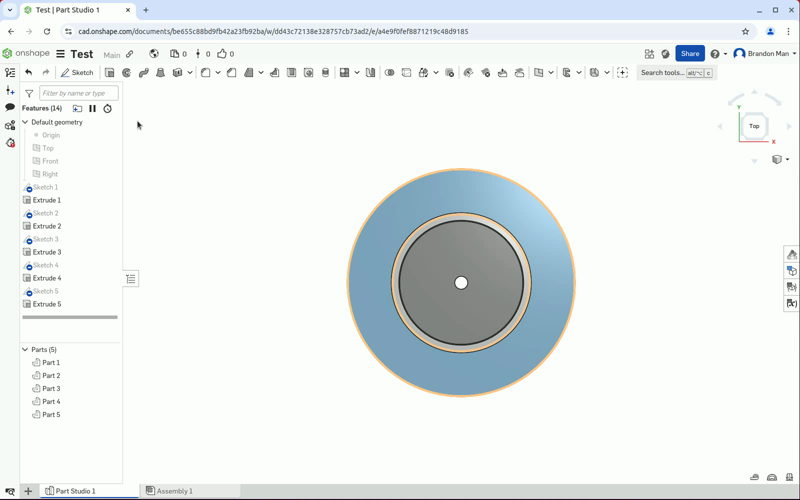
key(shift+7)
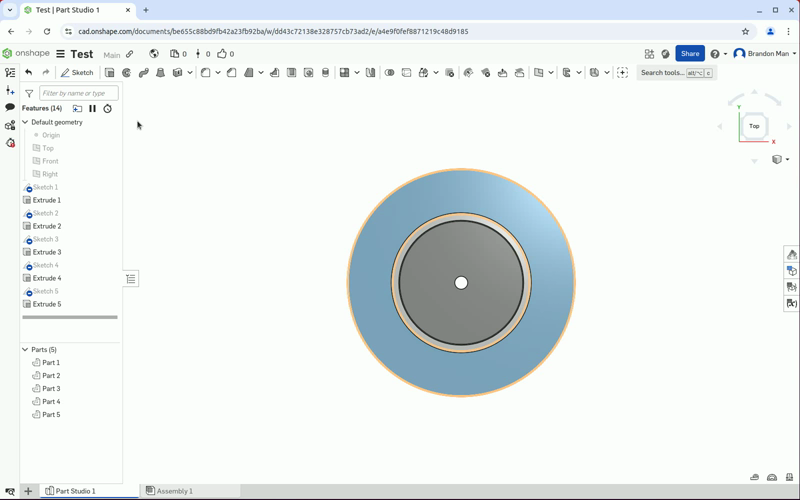
key(up, 3)
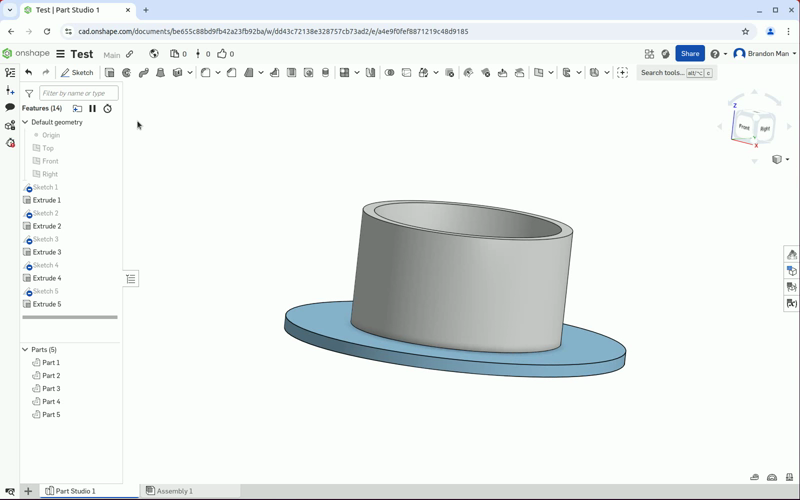
key(left, 3)
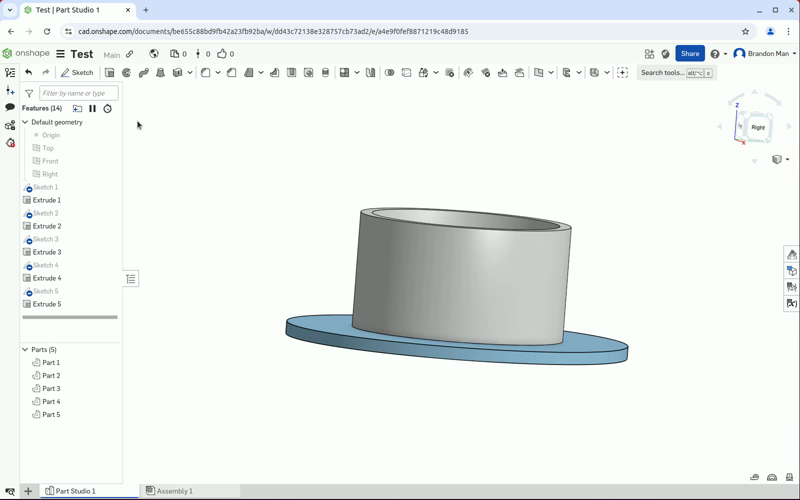
key(right, 3)
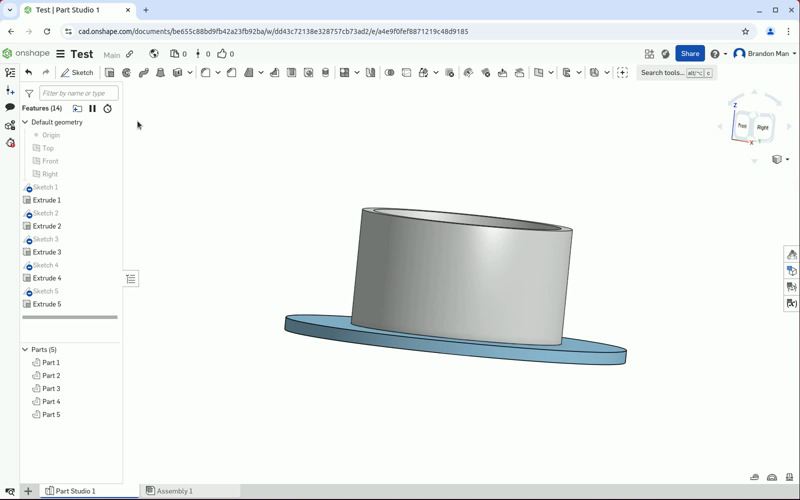
key(down, 3)
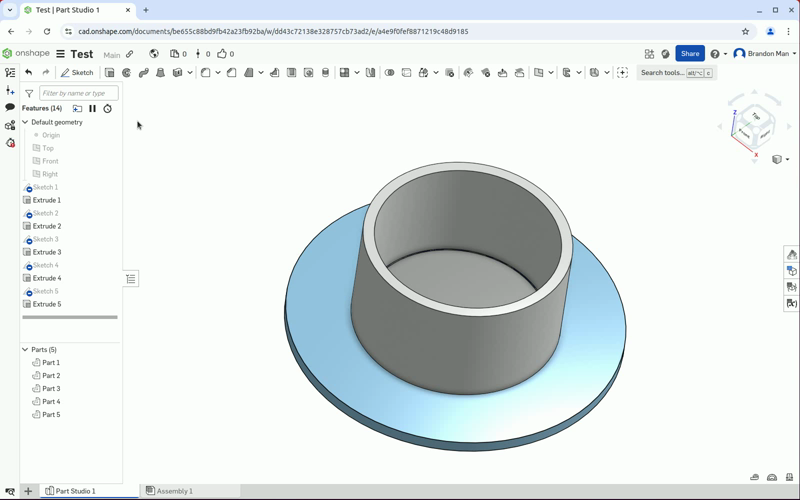
mouse_move(73, 189)
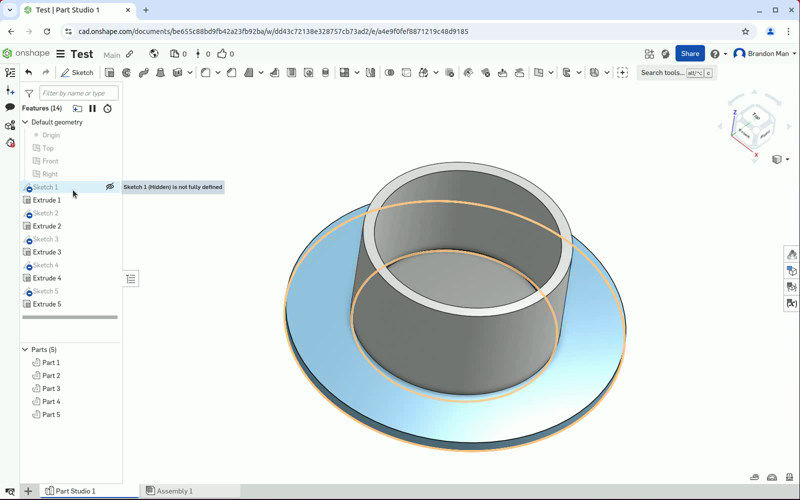
click(73, 189)